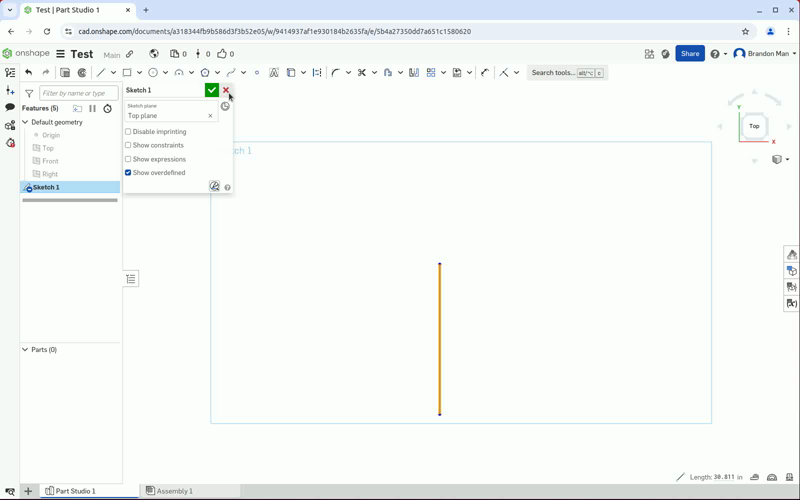
key(shift+h)
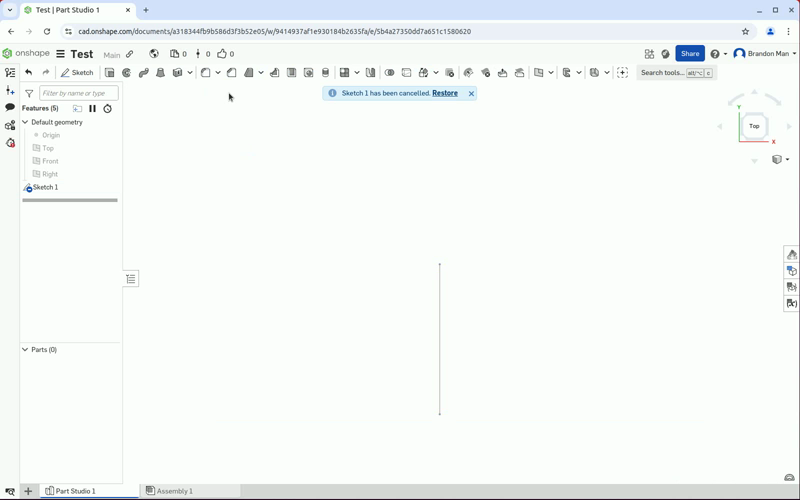
key(shift+s)
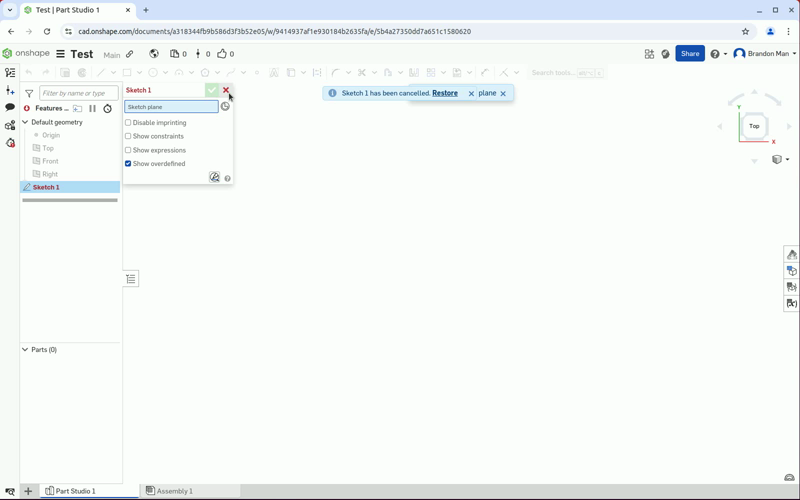
mouse_move(73, 150)
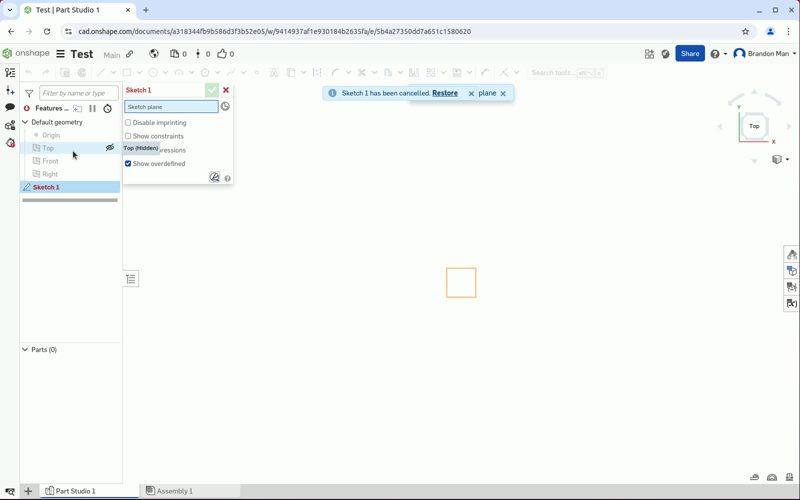
click(73, 150)
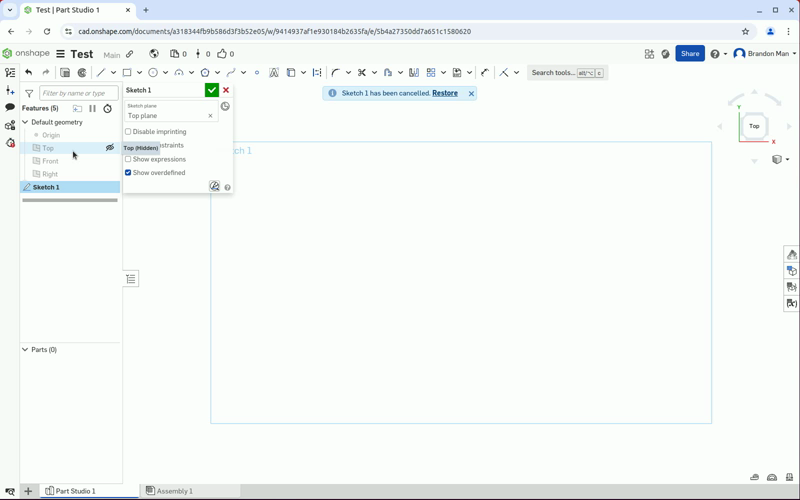
mouse_move(73, 352)
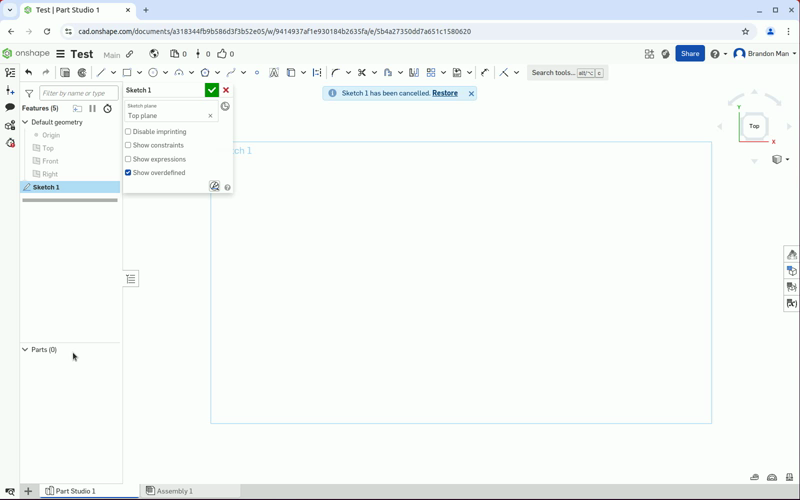
key(y)
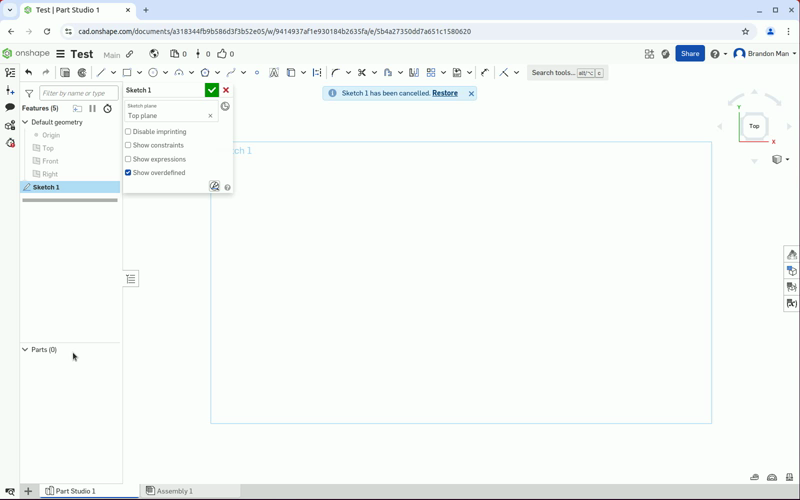
key(l)
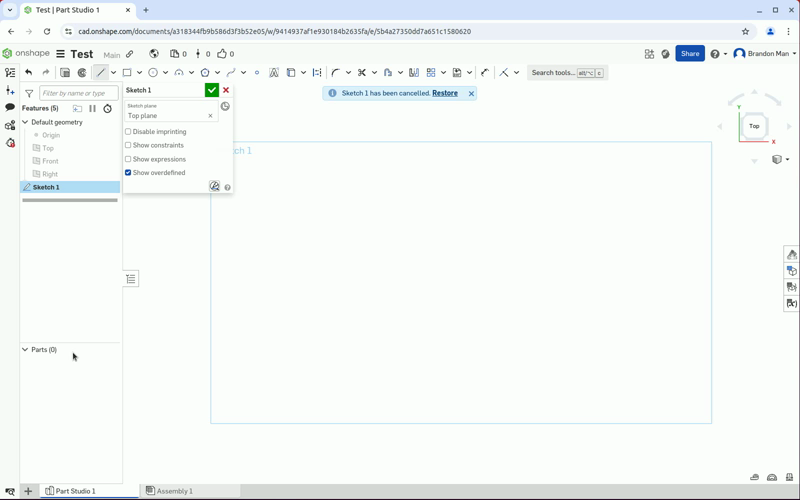
key_down(shift)
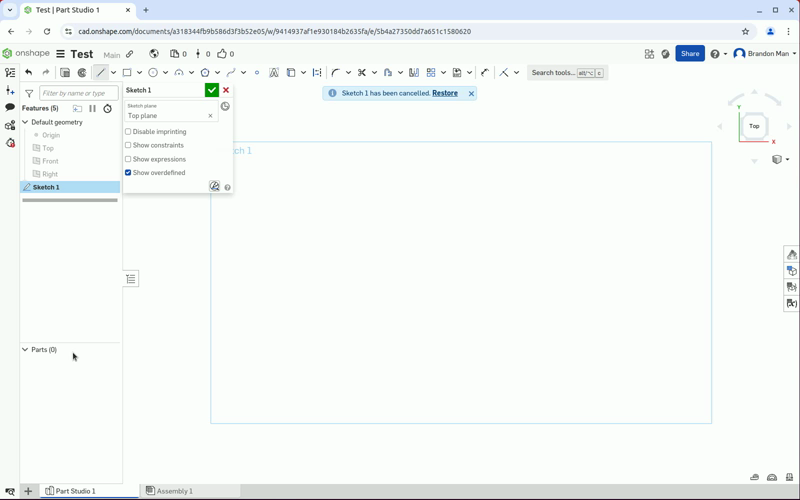
mouse_move(409, 328)
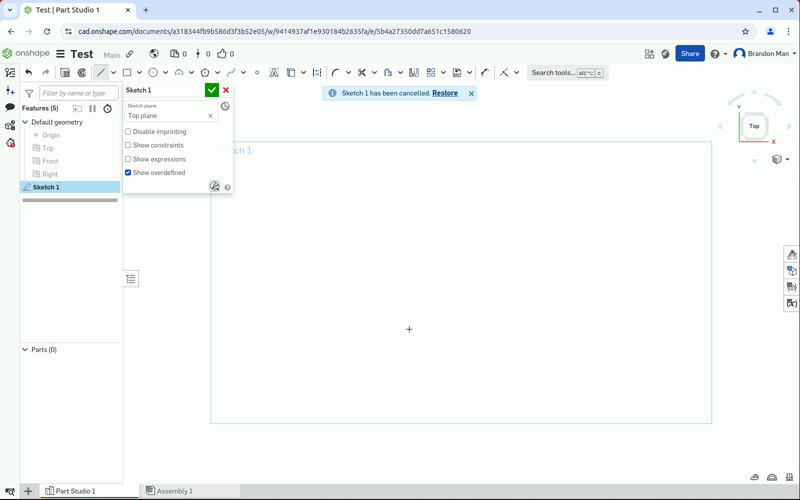
click(409, 328)
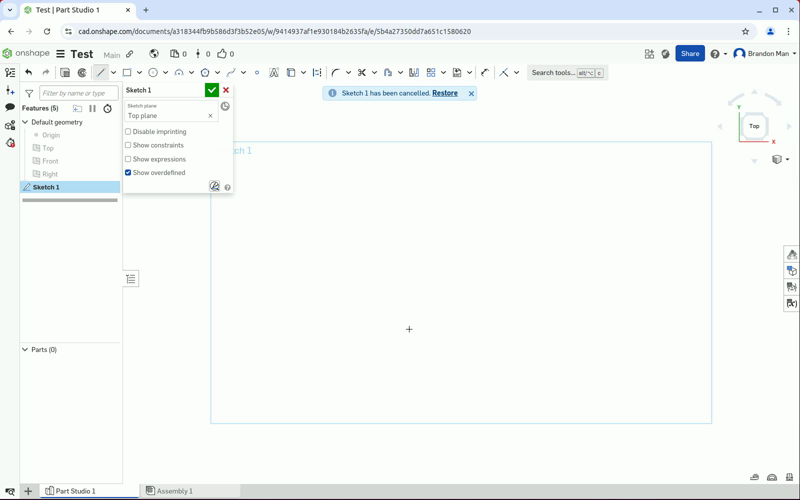
key_up(shift)
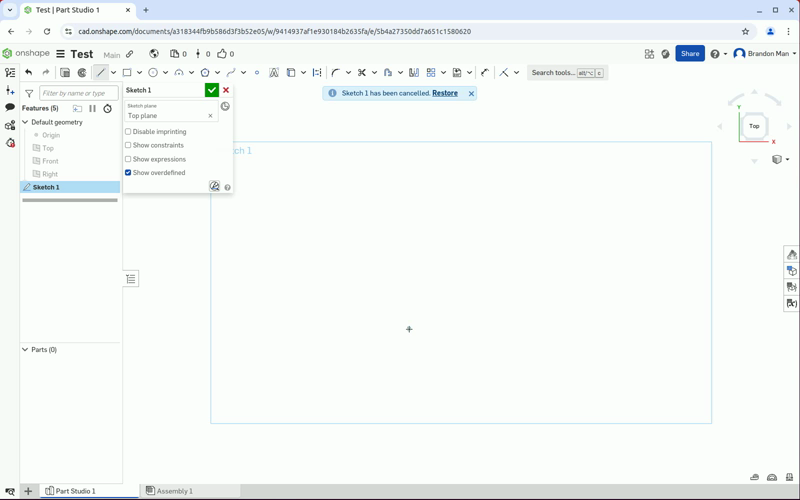
key_down(shift)
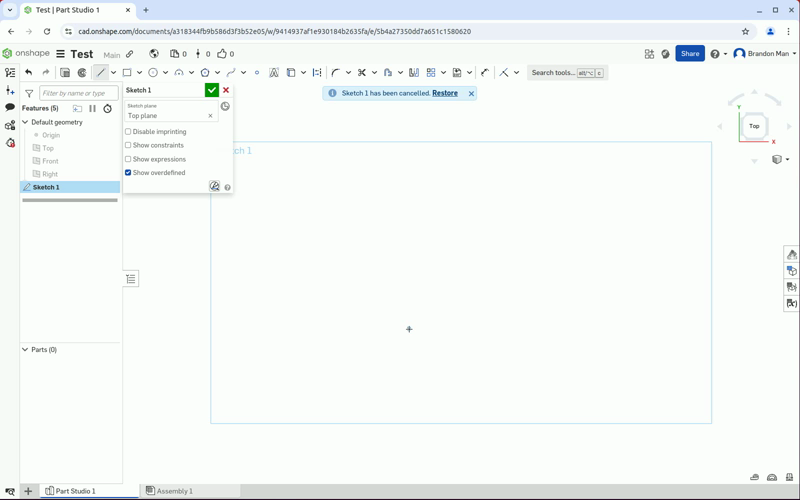
mouse_move(518, 328)
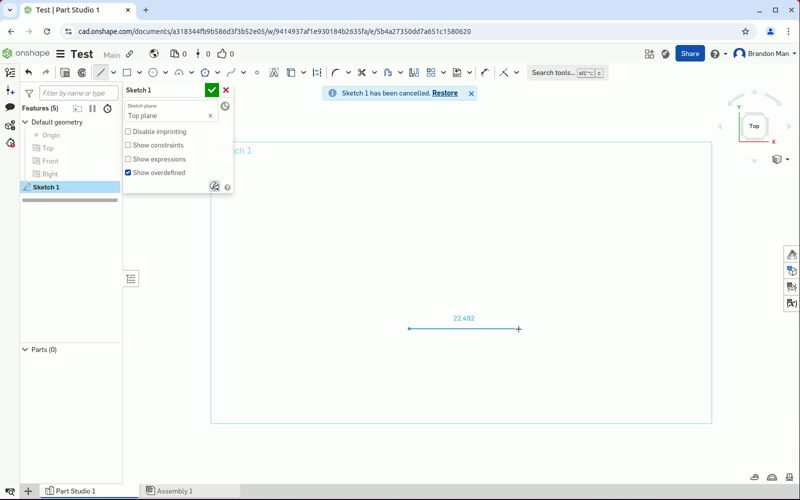
click(518, 328)
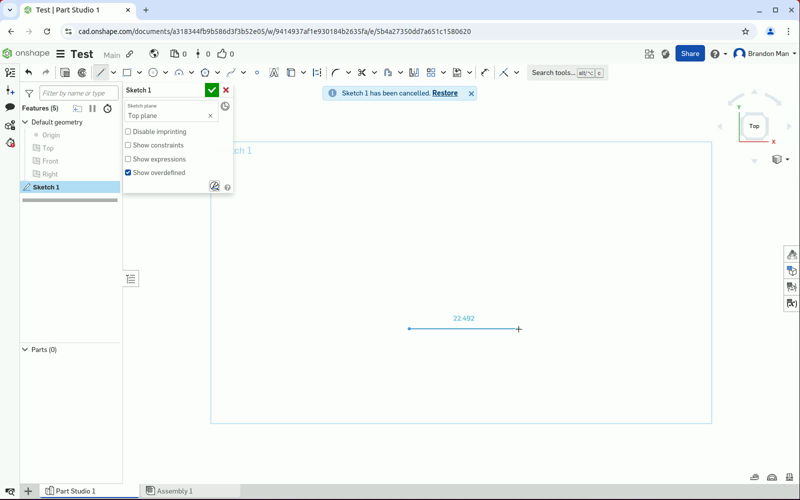
key_up(shift)
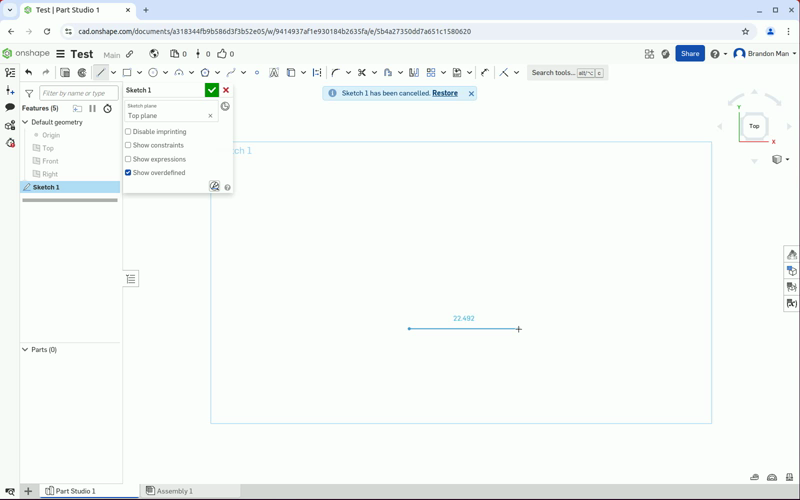
key_down(shift)
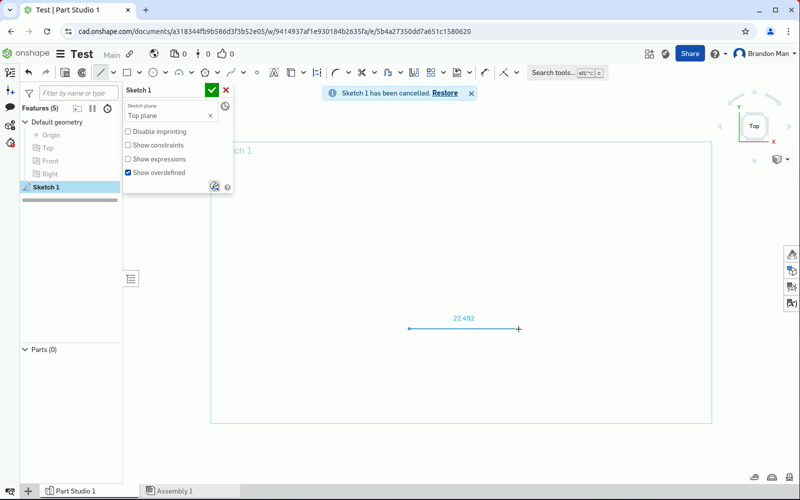
mouse_move(518, 210)
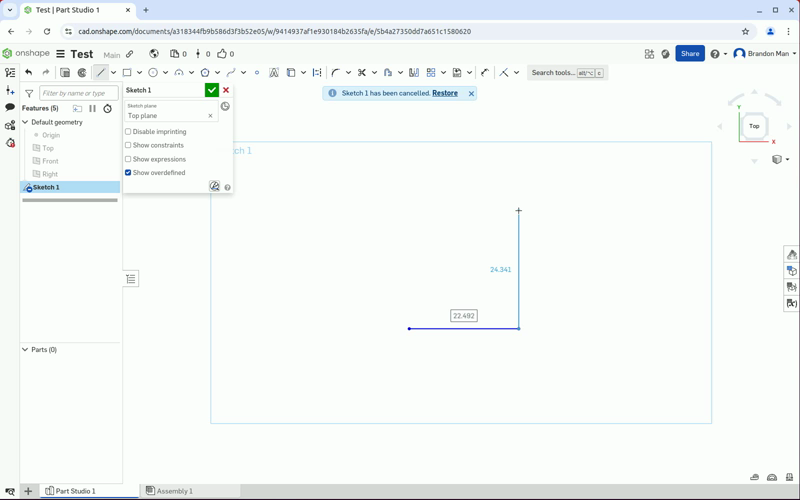
click(518, 210)
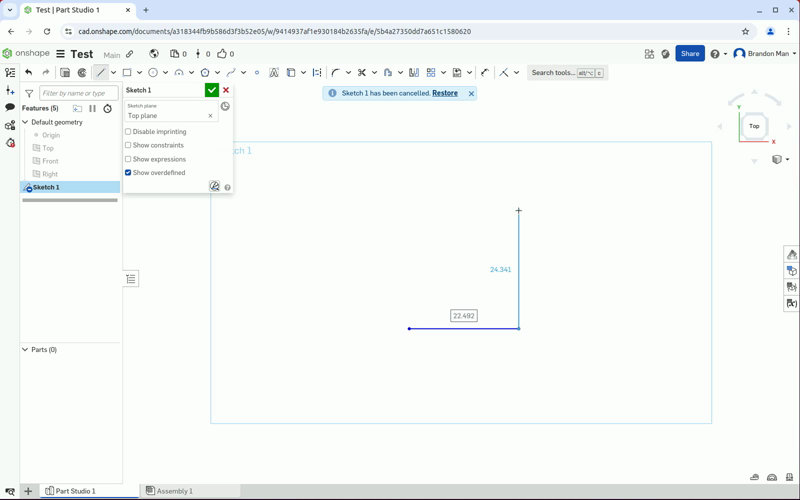
key_up(shift)
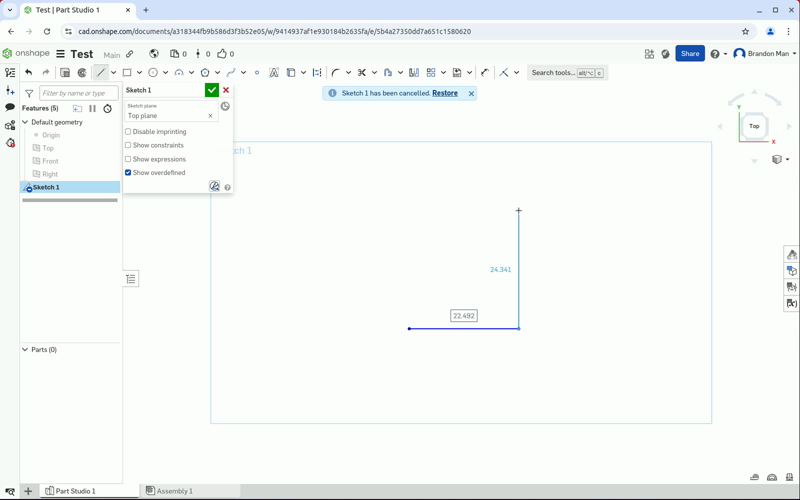
key_down(shift)
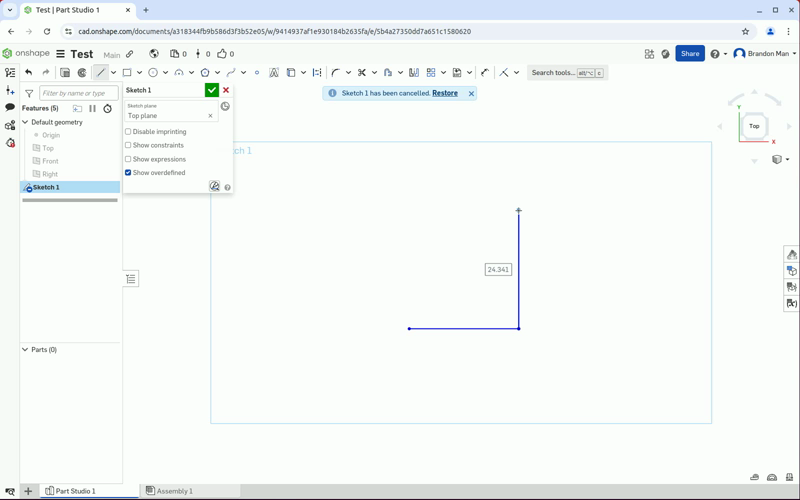
mouse_move(409, 210)
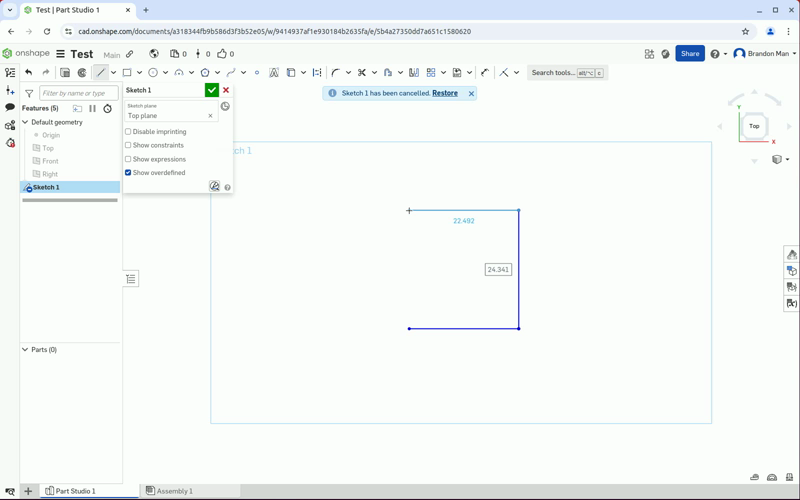
click(409, 210)
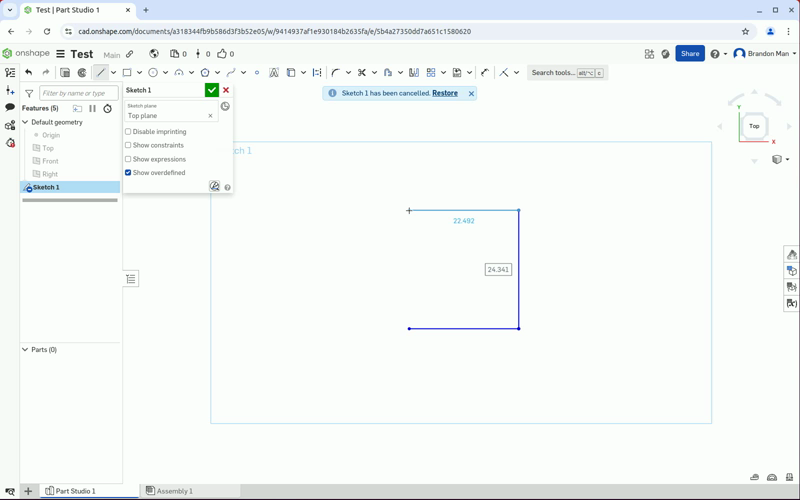
key_up(shift)
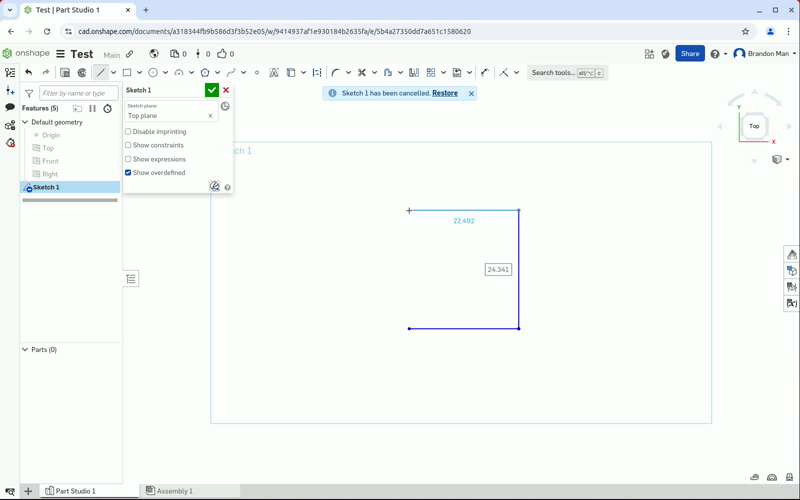
key_down(shift)
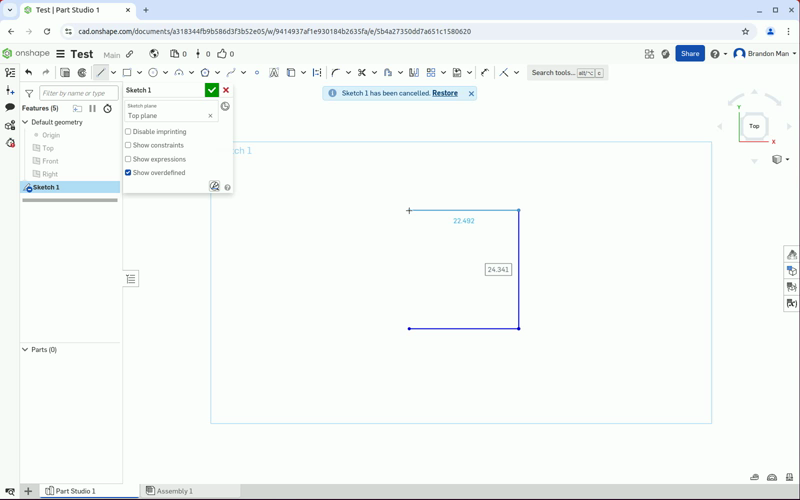
mouse_move(409, 328)
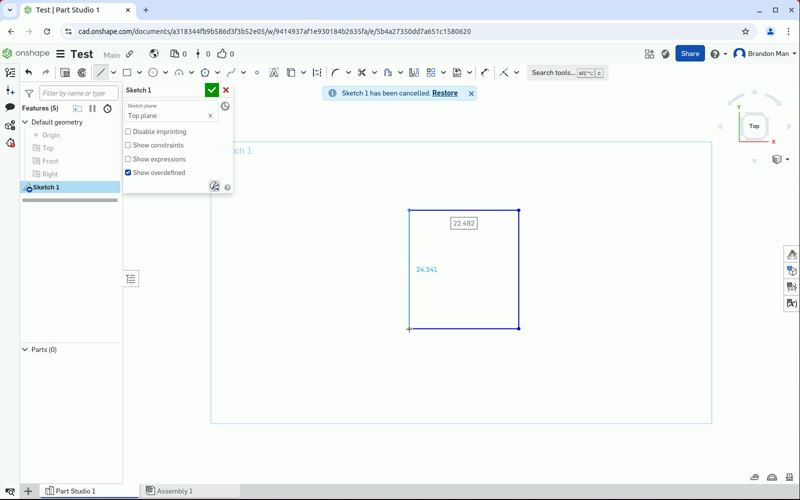
key_up(shift)
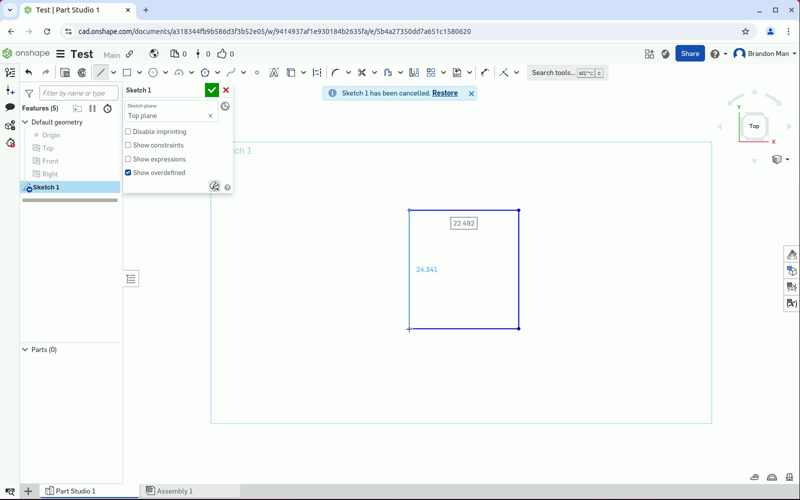
click(409, 328)
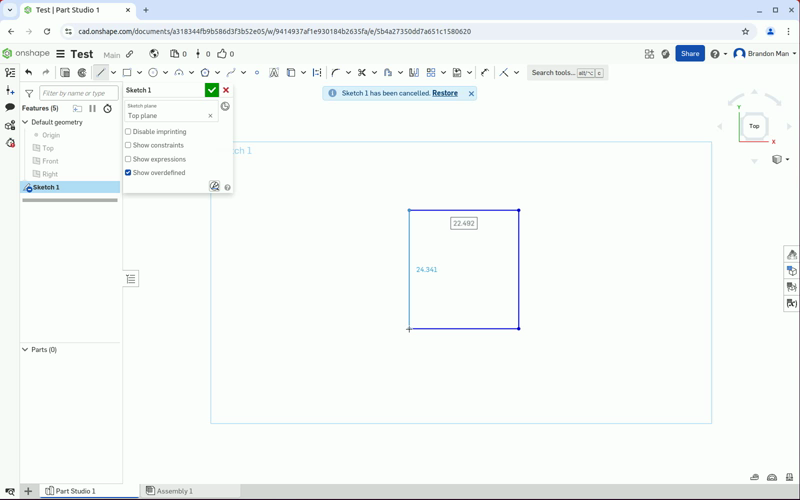
key(esc)
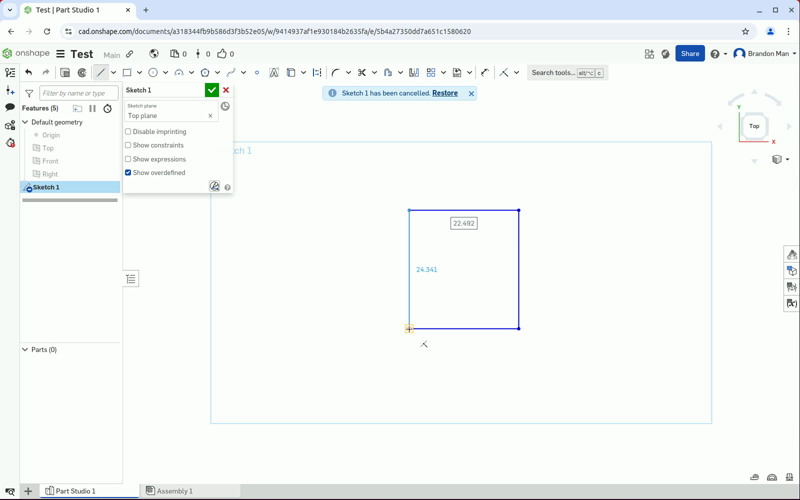
mouse_move(437, 278)
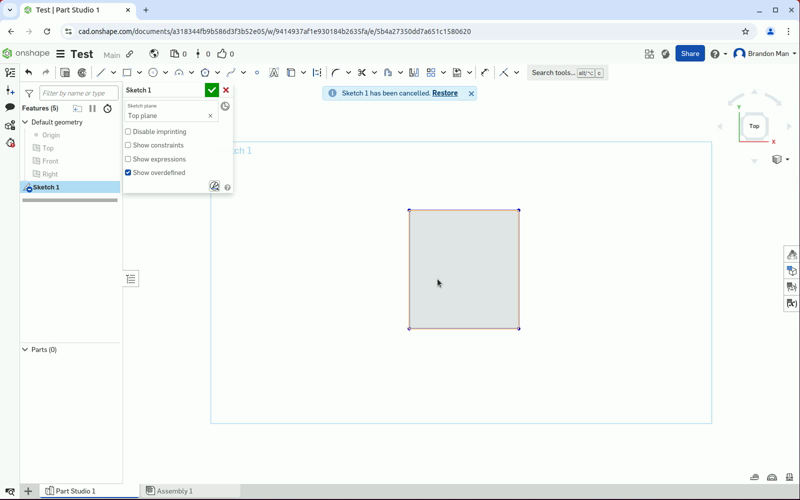
click(437, 278)
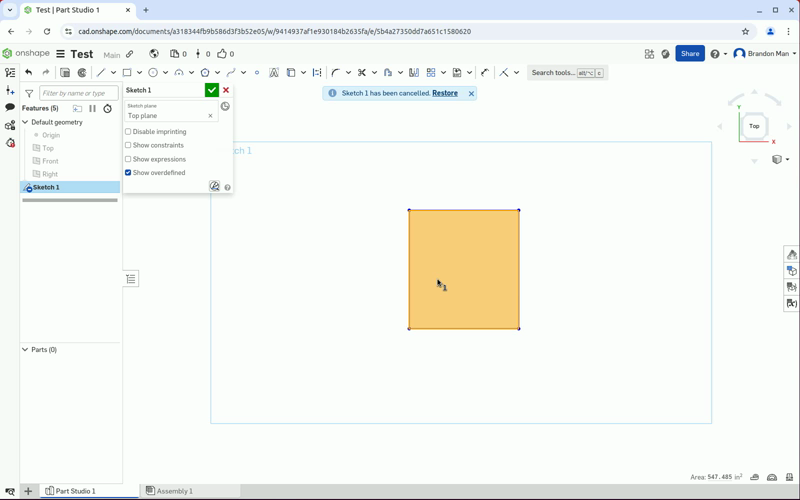
mouse_move(73, 352)
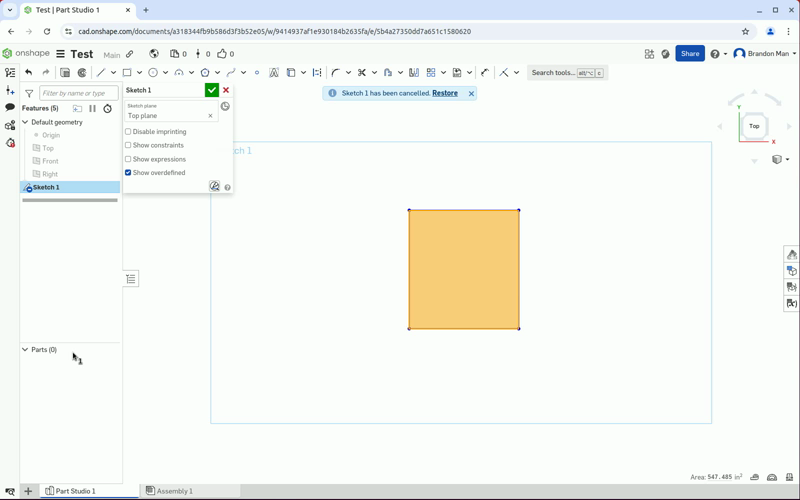
key(shift+y)
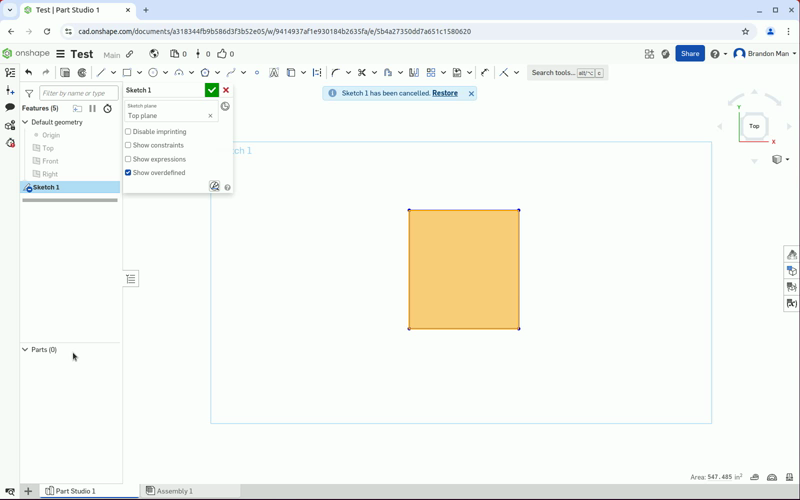
key(shift+e)
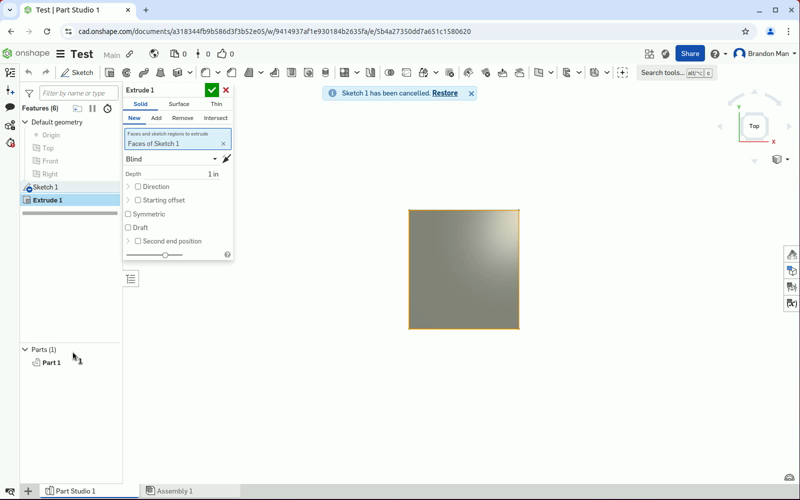
mouse_move(143, 106)
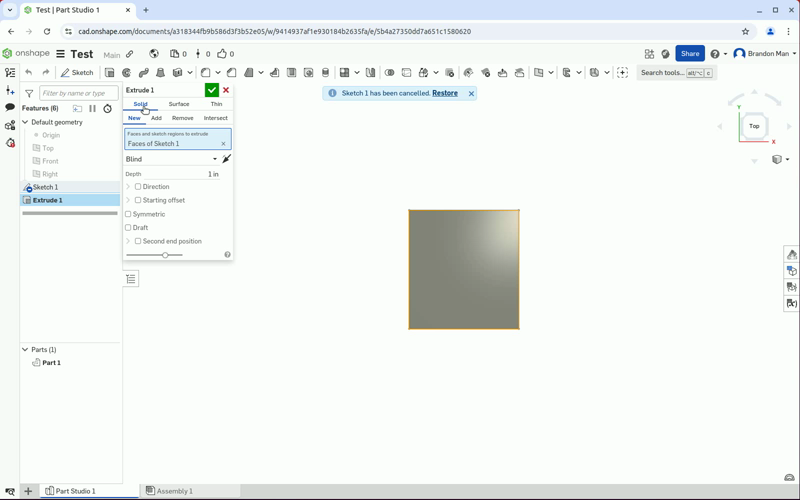
click(143, 106)
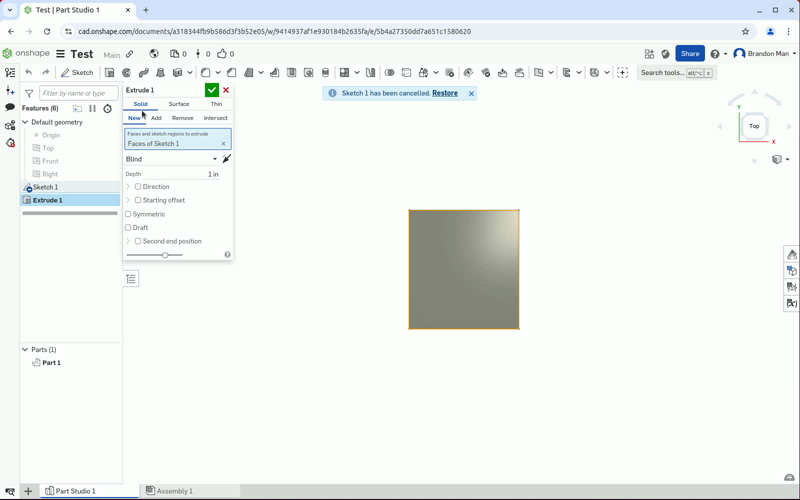
mouse_move(137, 120)
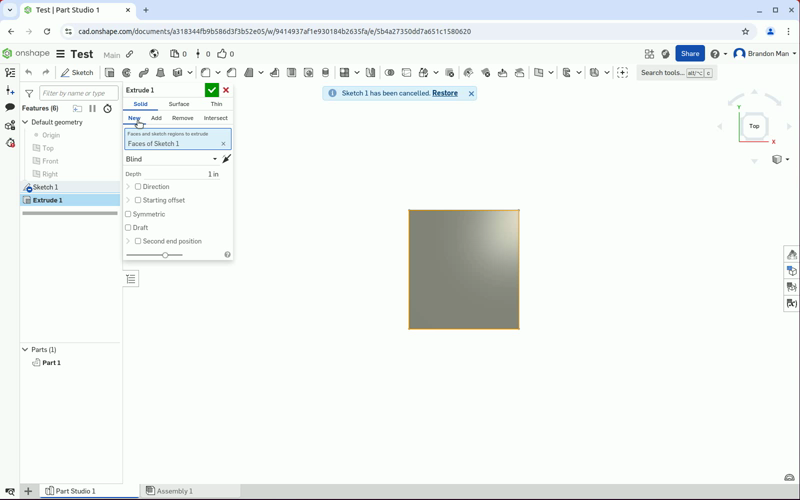
click(137, 120)
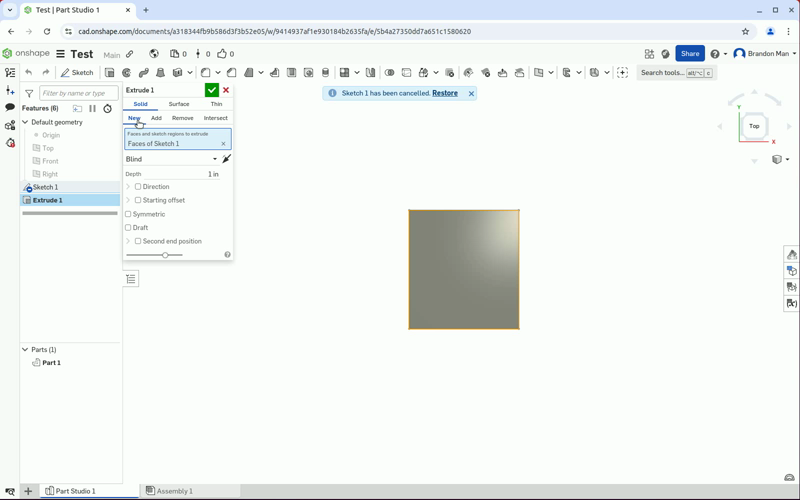
key(tab, 4)
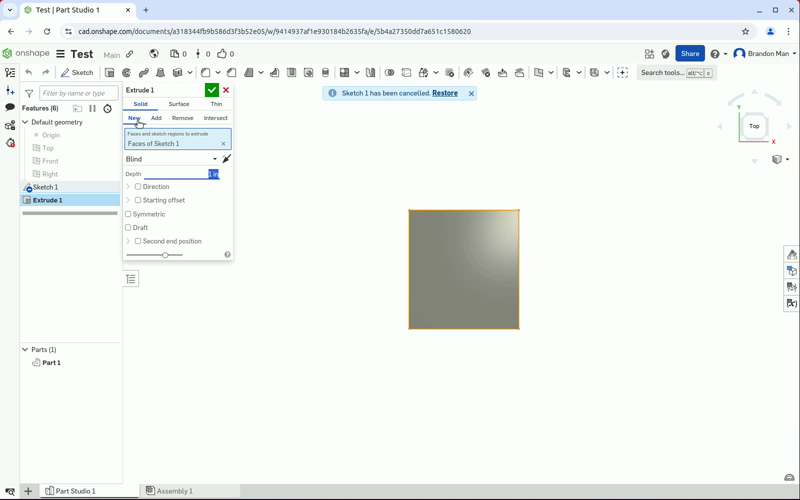
text(0.481)
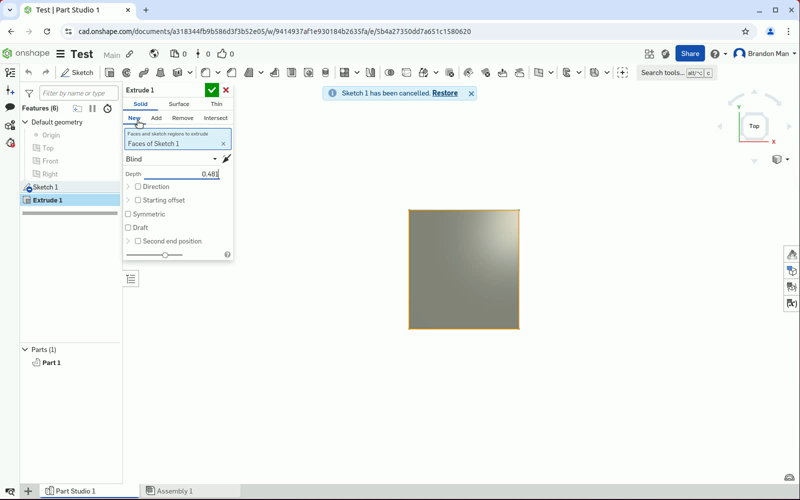
key(enter)
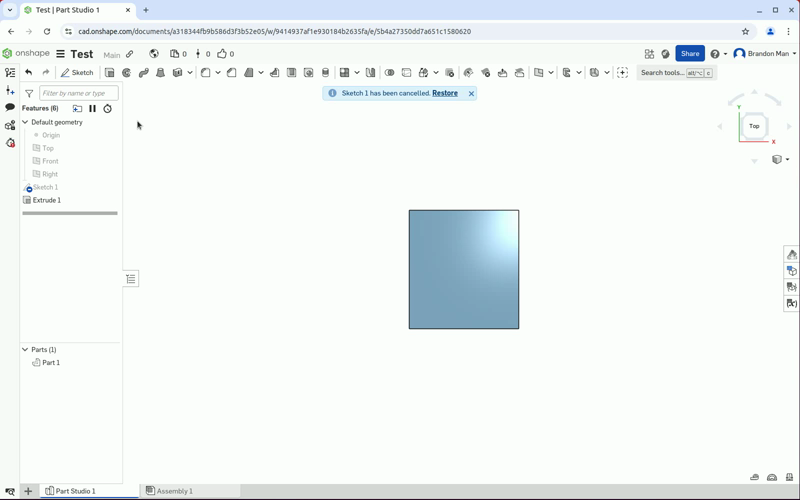
key(shift+h)
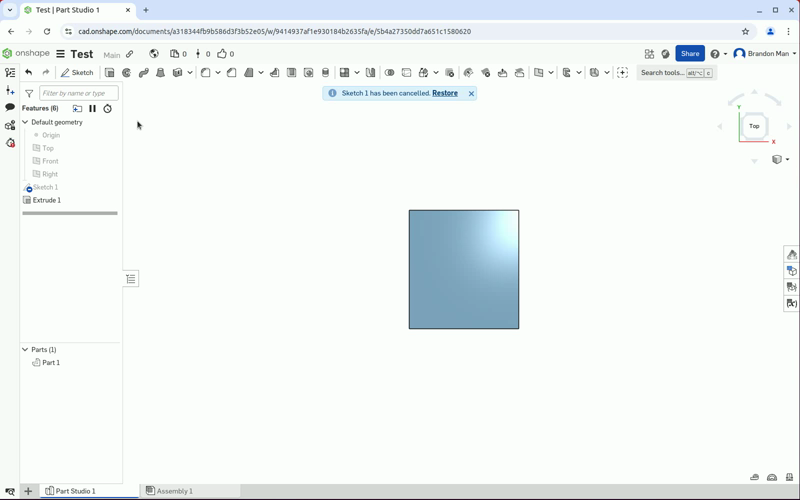
key(shift+h)
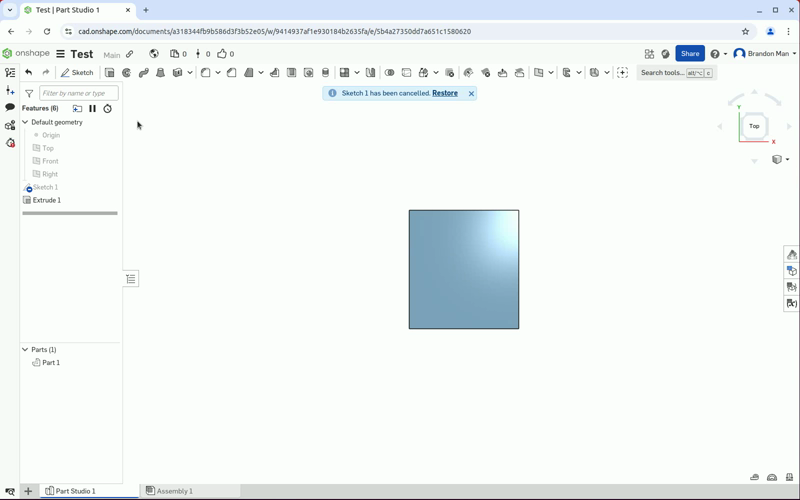
mouse_move(73, 189)
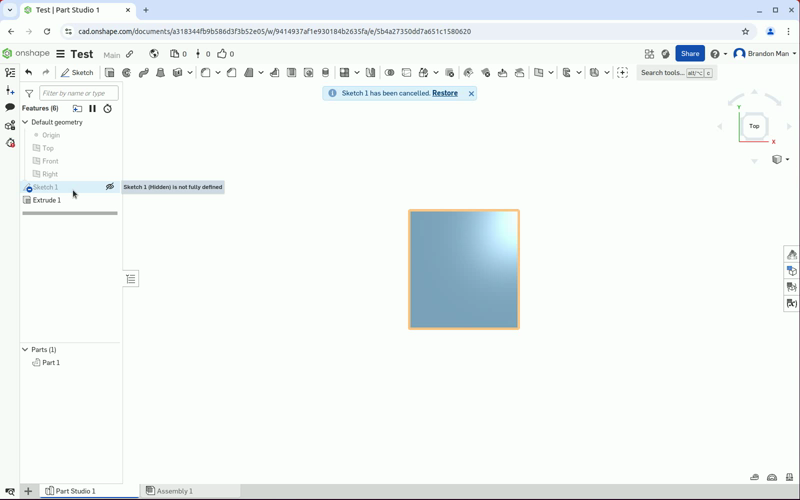
click(73, 189)
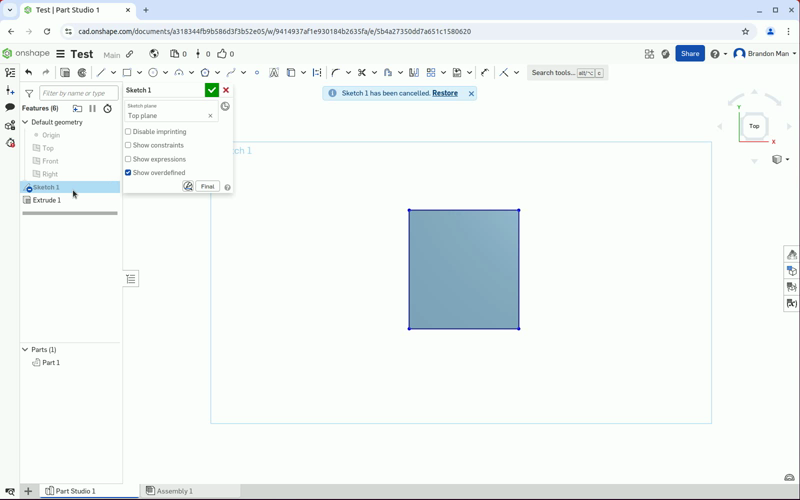
mouse_move(229, 92)
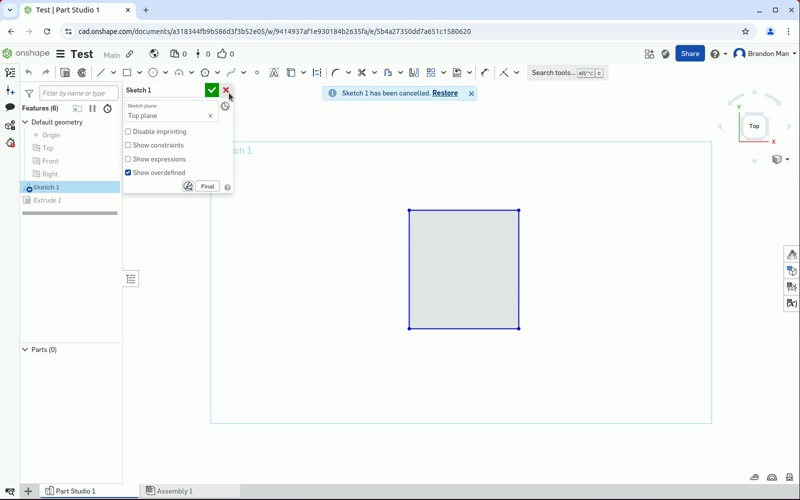
click(229, 92)
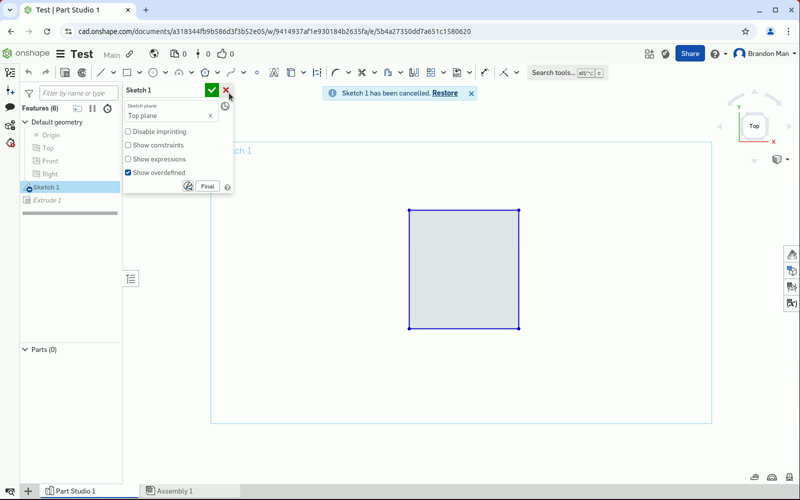
key(shift+s)
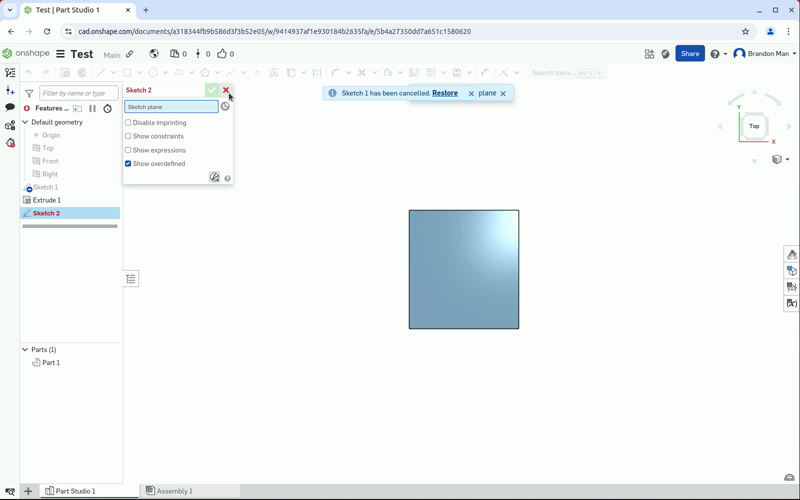
mouse_move(73, 150)
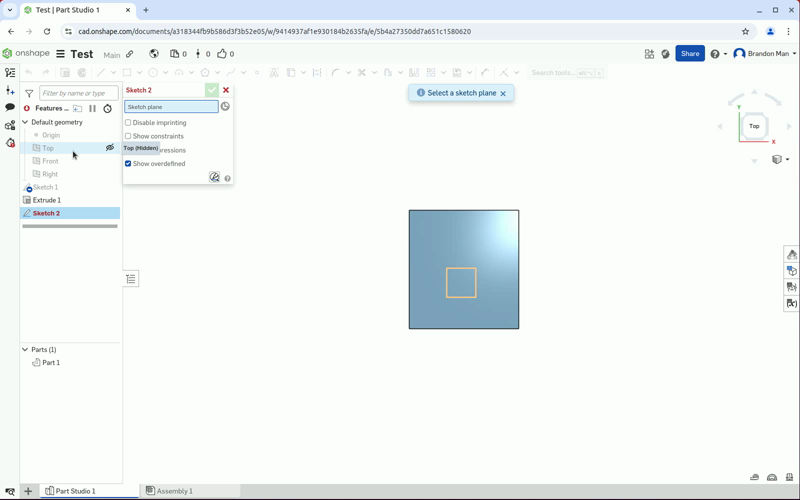
click(73, 150)
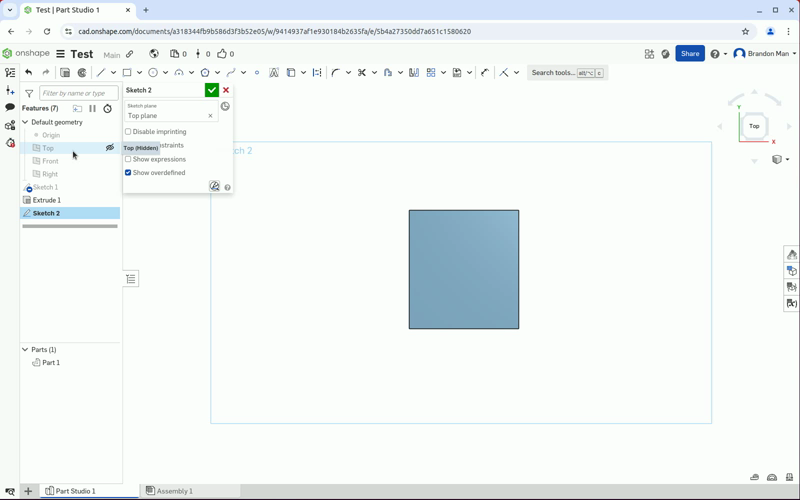
mouse_move(73, 352)
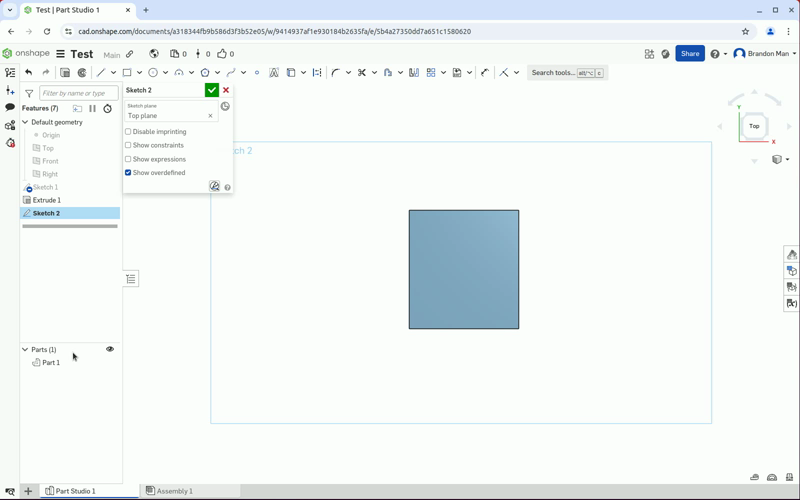
key(y)
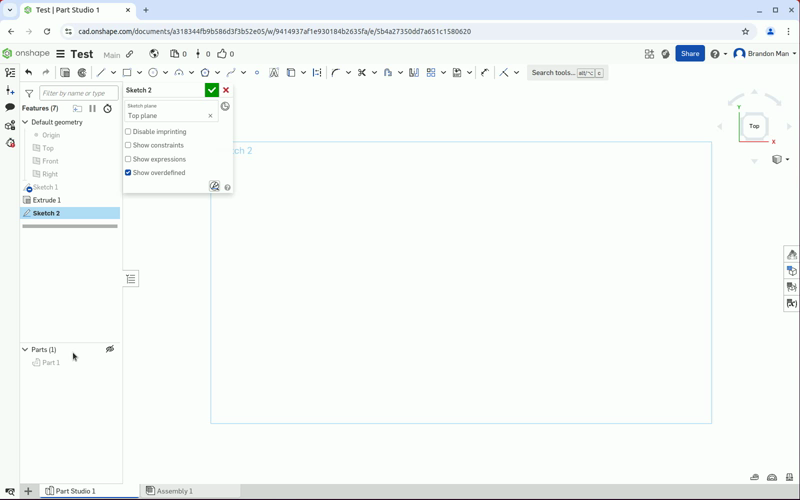
key(l)
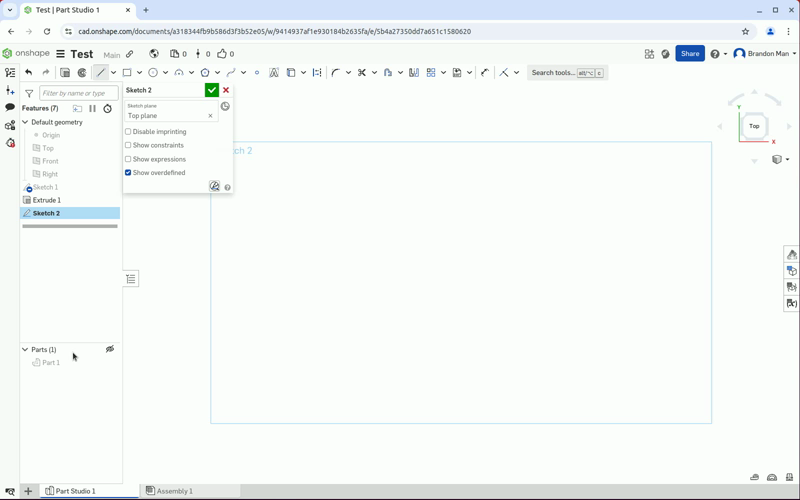
key_down(shift)
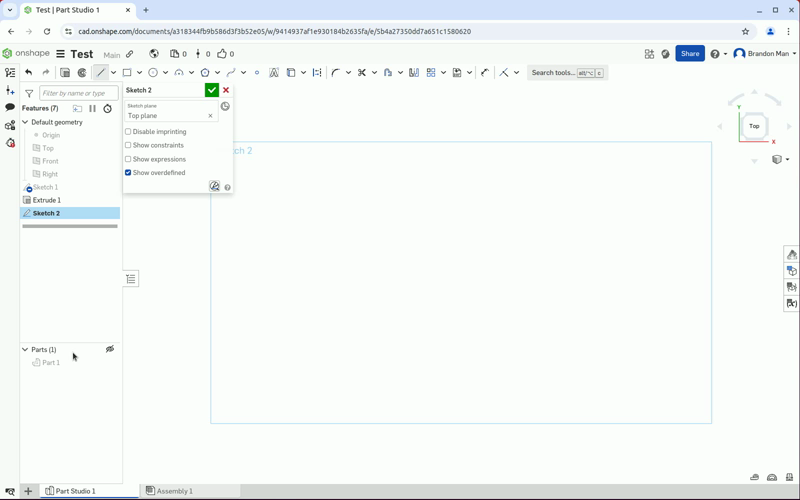
mouse_move(526, 327)
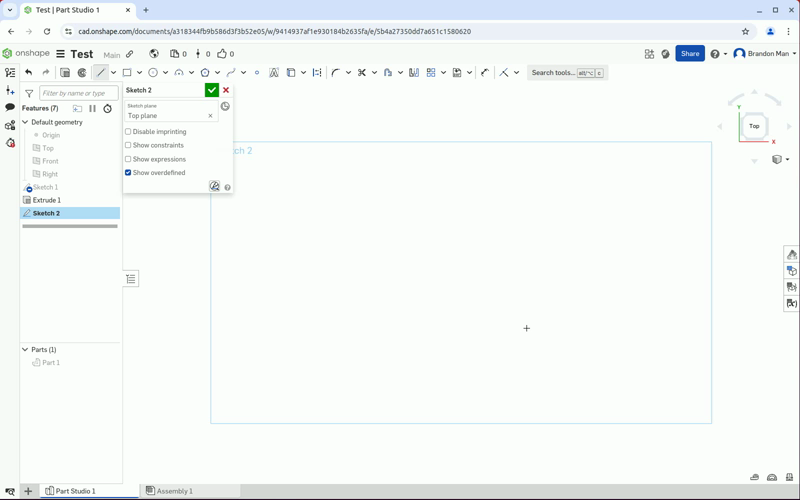
click(526, 327)
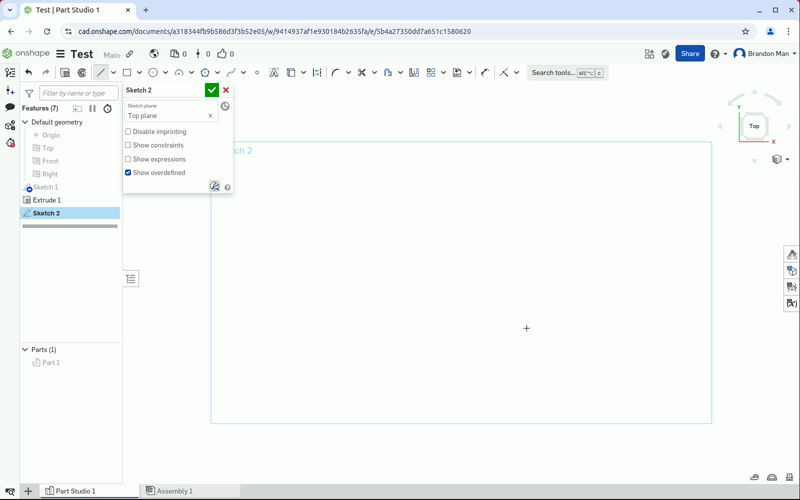
key_up(shift)
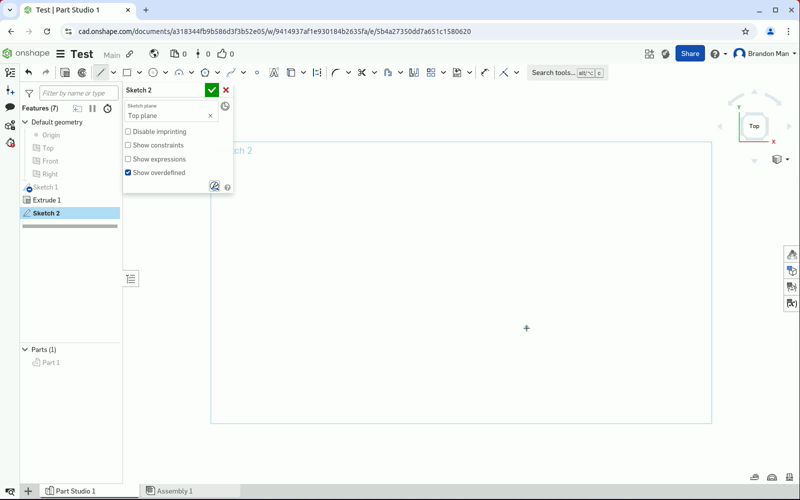
key_down(shift)
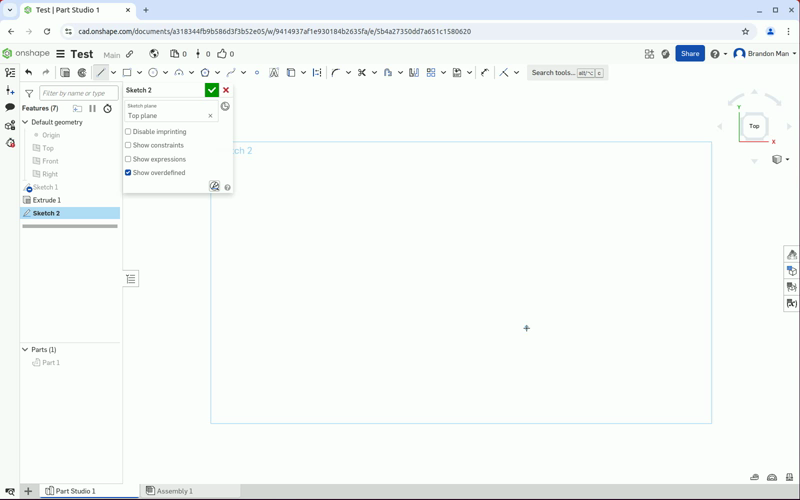
mouse_move(556, 327)
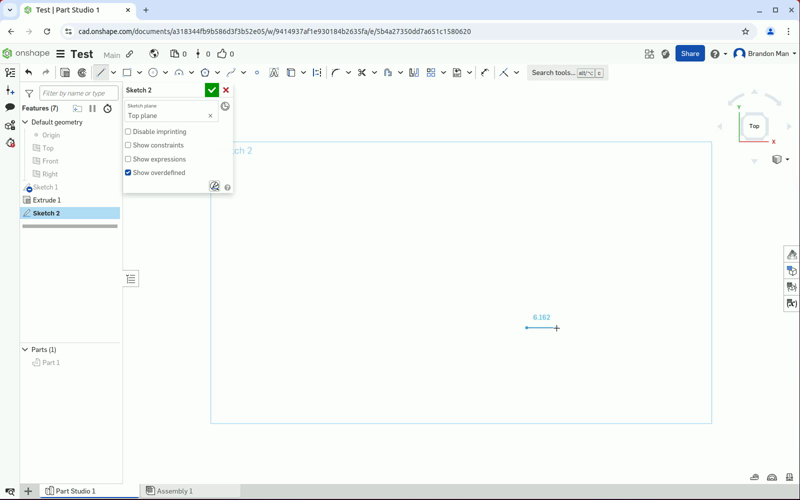
mouse_move(561, 327)
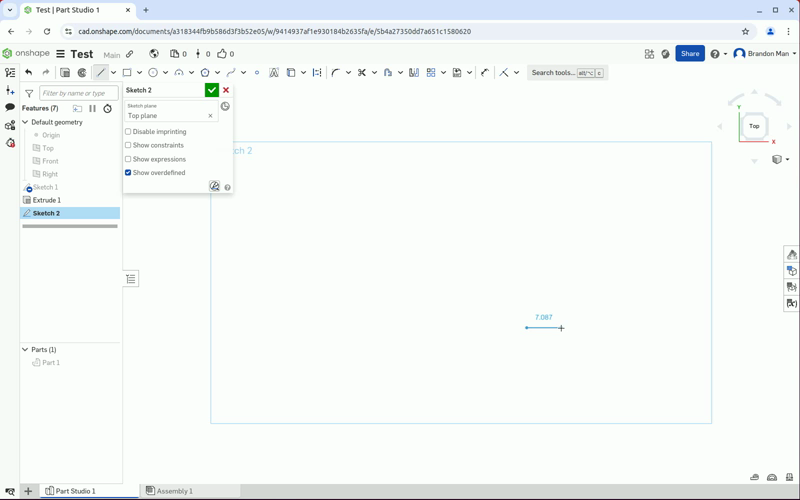
click(561, 327)
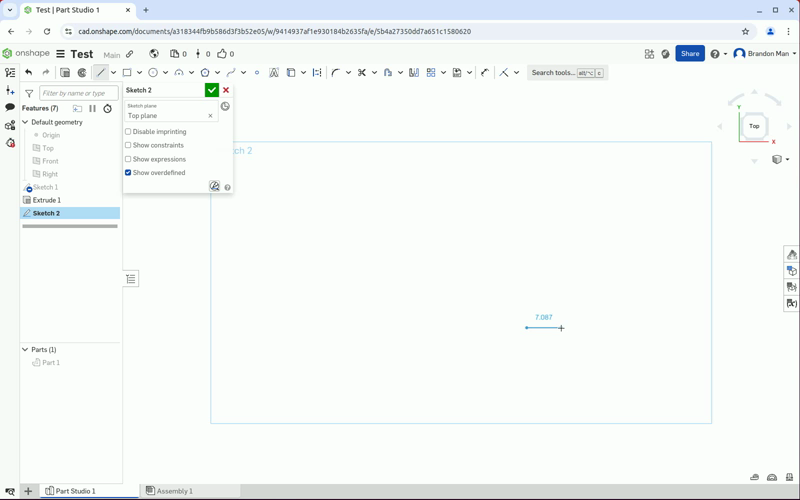
key_up(shift)
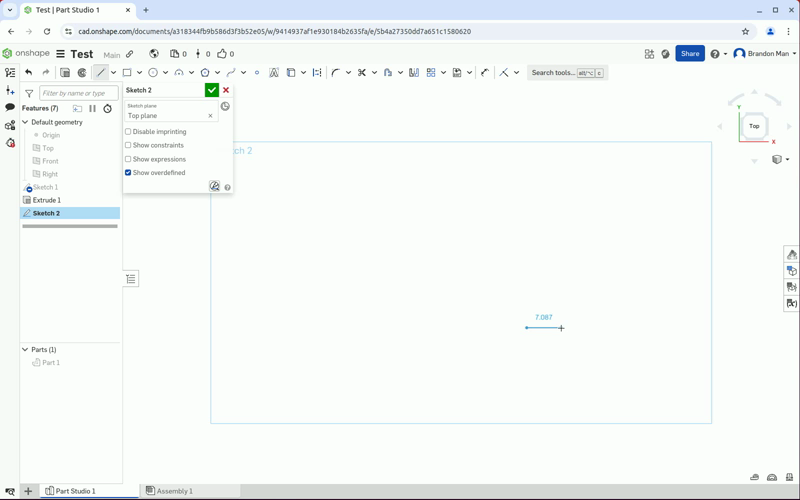
key_down(shift)
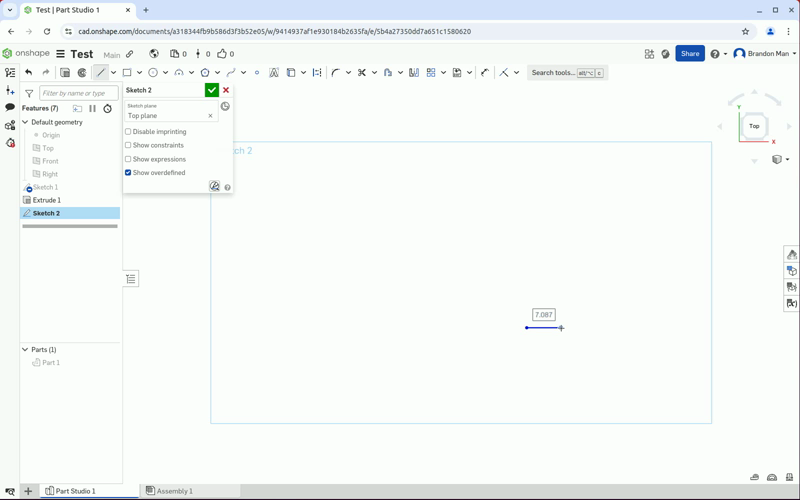
mouse_move(561, 204)
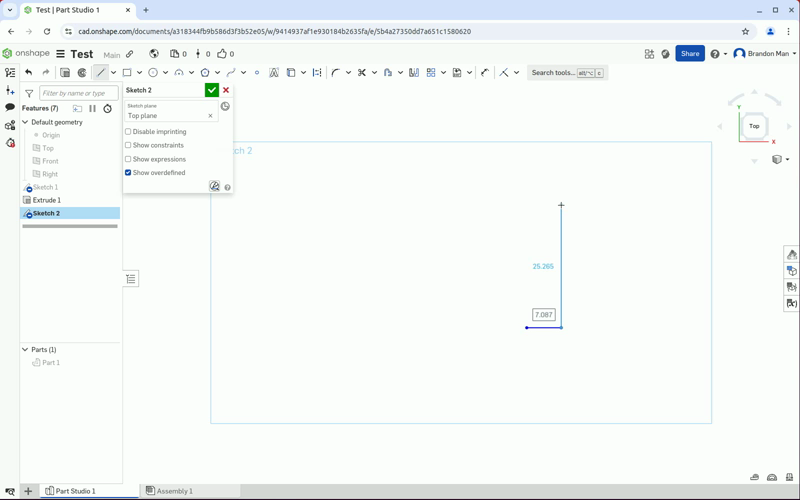
click(561, 204)
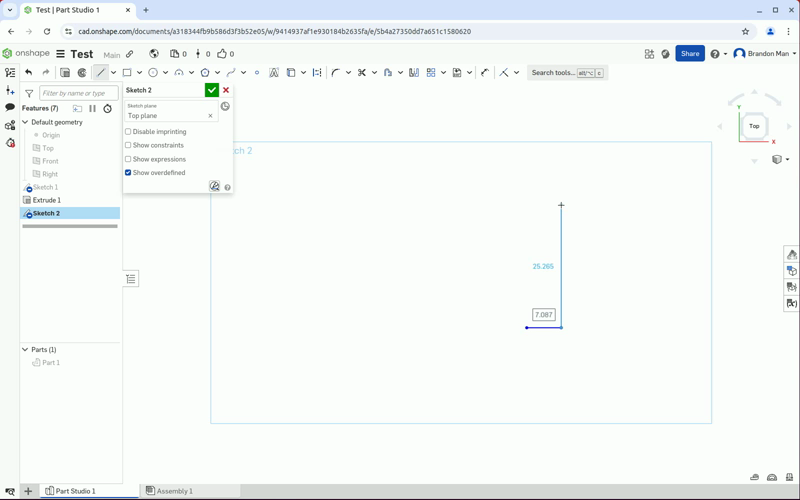
key_up(shift)
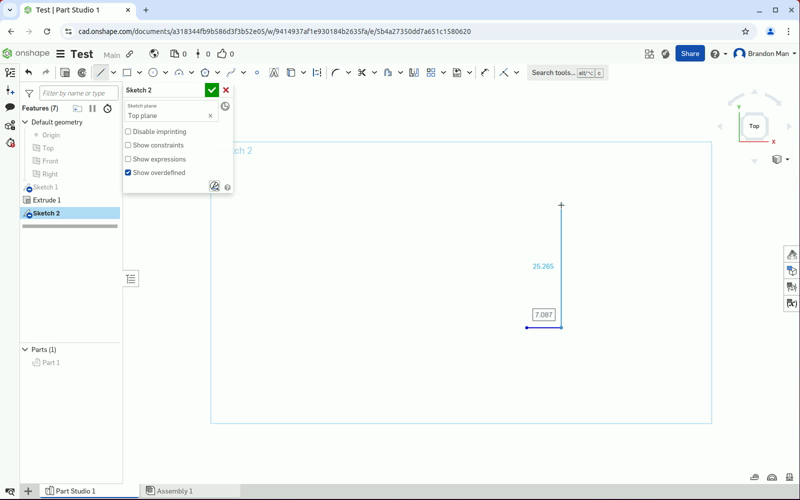
key_down(shift)
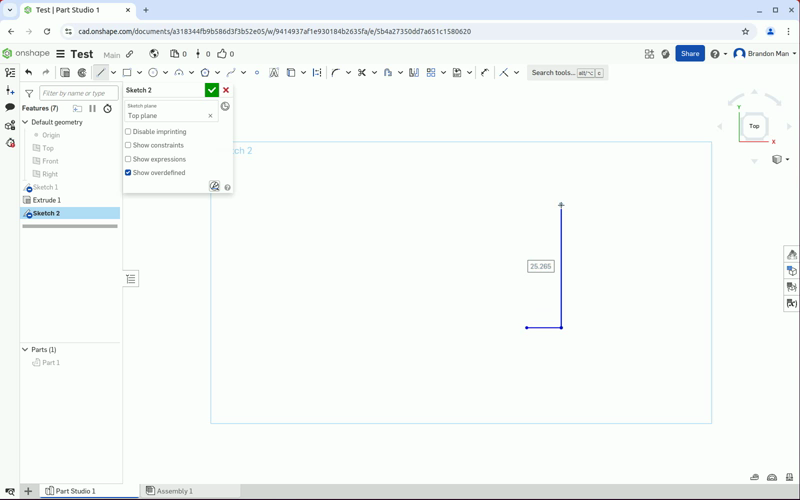
mouse_move(589, 204)
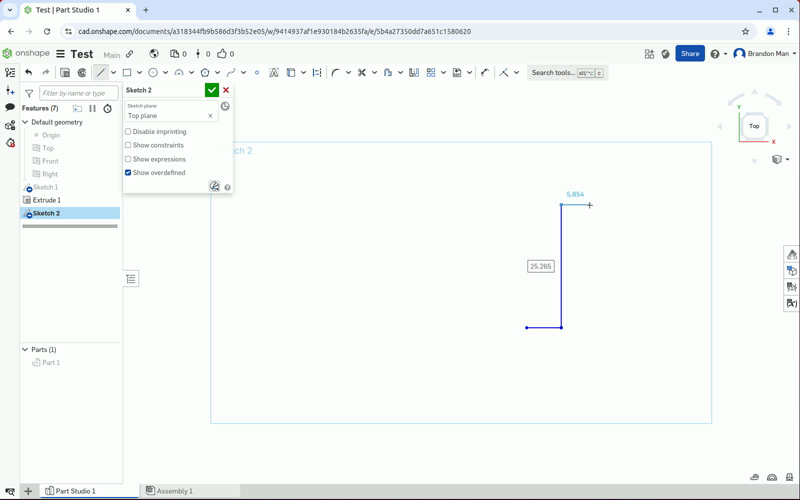
mouse_move(526, 204)
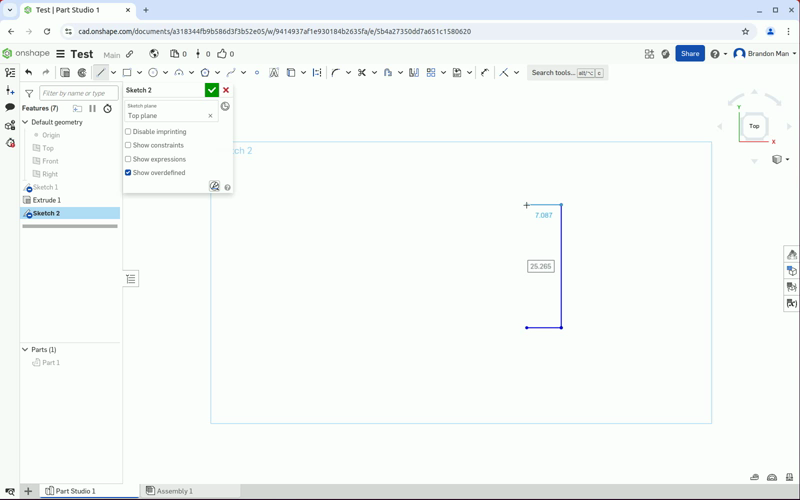
click(526, 204)
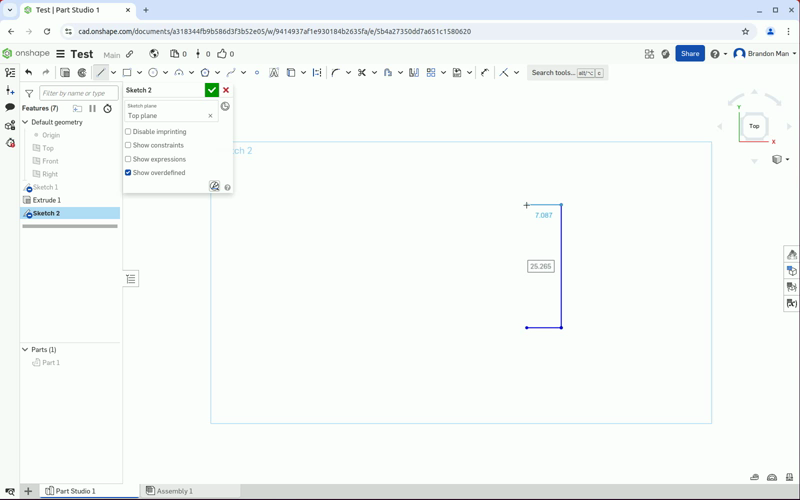
key_up(shift)
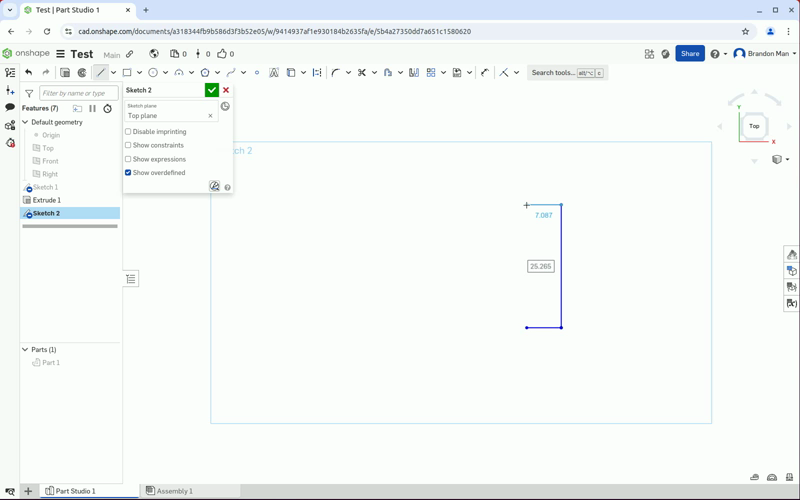
key_down(shift)
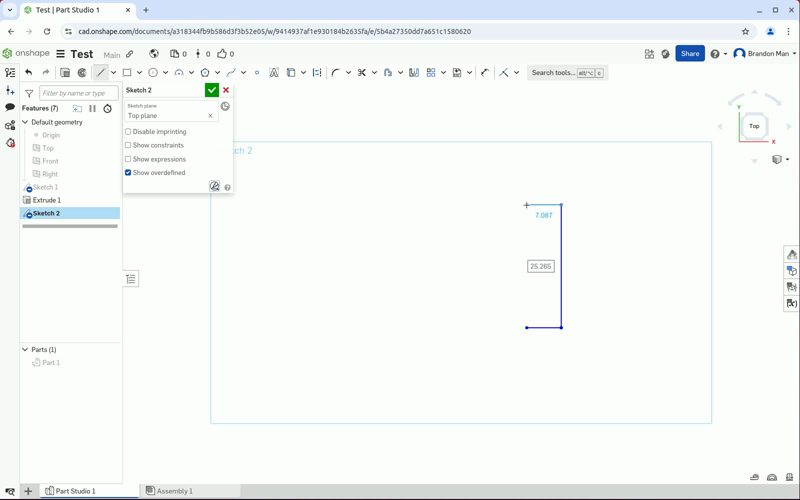
mouse_move(526, 327)
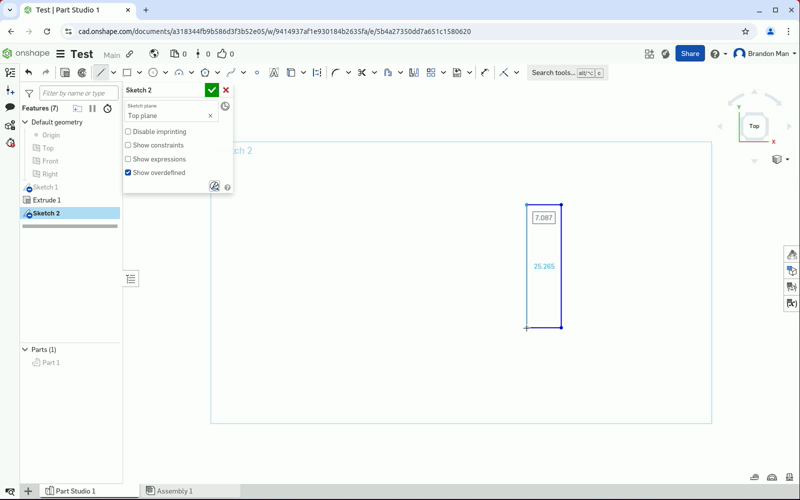
key_up(shift)
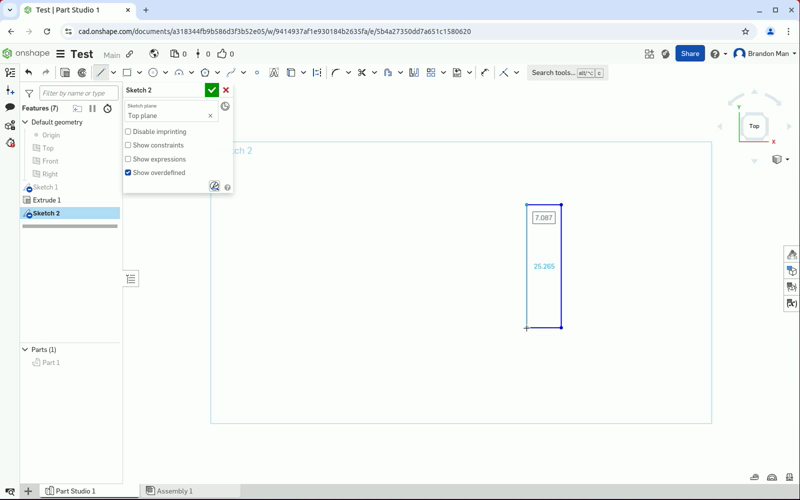
click(526, 327)
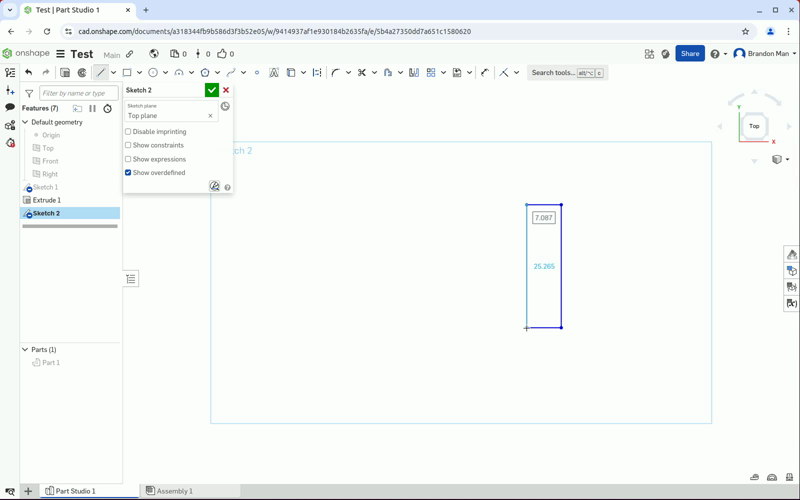
key(esc)
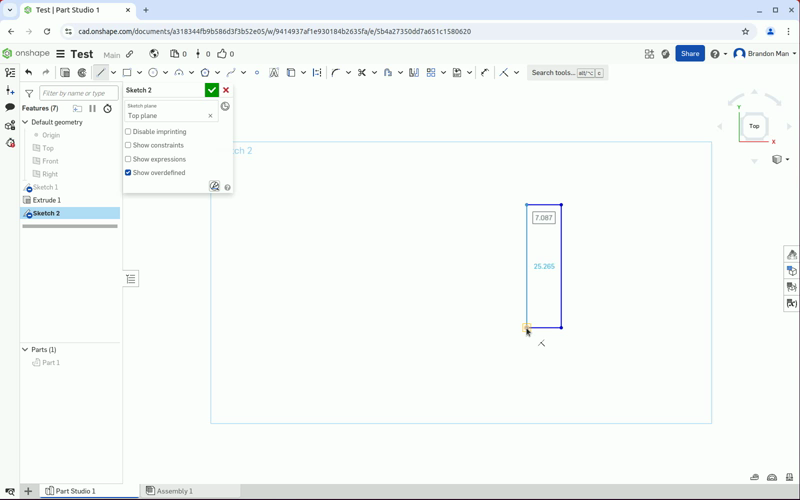
mouse_move(551, 222)
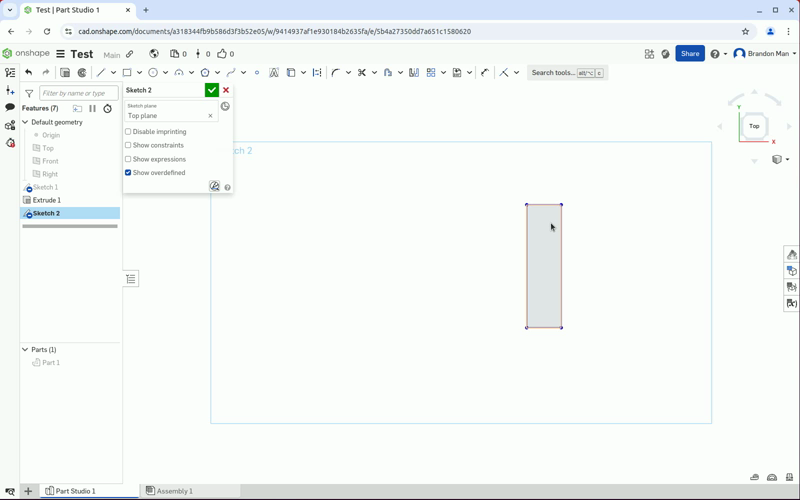
click(551, 222)
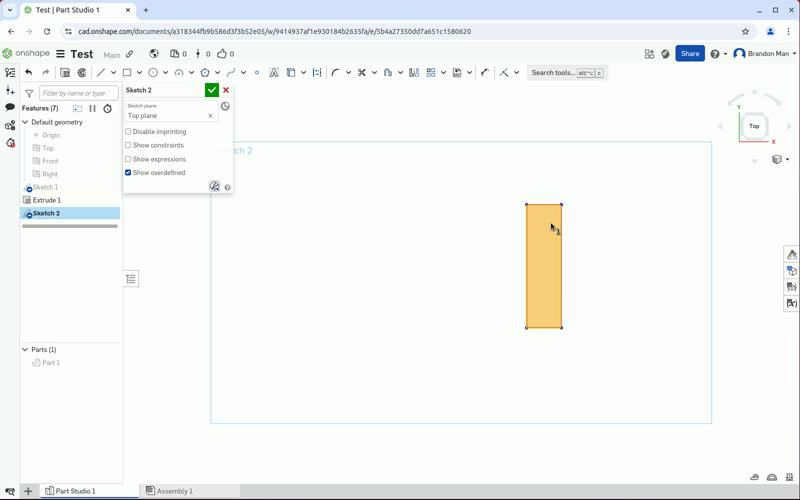
mouse_move(73, 352)
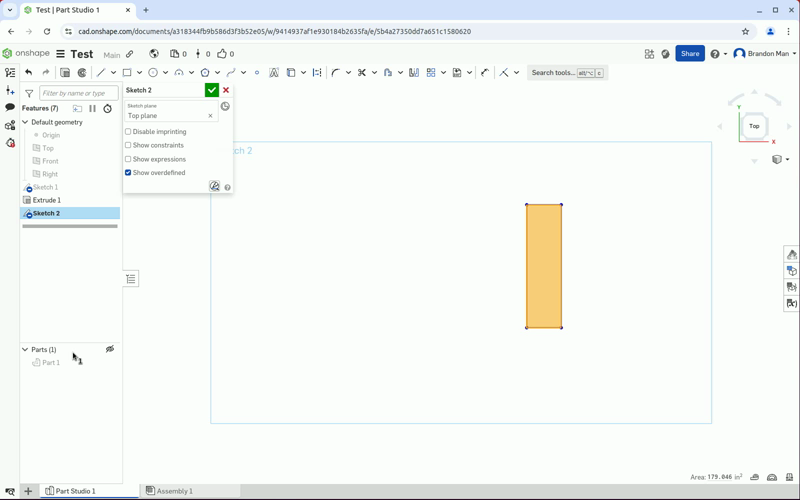
key(shift+y)
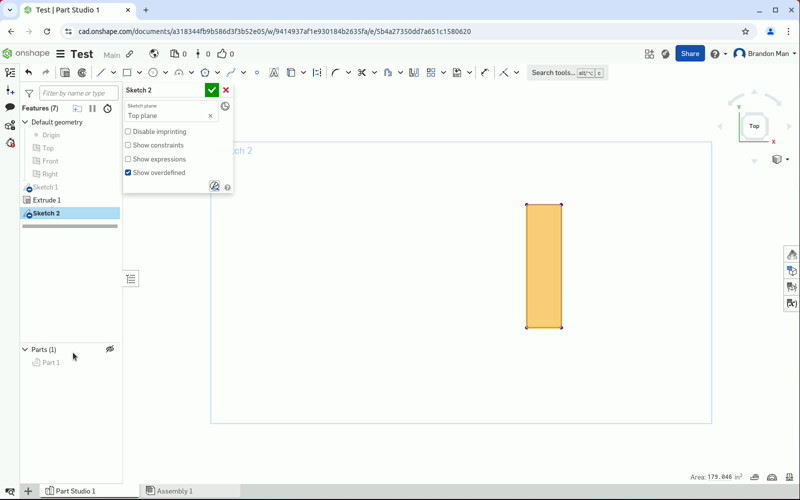
key(shift+e)
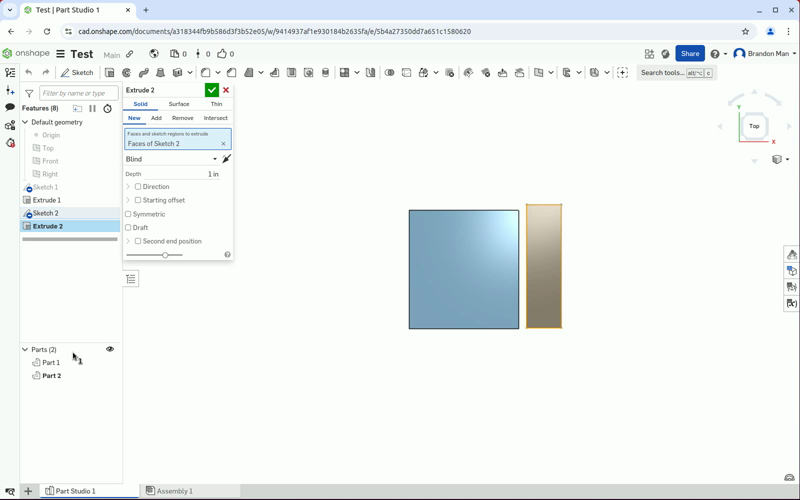
mouse_move(143, 106)
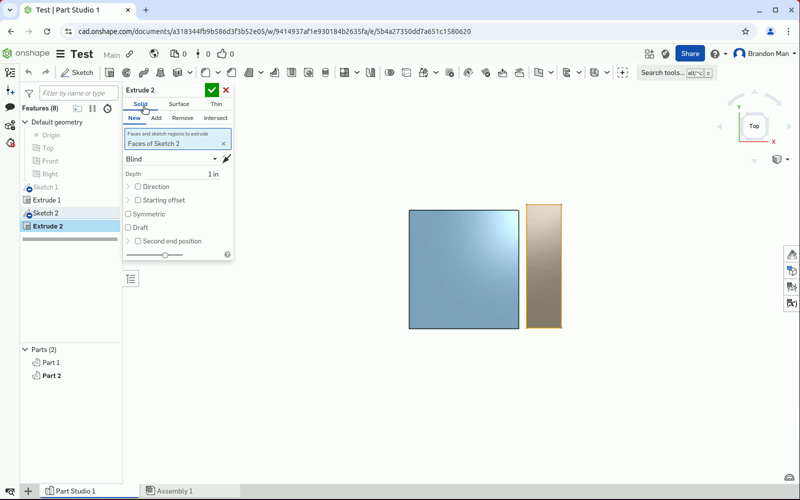
click(143, 106)
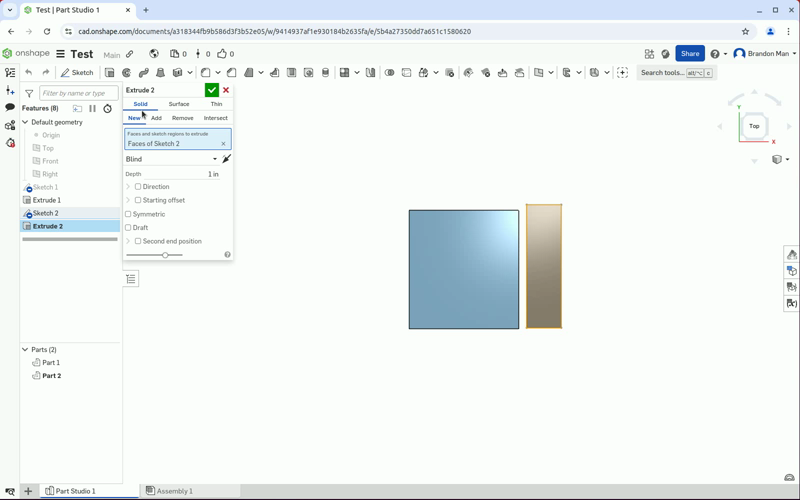
mouse_move(137, 120)
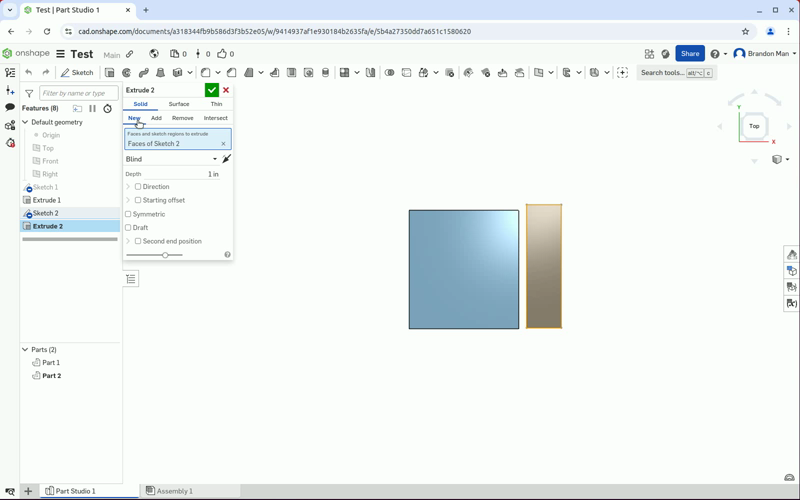
click(137, 120)
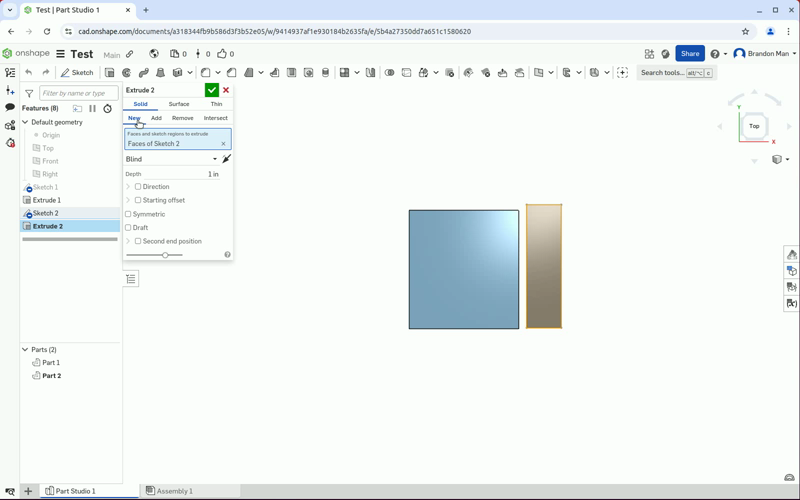
key(tab, 4)
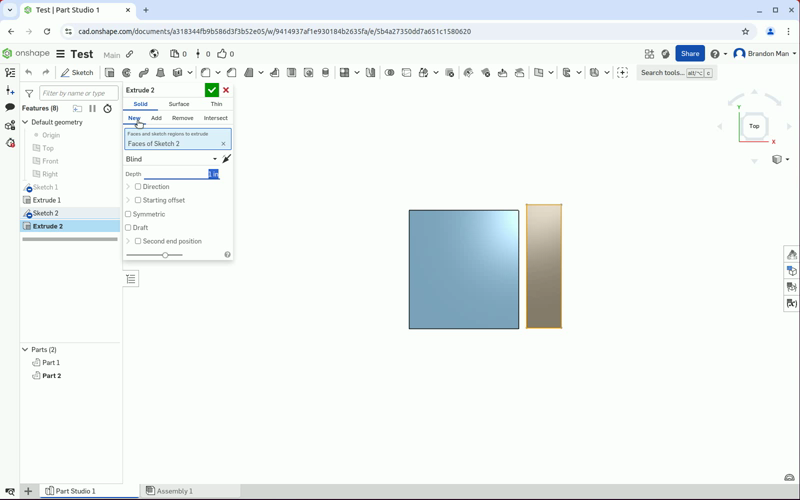
text(0.481)
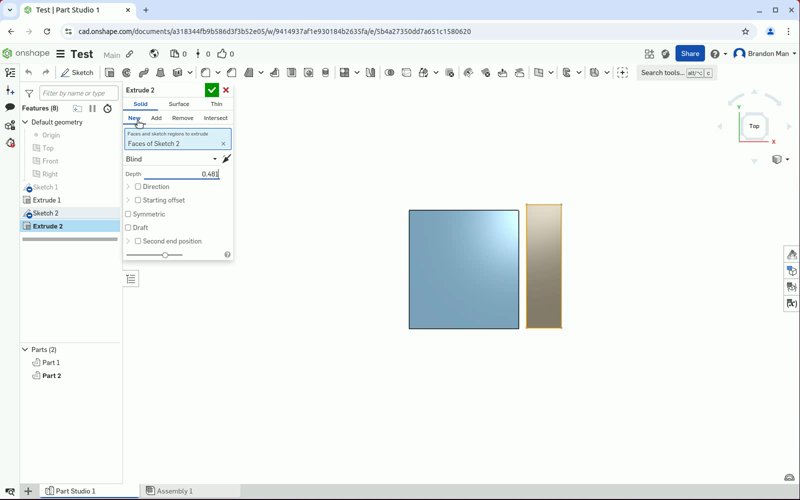
key(enter)
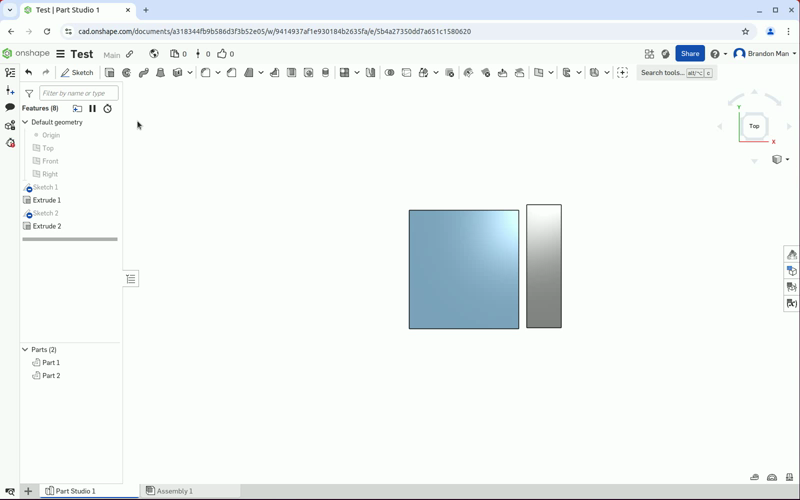
key(shift+h)
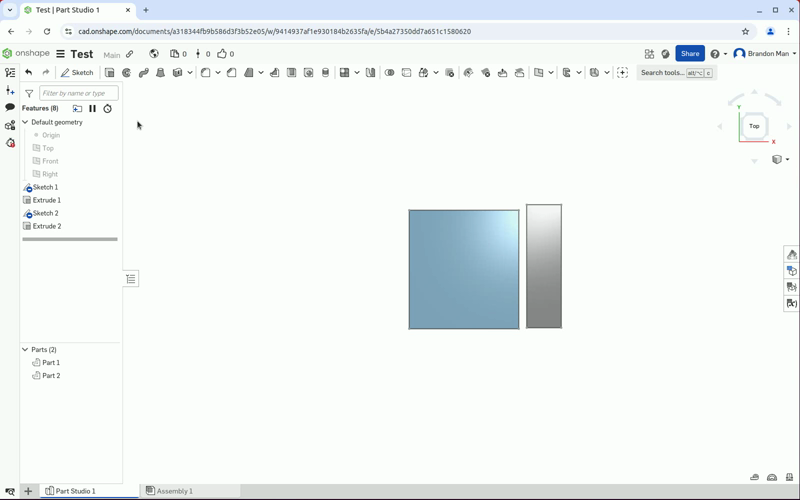
key(shift+h)
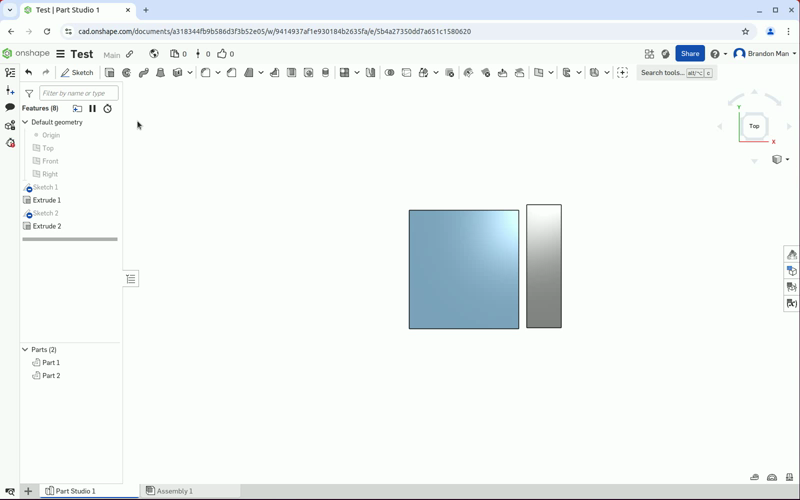
mouse_move(73, 189)
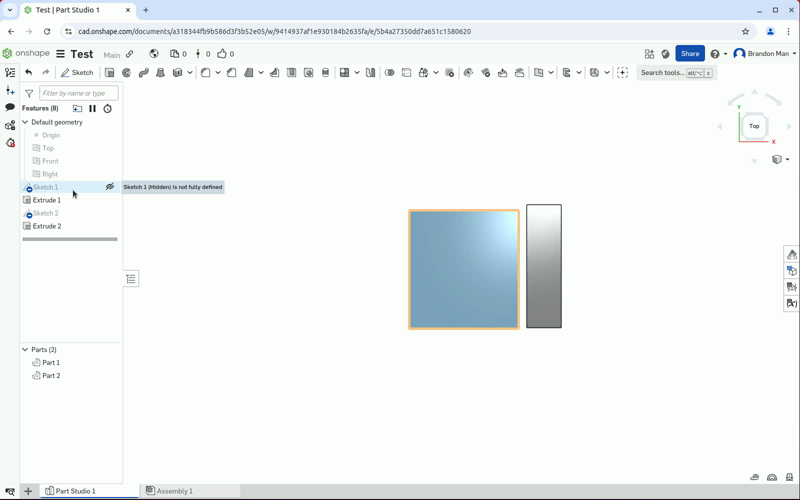
click(73, 189)
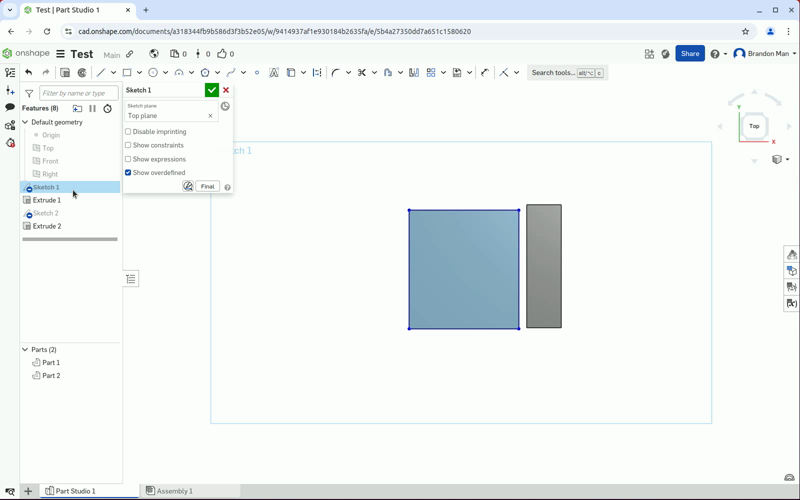
mouse_move(229, 92)
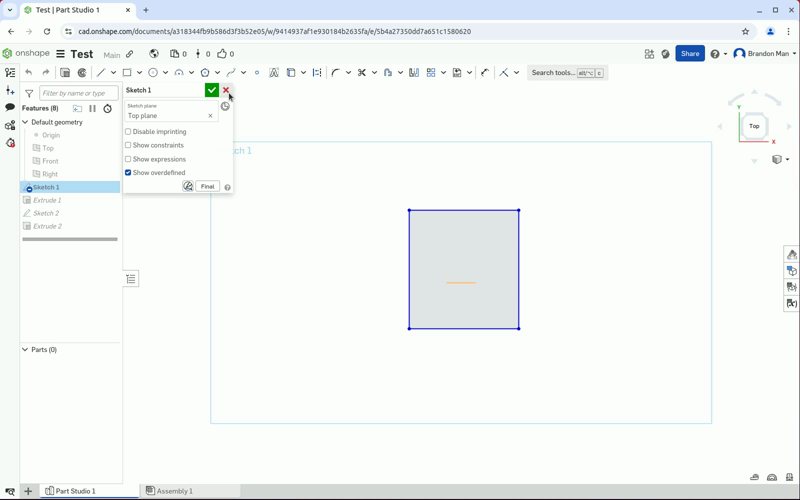
click(229, 92)
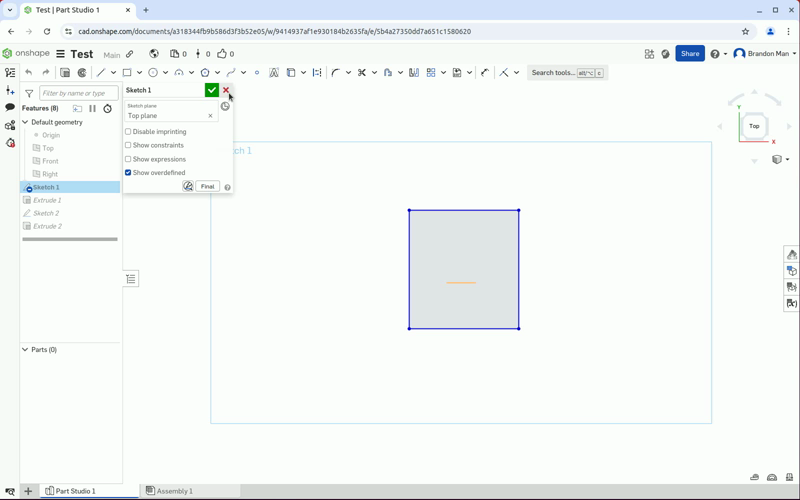
key(shift+s)
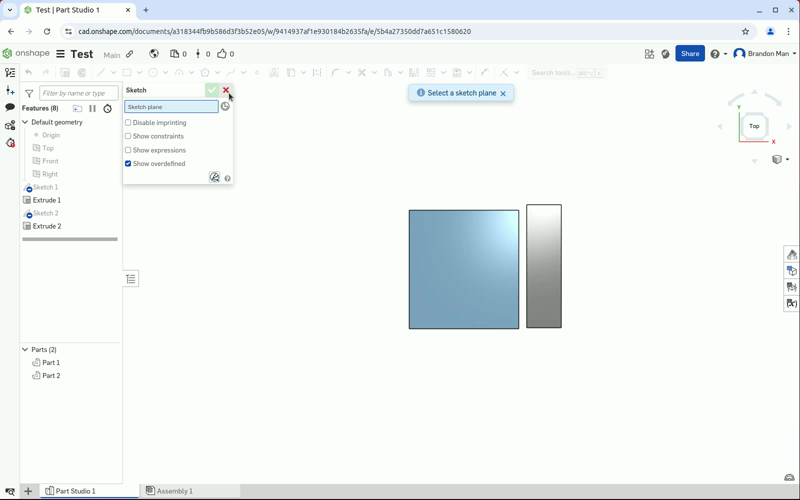
mouse_move(73, 150)
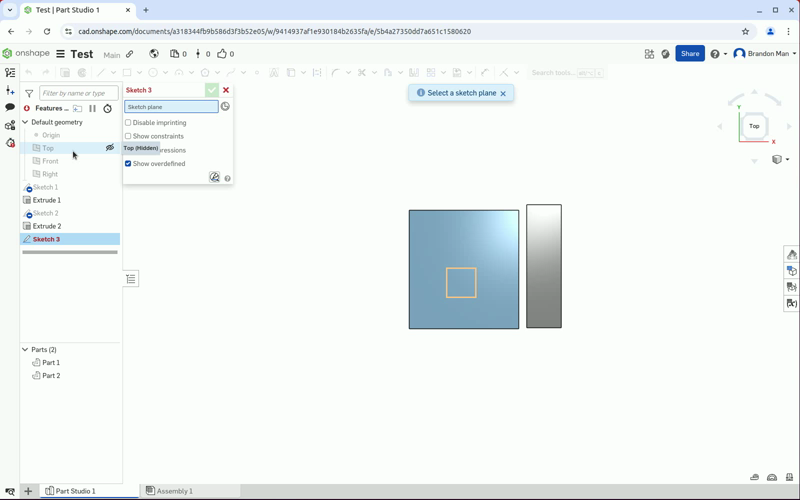
click(73, 150)
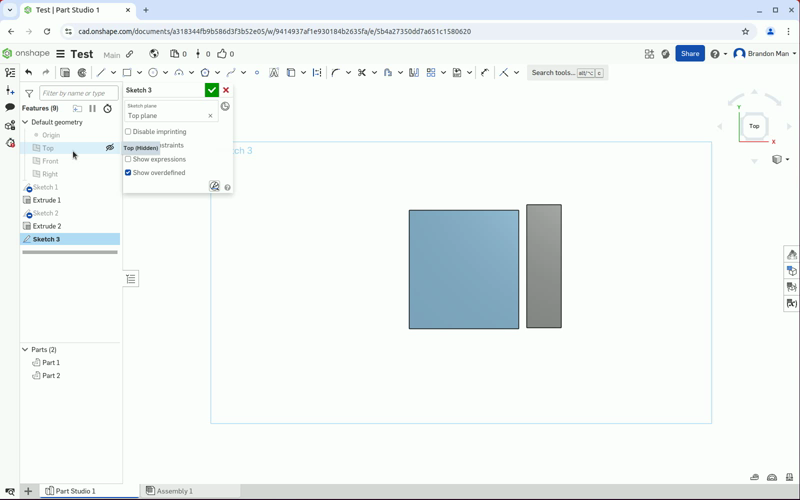
mouse_move(73, 352)
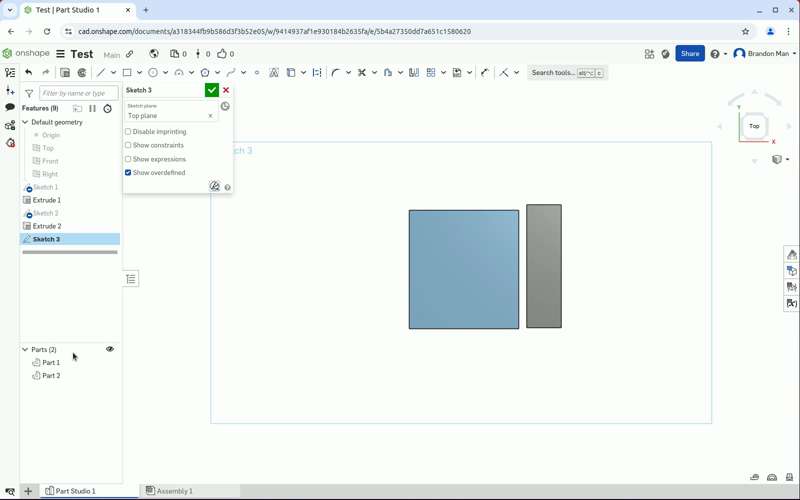
key(y)
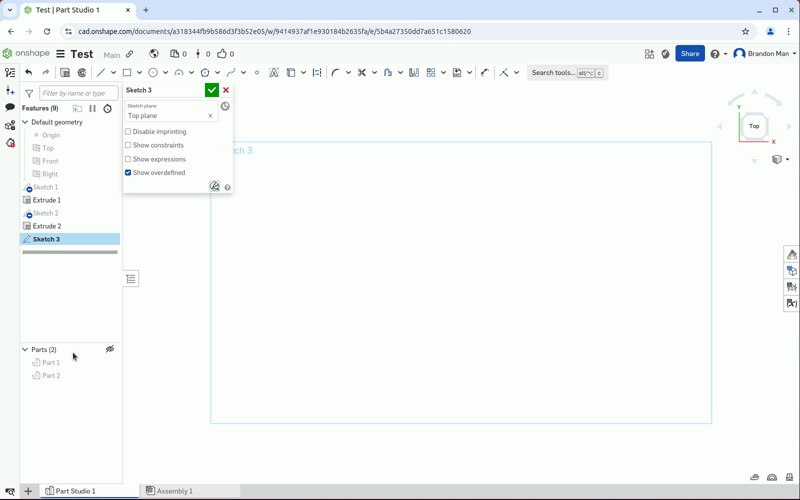
key(l)
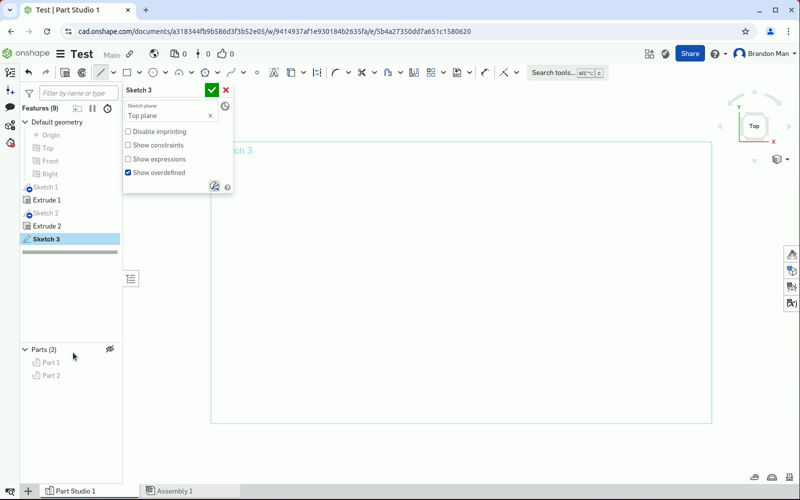
key_down(shift)
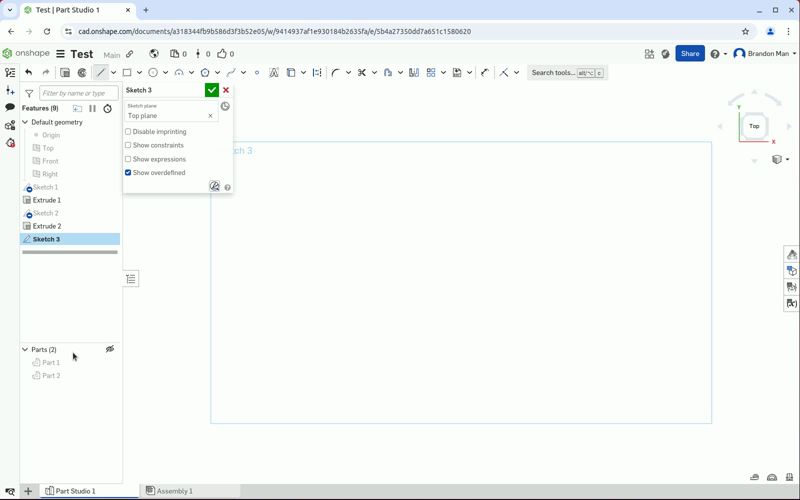
mouse_move(410, 367)
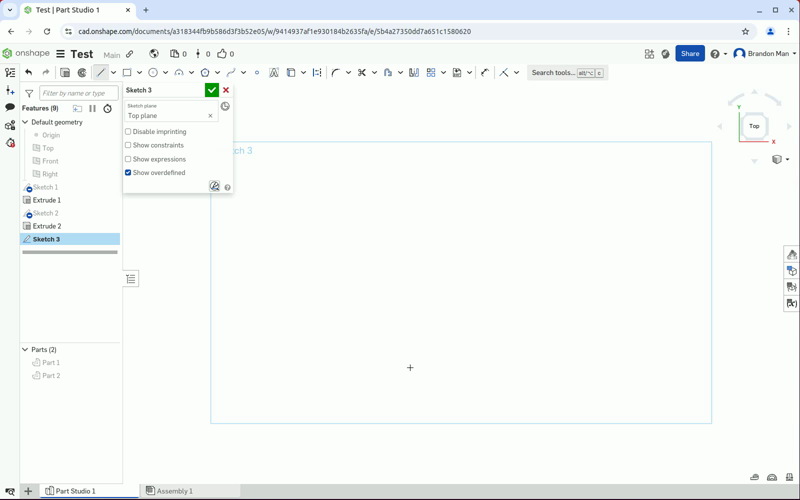
click(410, 367)
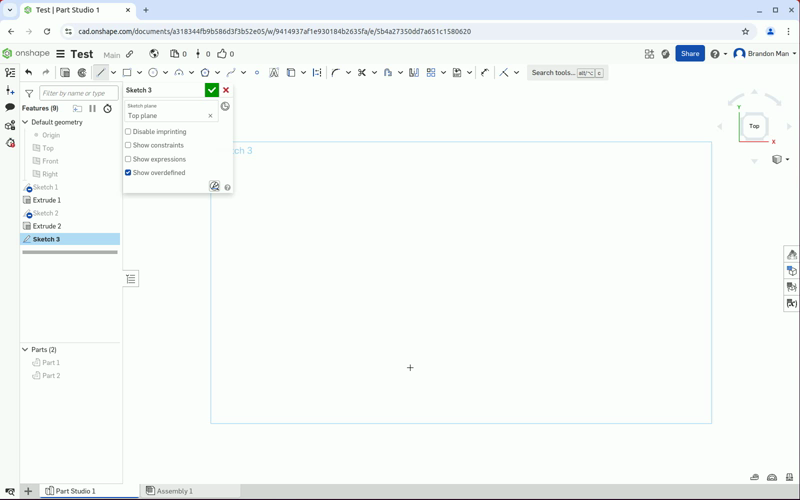
key_up(shift)
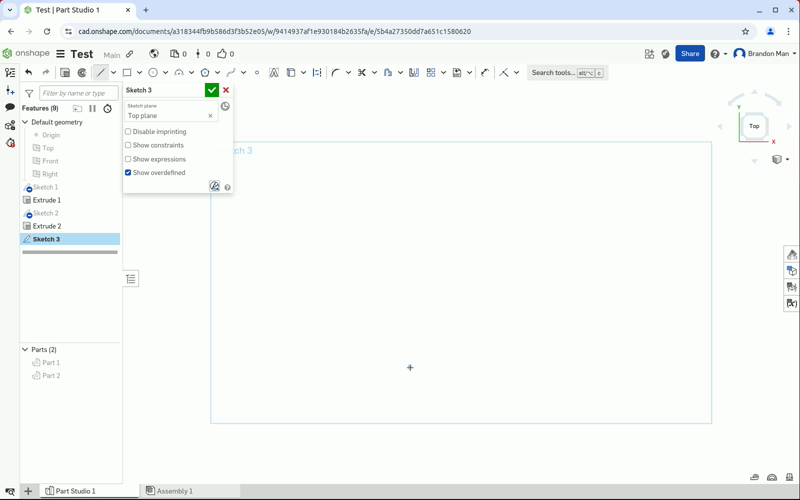
key_down(shift)
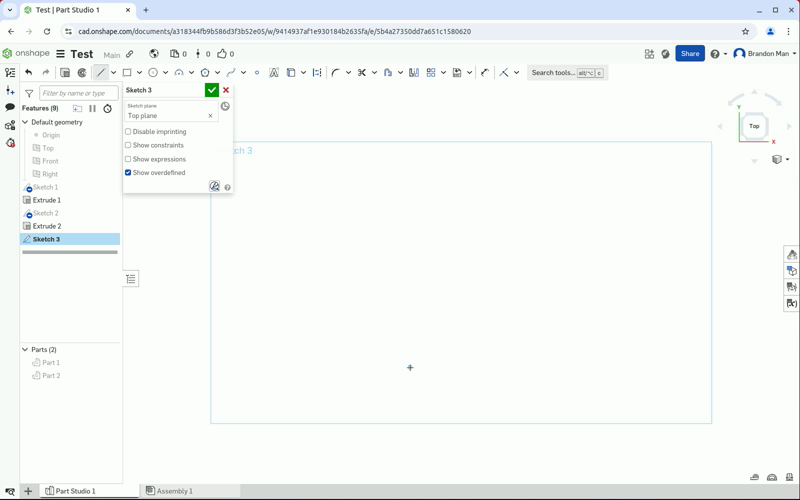
mouse_move(520, 367)
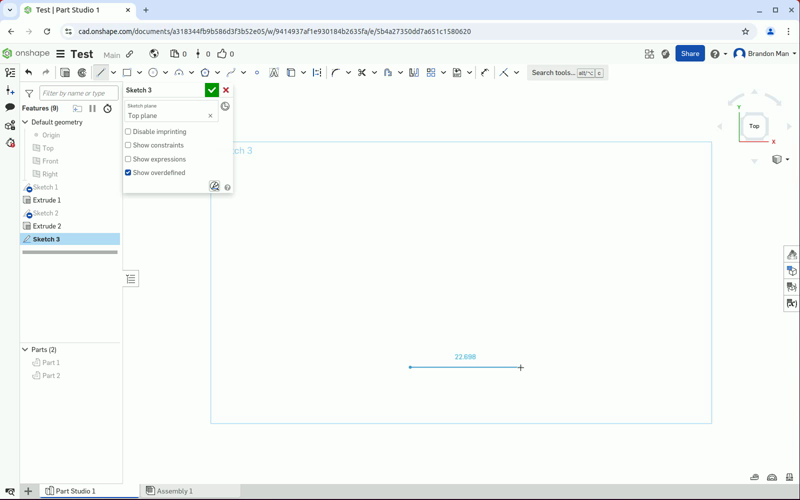
click(520, 367)
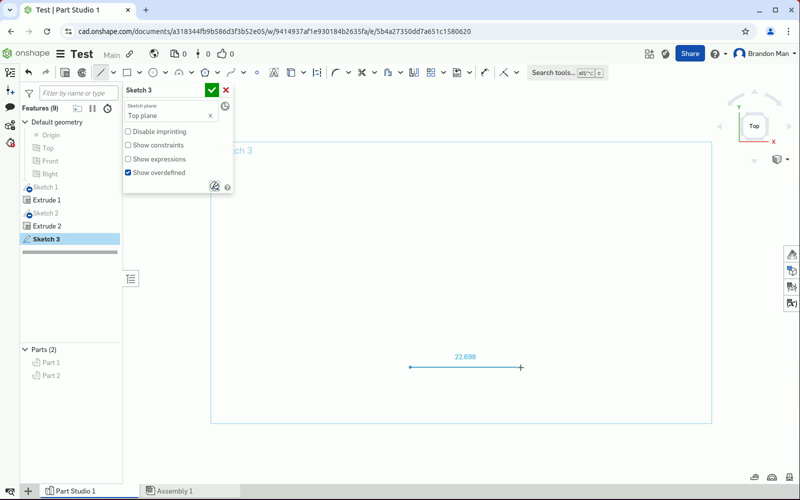
key_up(shift)
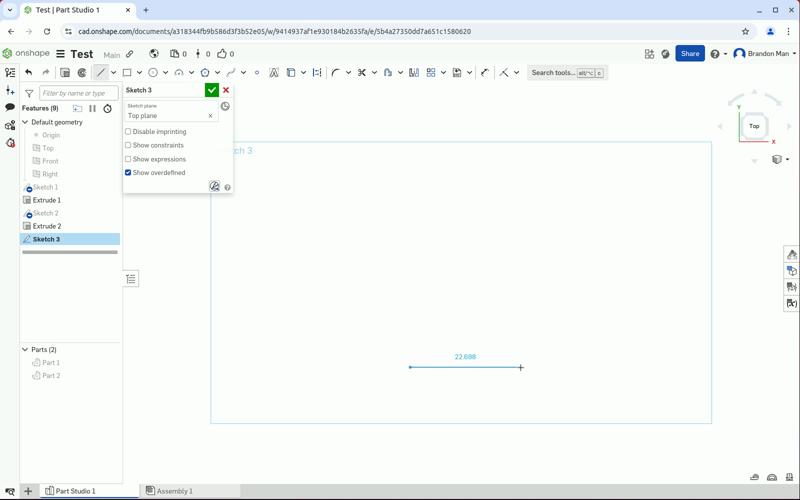
key_down(shift)
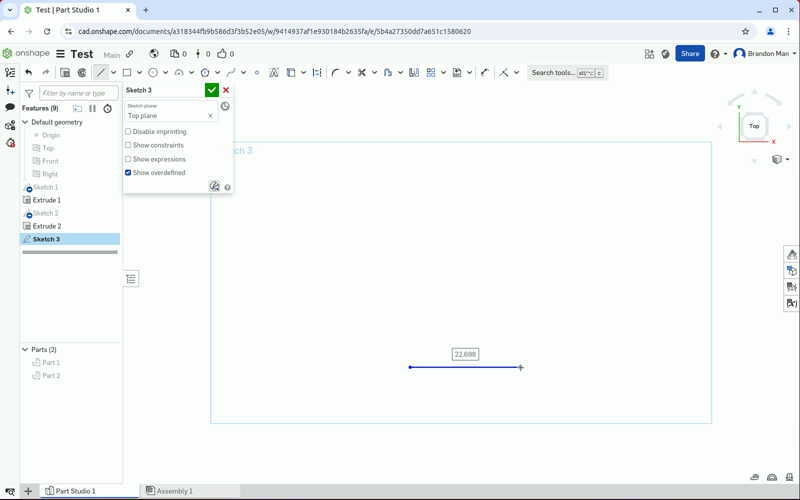
mouse_move(550, 367)
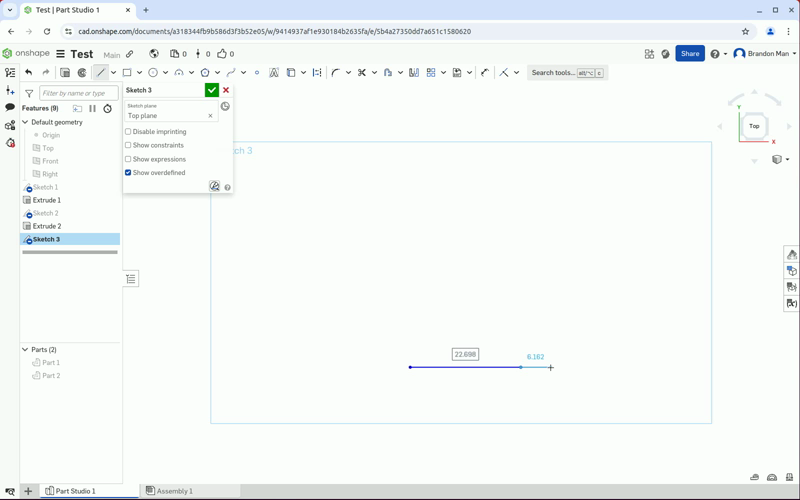
mouse_move(520, 332)
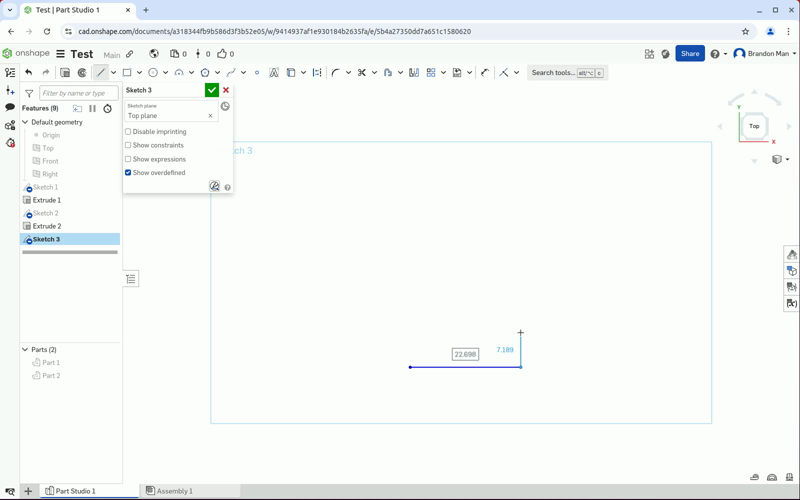
click(520, 332)
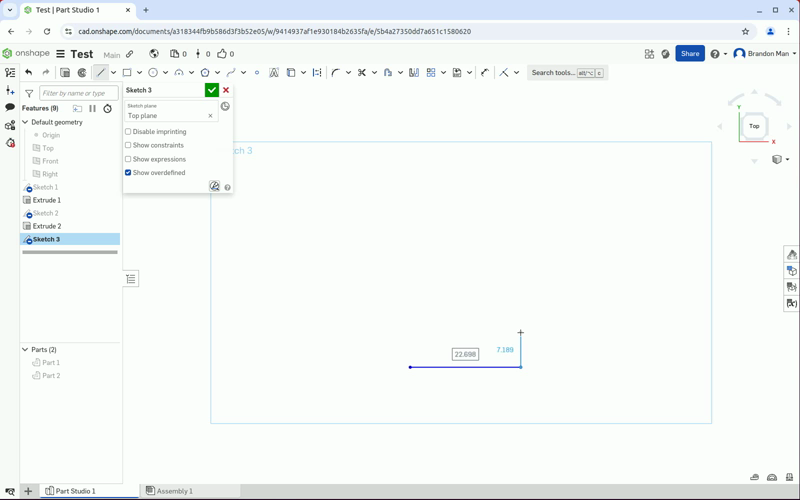
key_up(shift)
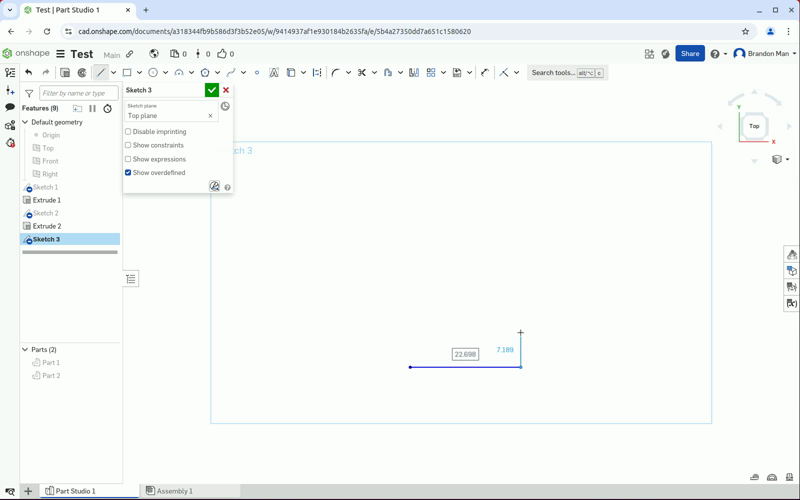
key_down(shift)
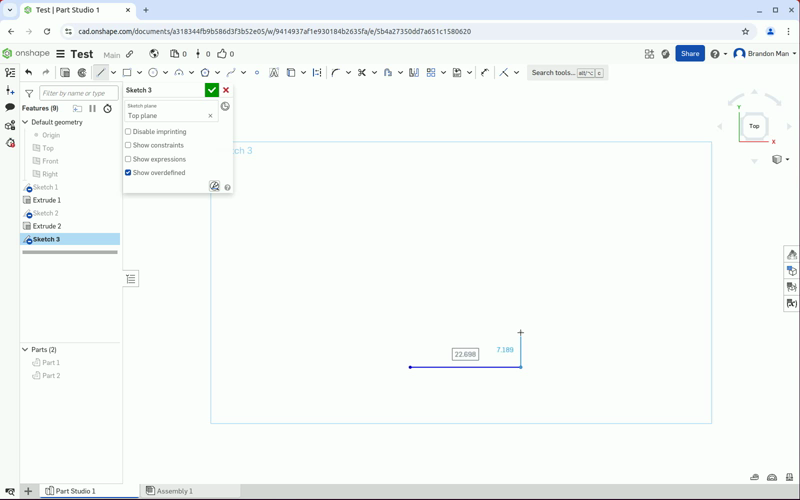
mouse_move(410, 332)
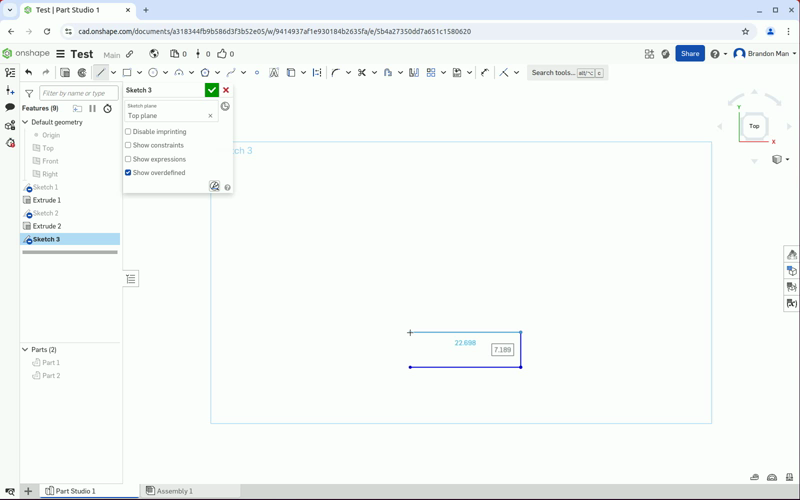
click(410, 332)
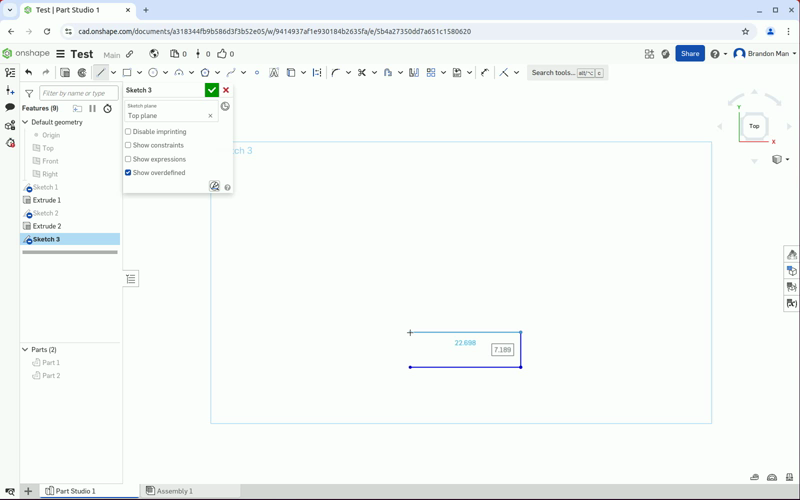
key_up(shift)
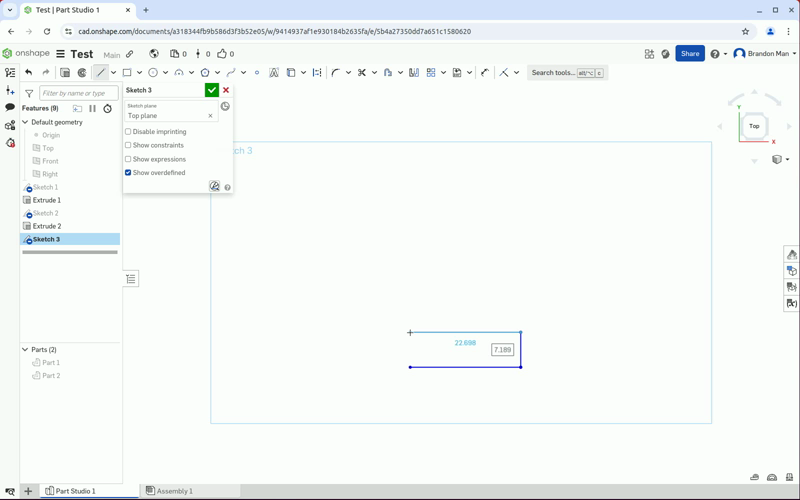
mouse_move(440, 332)
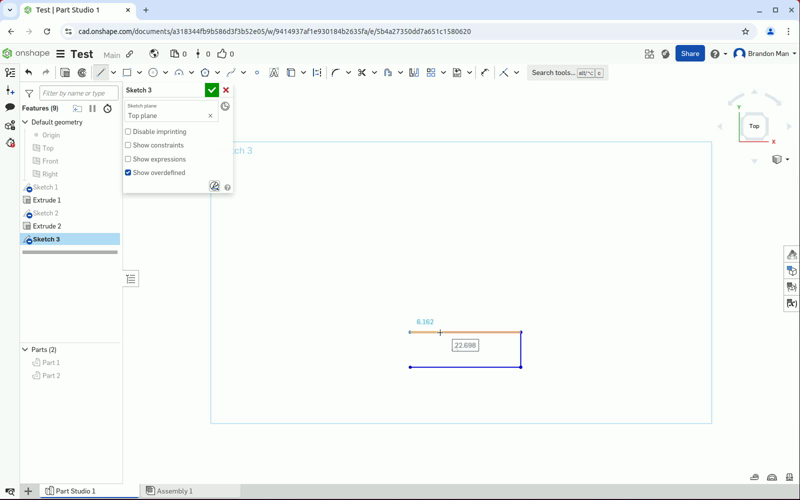
key_down(shift)
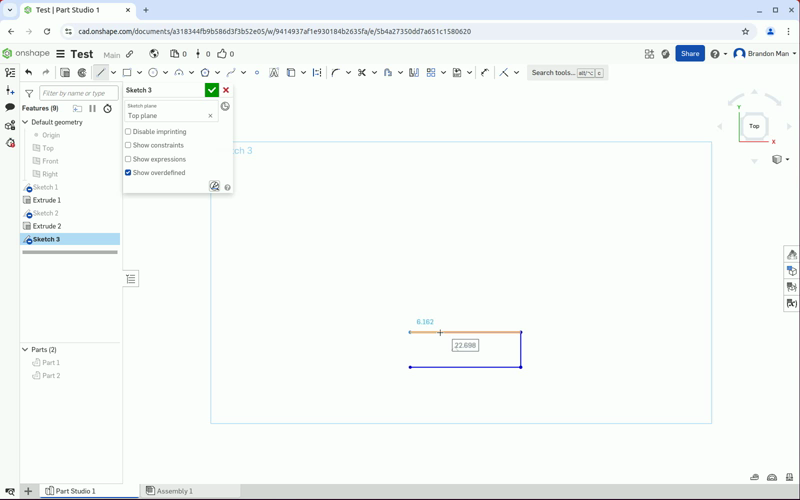
mouse_move(410, 367)
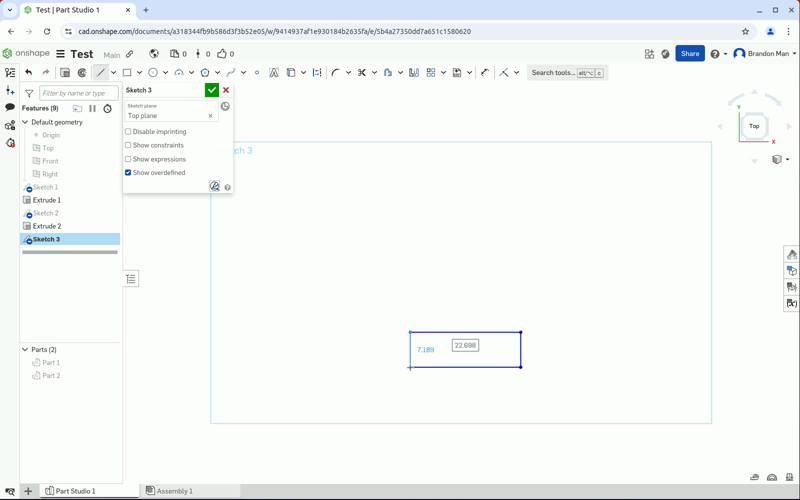
key_up(shift)
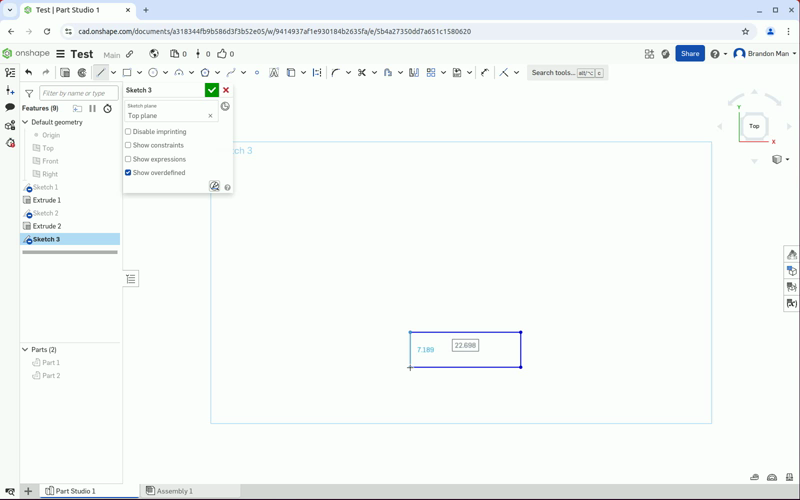
click(410, 367)
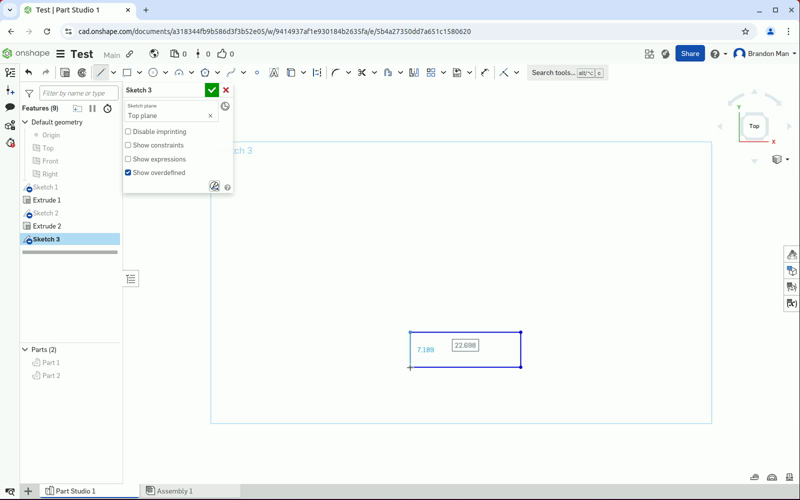
key(esc)
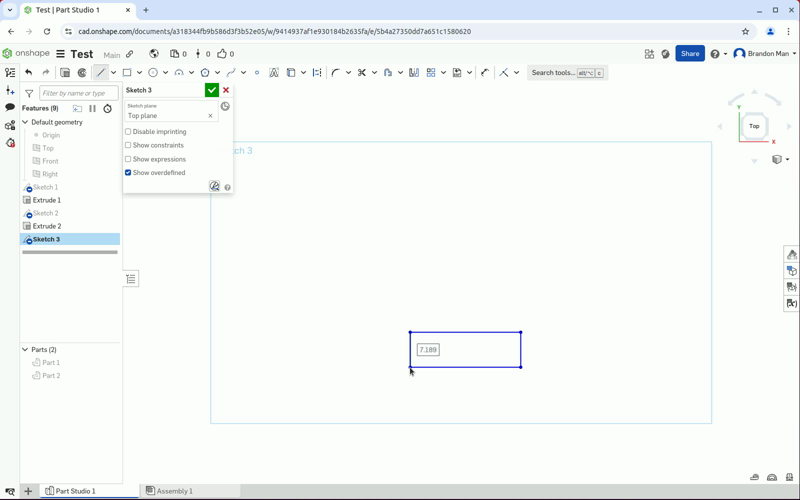
mouse_move(466, 341)
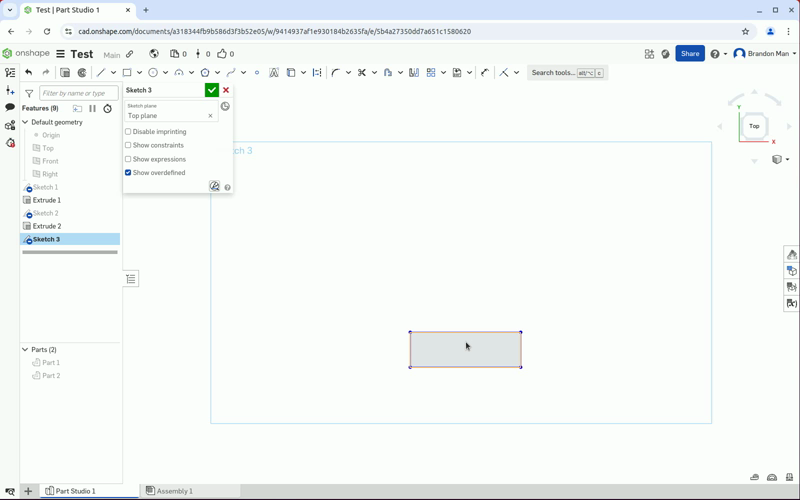
click(466, 341)
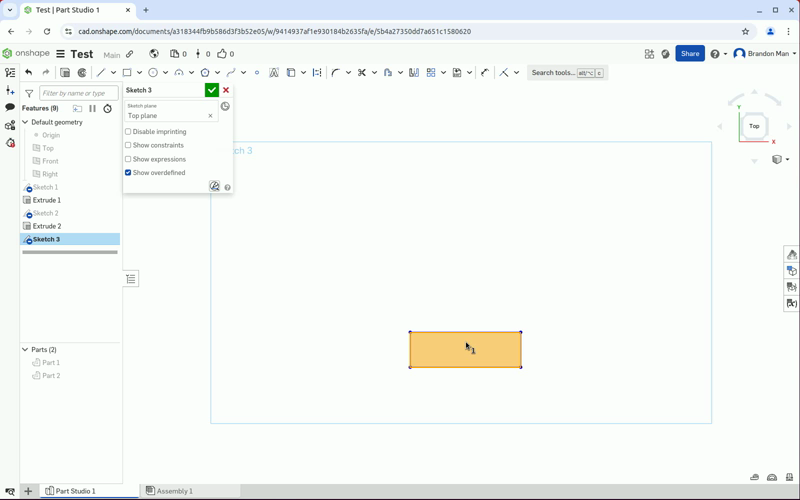
mouse_move(73, 352)
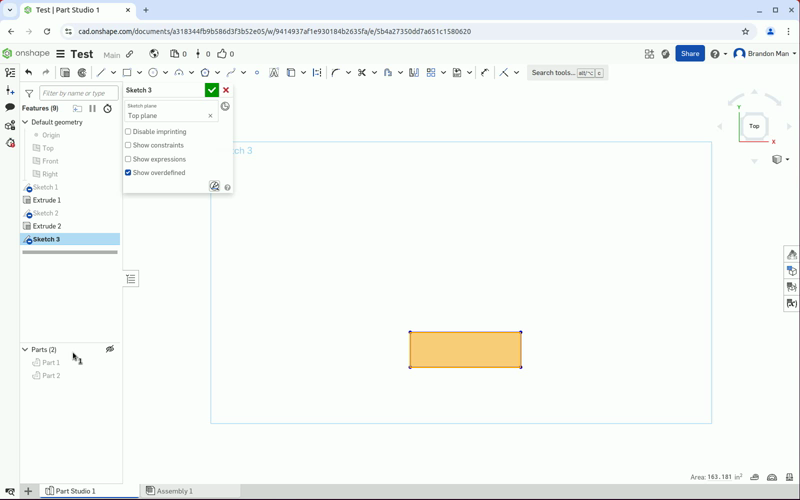
key(shift+y)
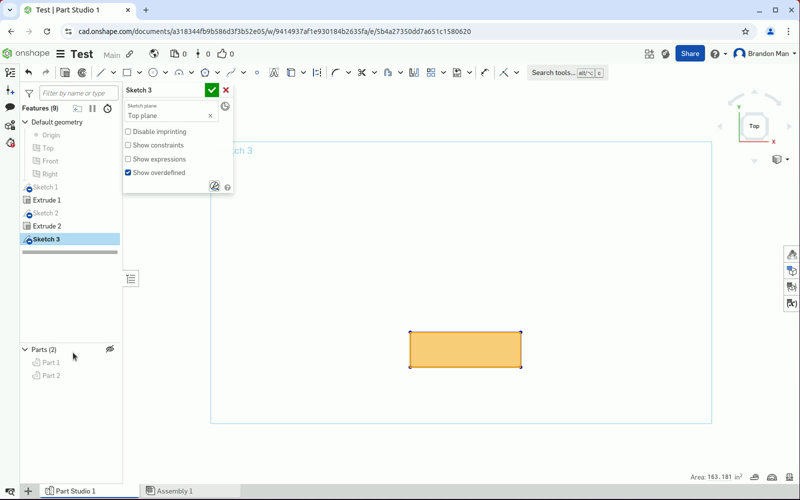
key(shift+e)
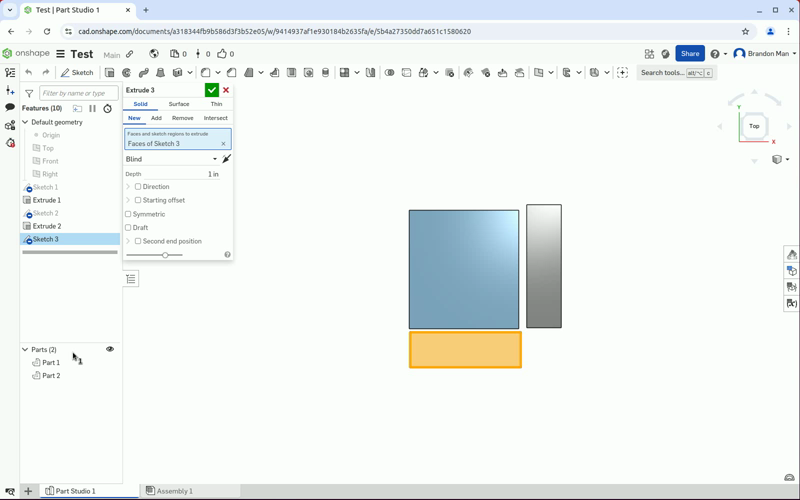
mouse_move(143, 106)
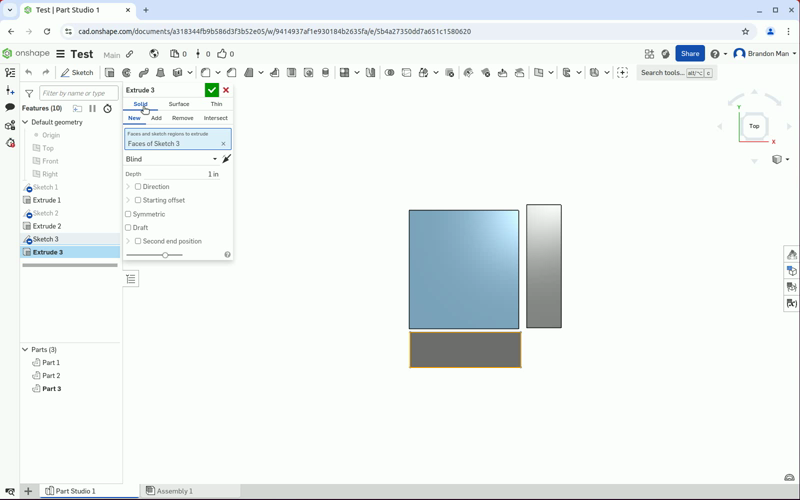
click(143, 106)
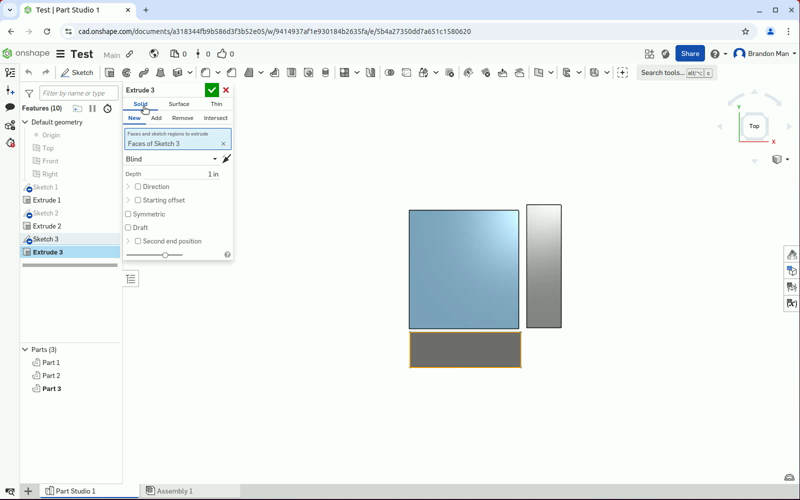
mouse_move(137, 120)
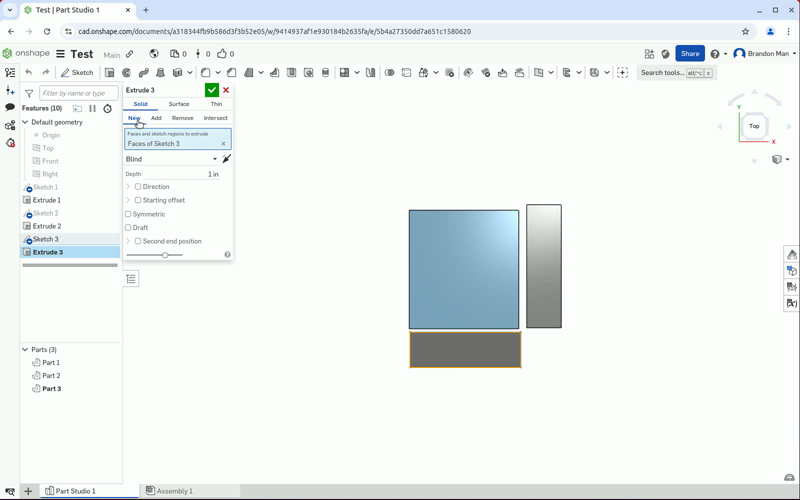
click(137, 120)
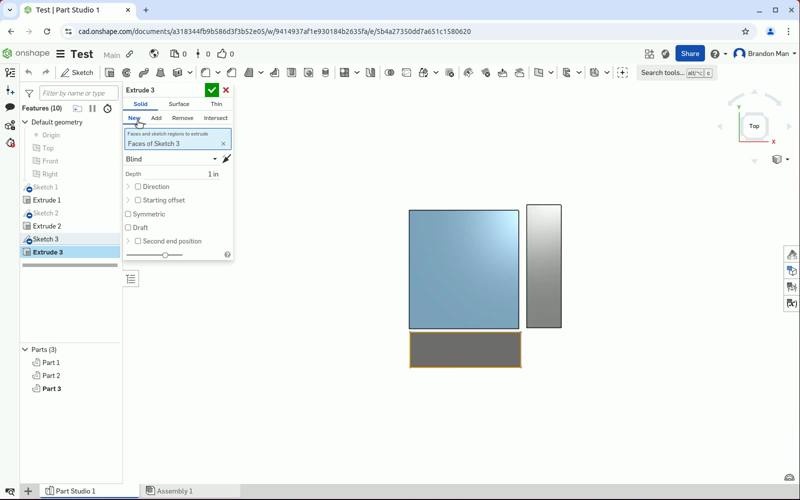
key(tab, 4)
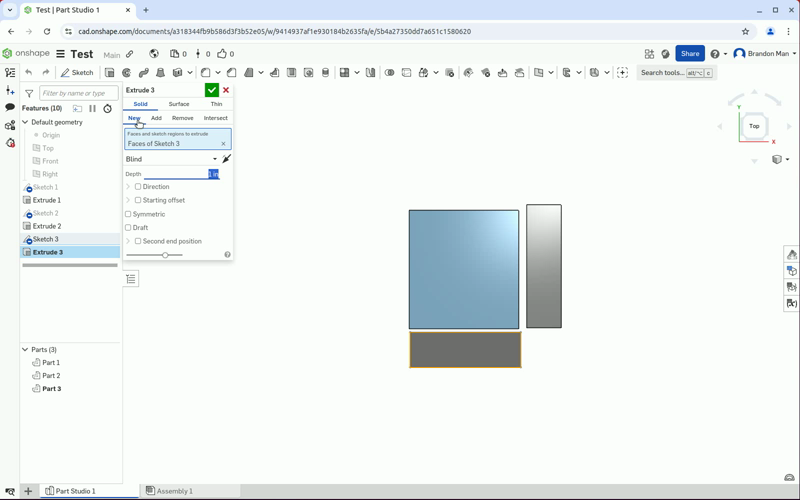
text(0.481)
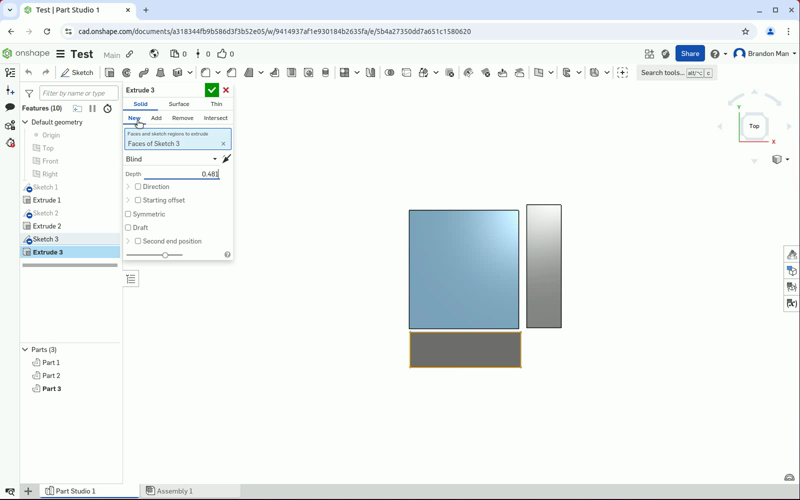
key(enter)
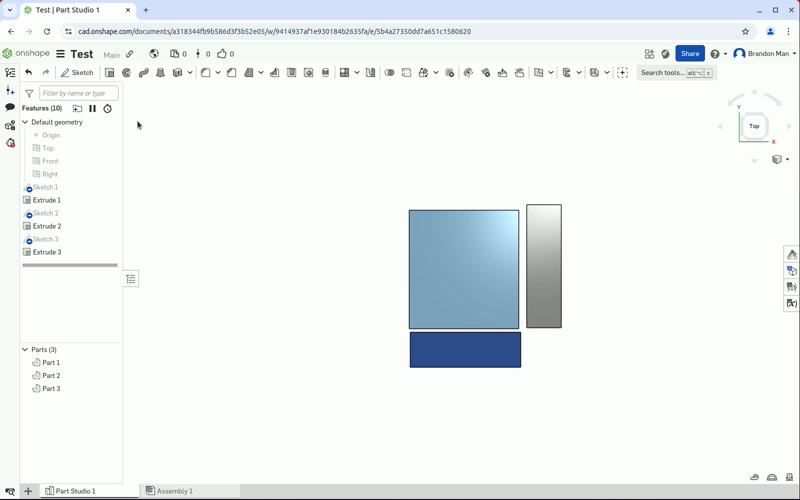
key(shift+h)
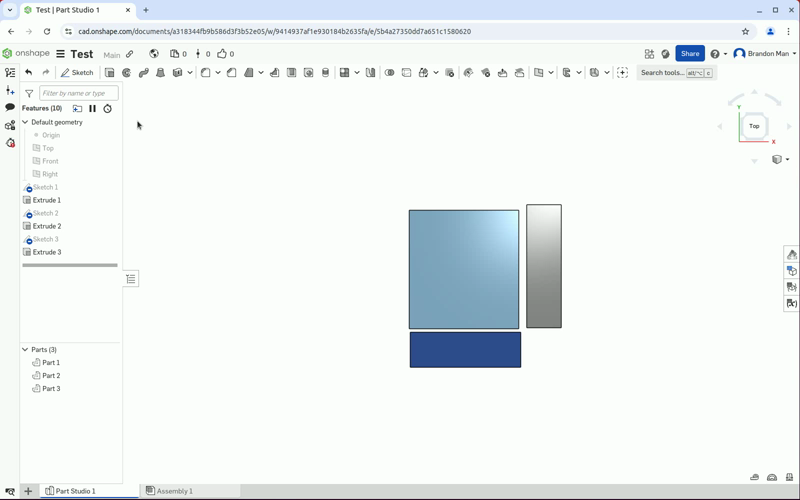
key(shift+h)
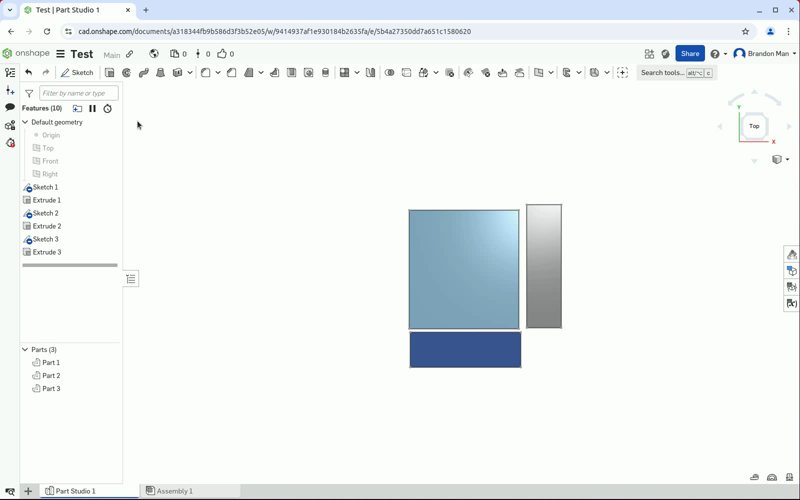
mouse_move(73, 189)
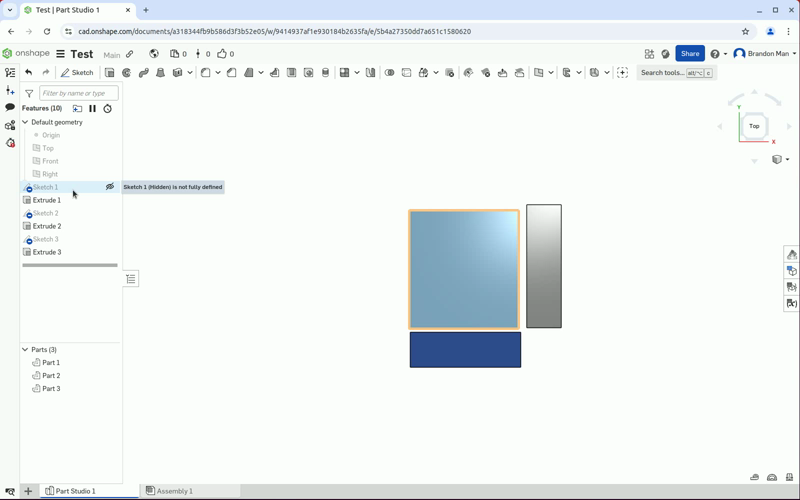
click(73, 189)
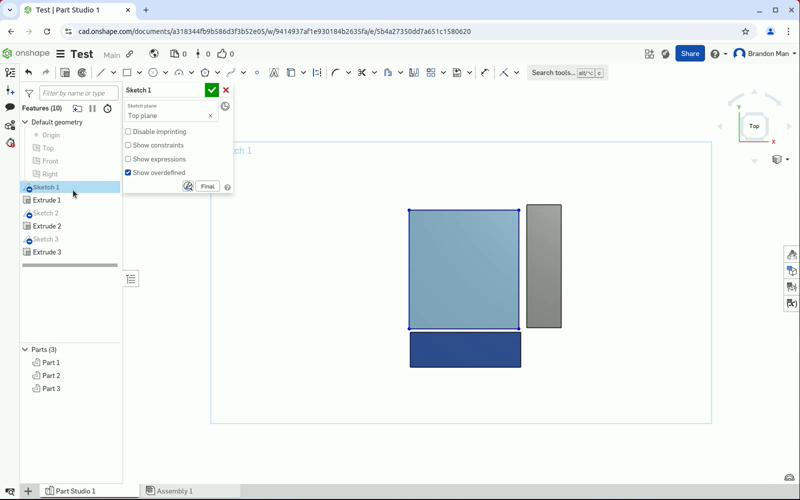
mouse_move(229, 92)
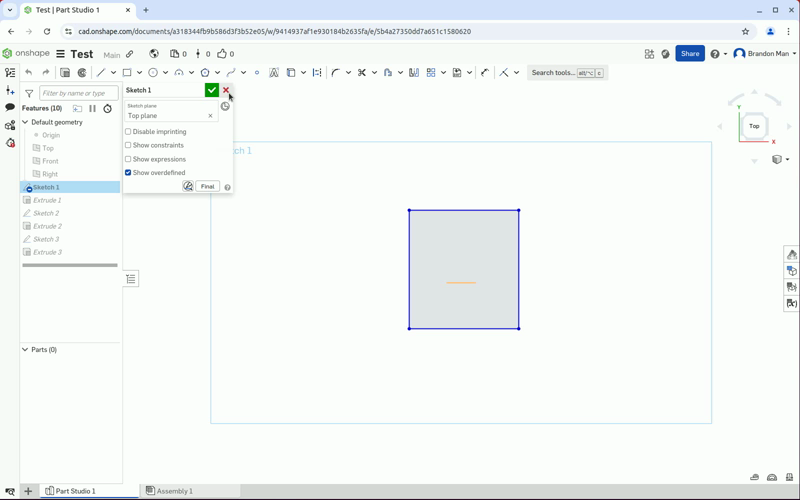
click(229, 92)
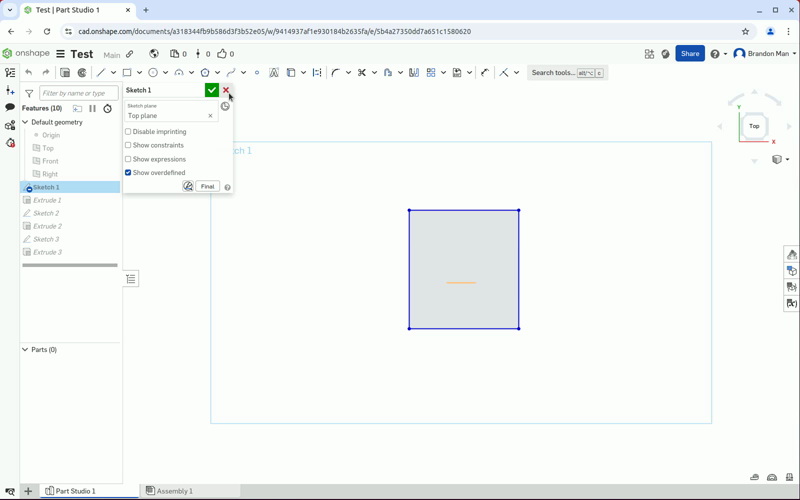
key(shift+s)
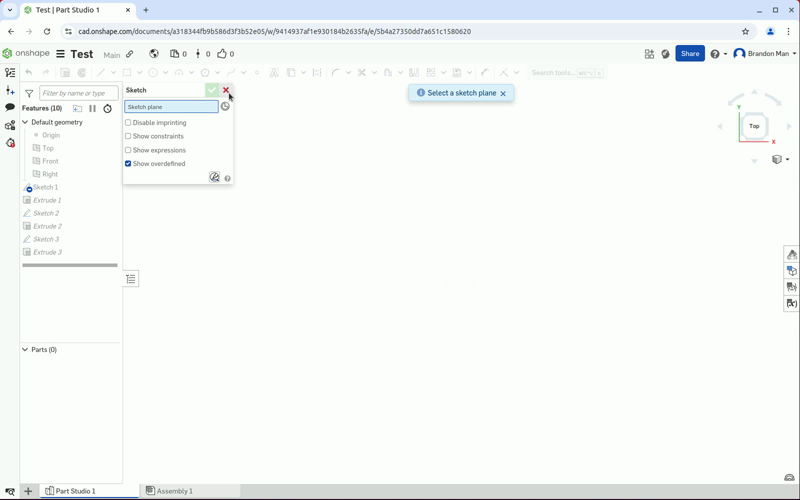
mouse_move(73, 150)
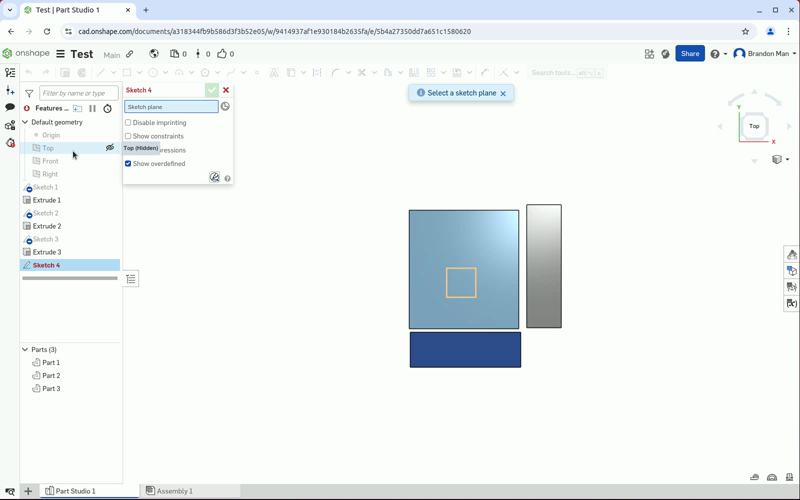
click(73, 150)
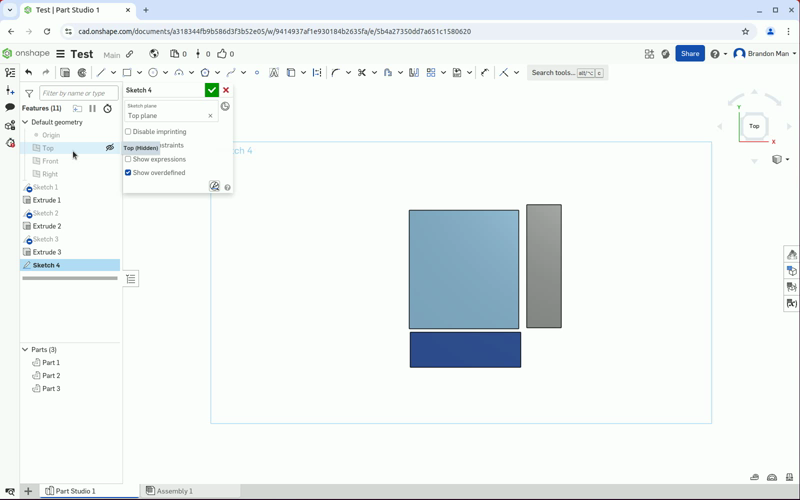
mouse_move(73, 352)
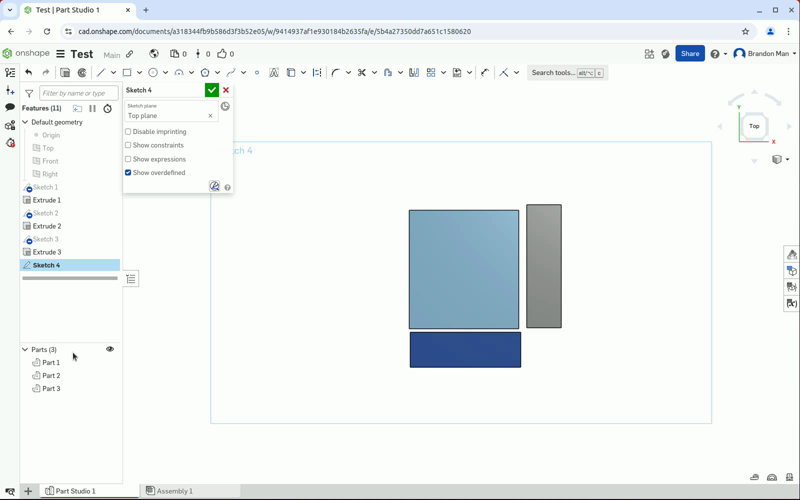
key(y)
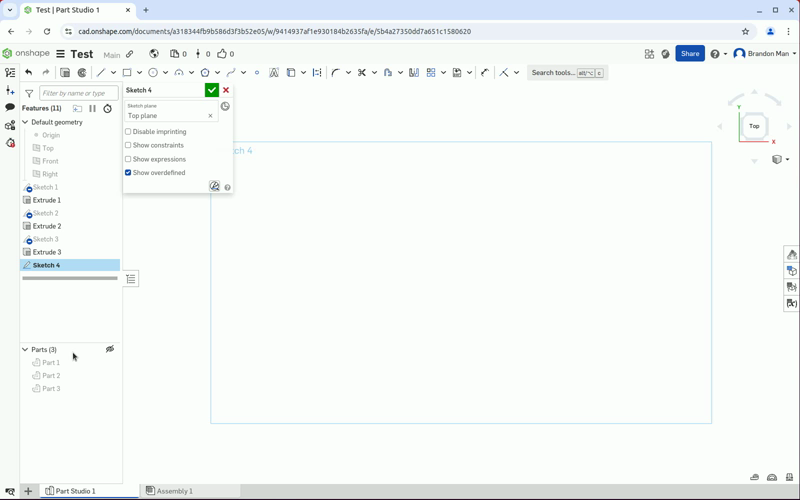
key(l)
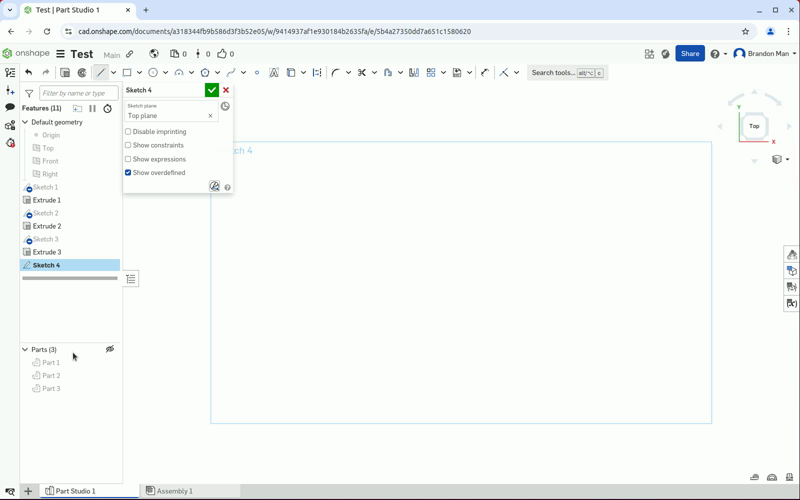
key_down(shift)
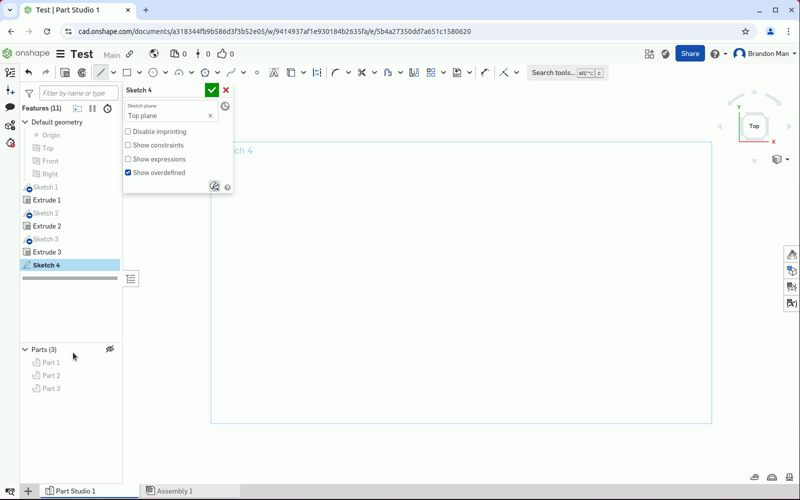
mouse_move(369, 328)
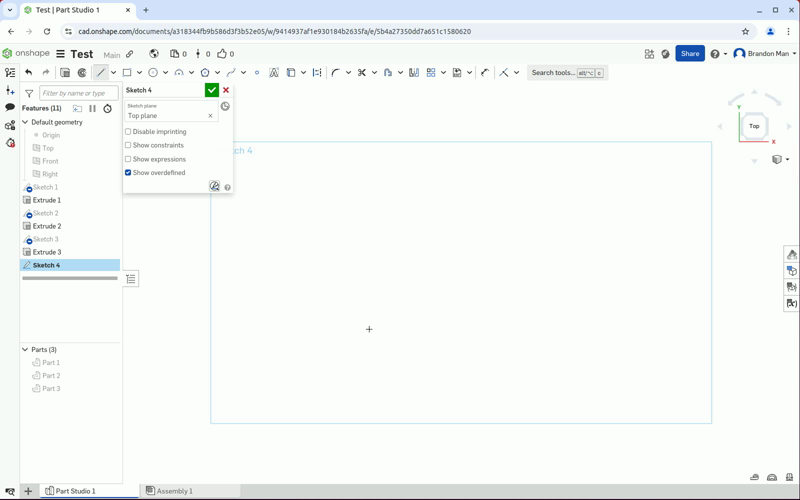
click(369, 328)
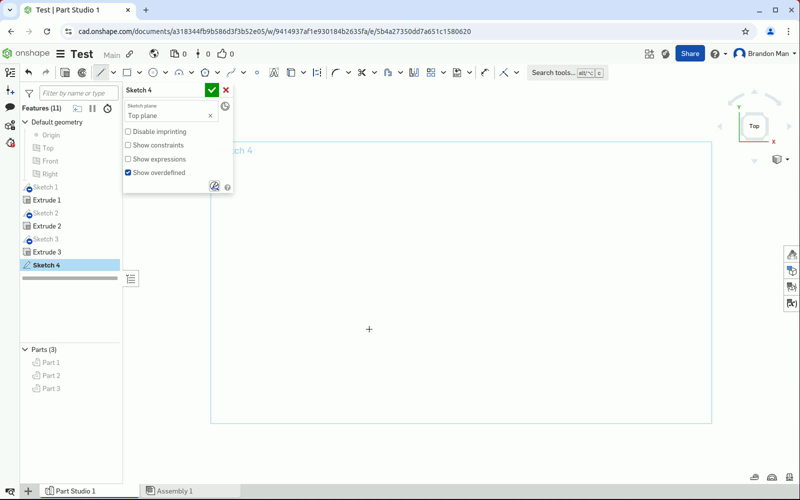
key_up(shift)
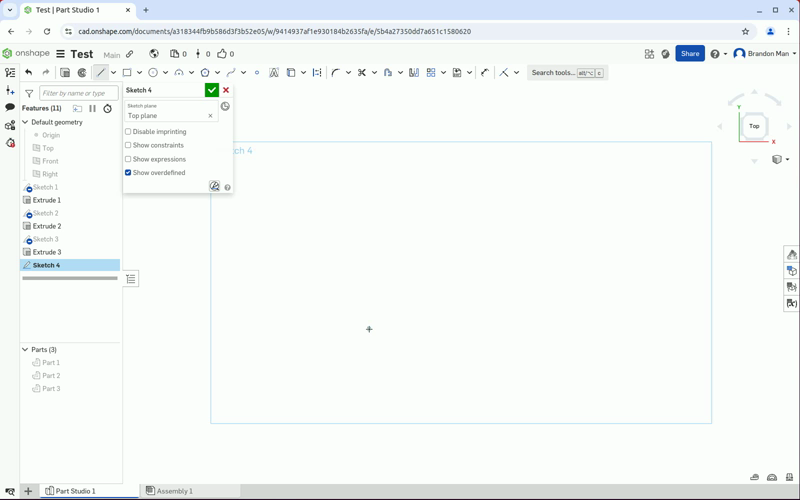
key_down(shift)
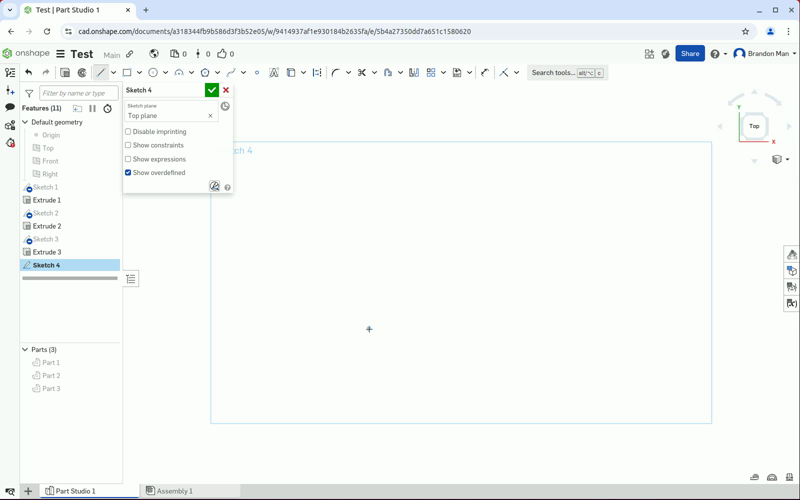
mouse_move(399, 328)
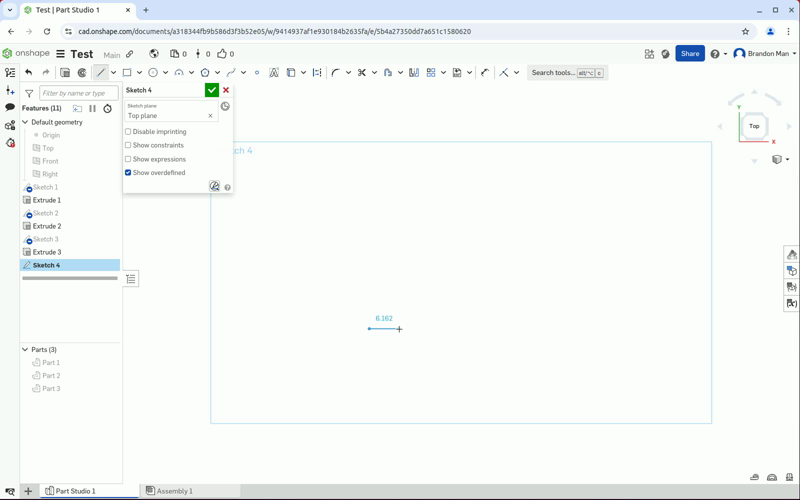
mouse_move(404, 328)
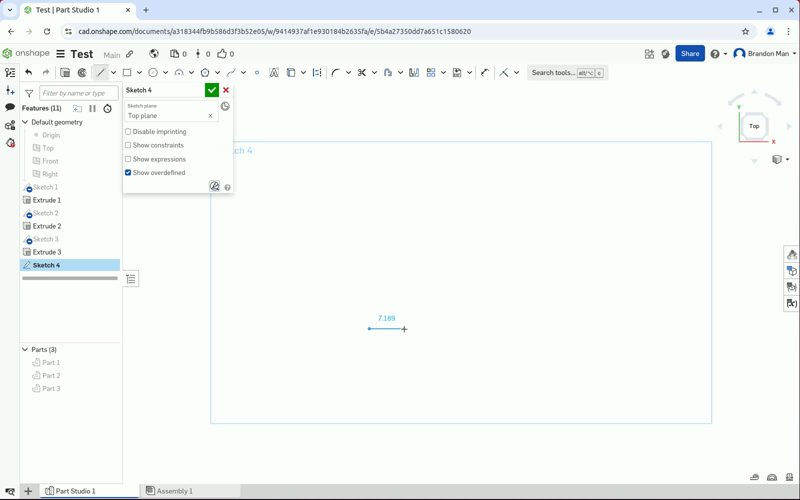
click(404, 328)
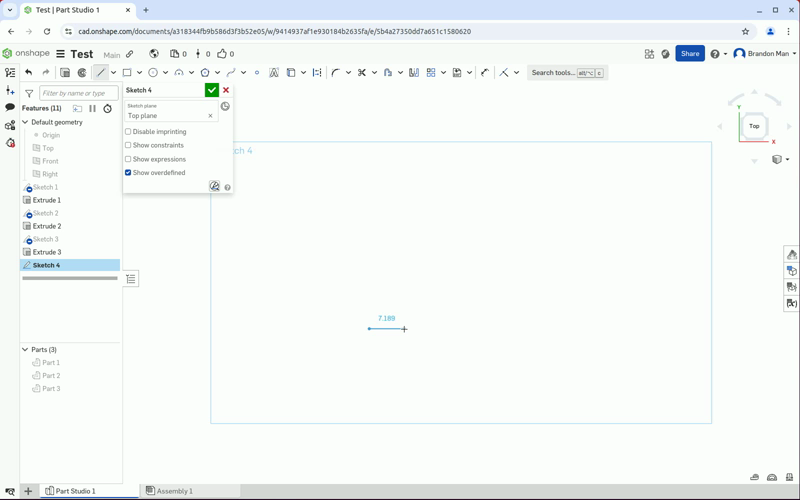
key_up(shift)
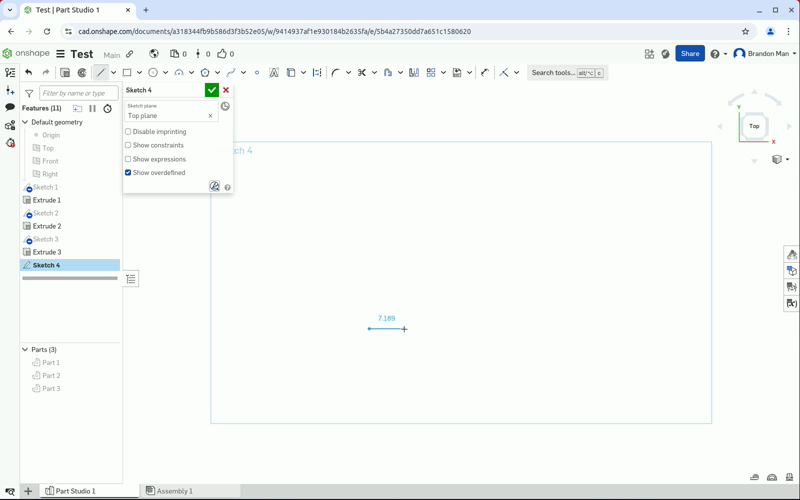
key_down(shift)
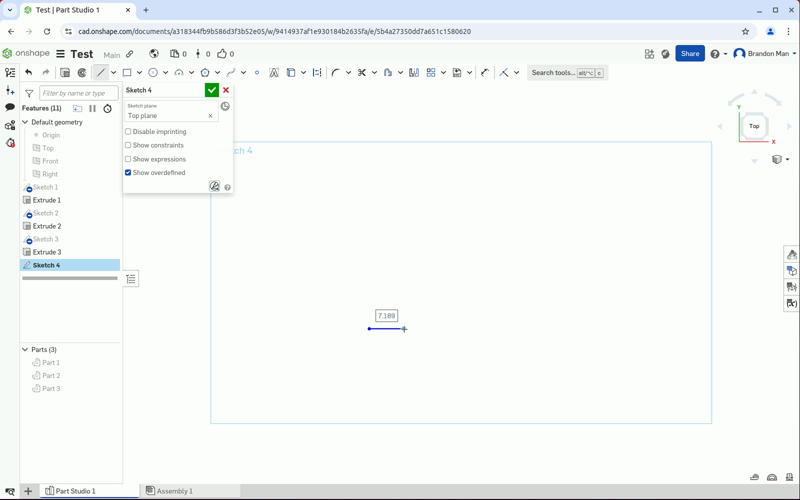
mouse_move(404, 205)
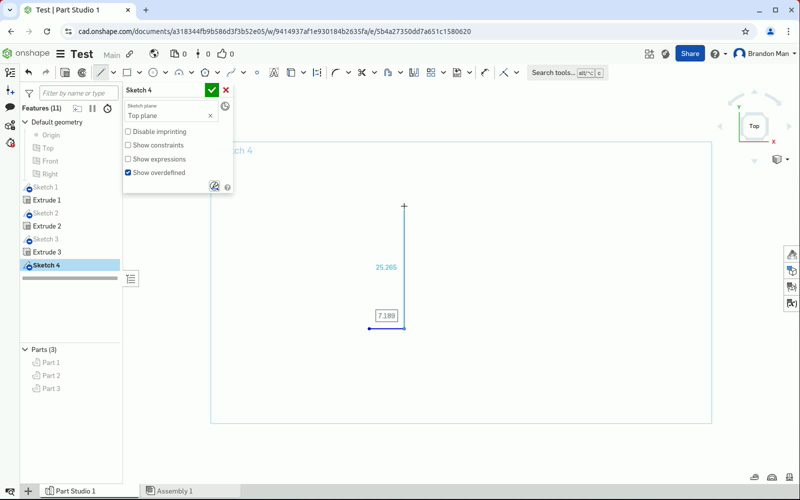
click(404, 205)
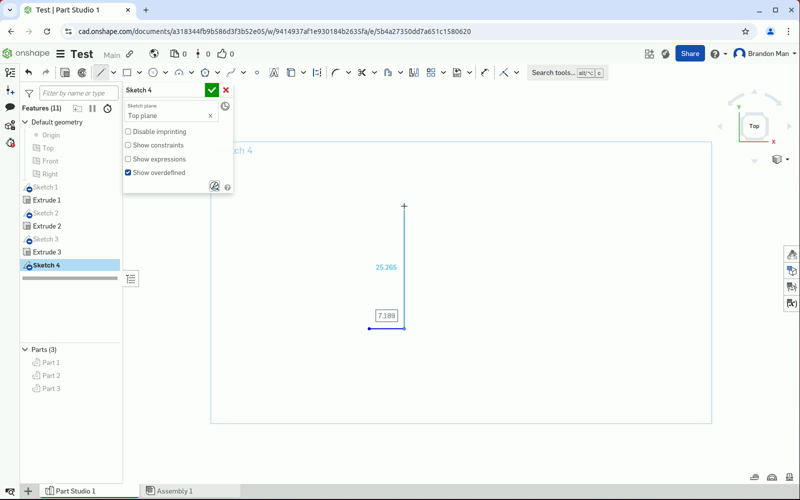
key_up(shift)
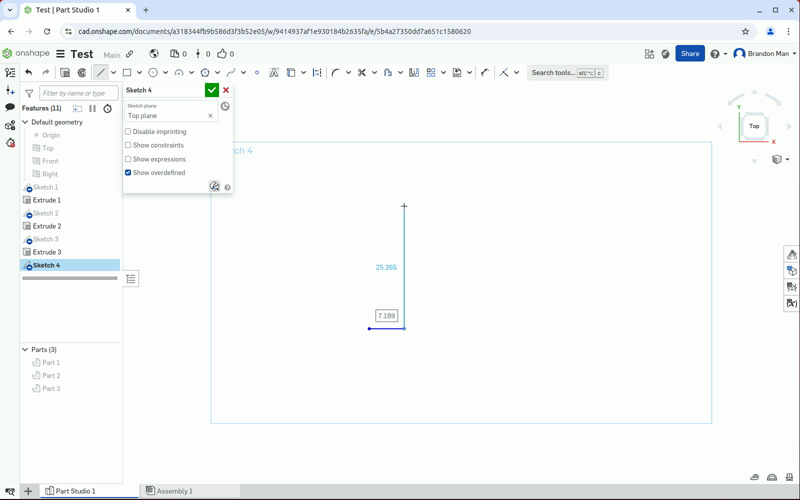
key_down(shift)
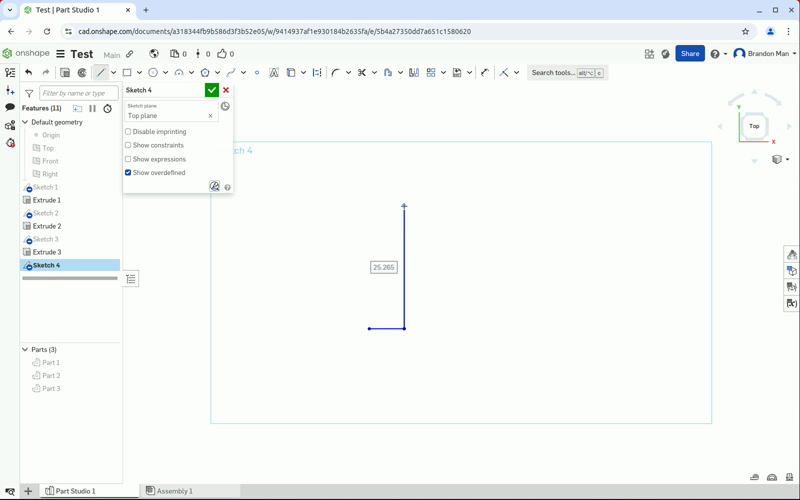
mouse_move(434, 205)
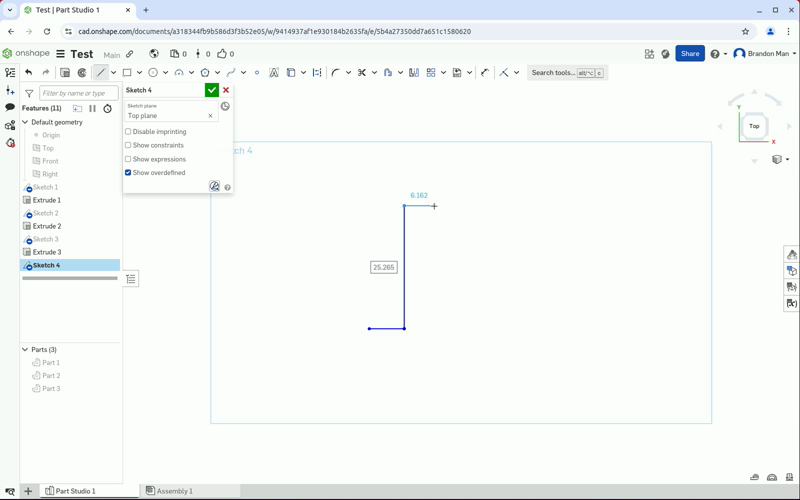
mouse_move(369, 205)
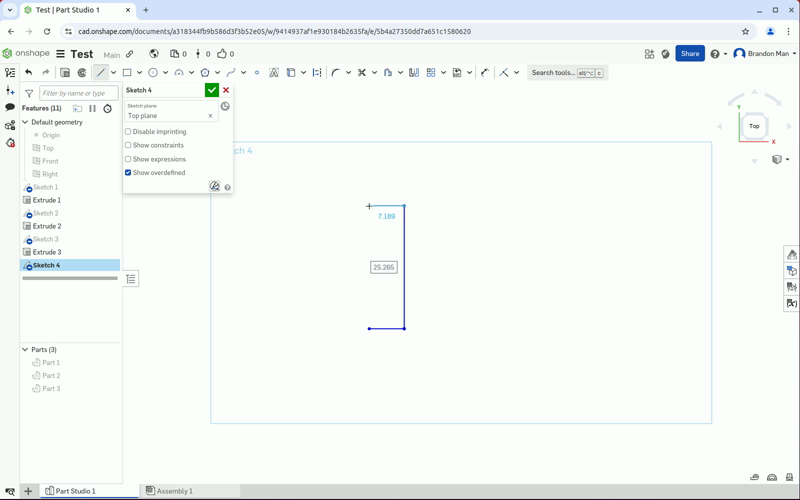
click(369, 205)
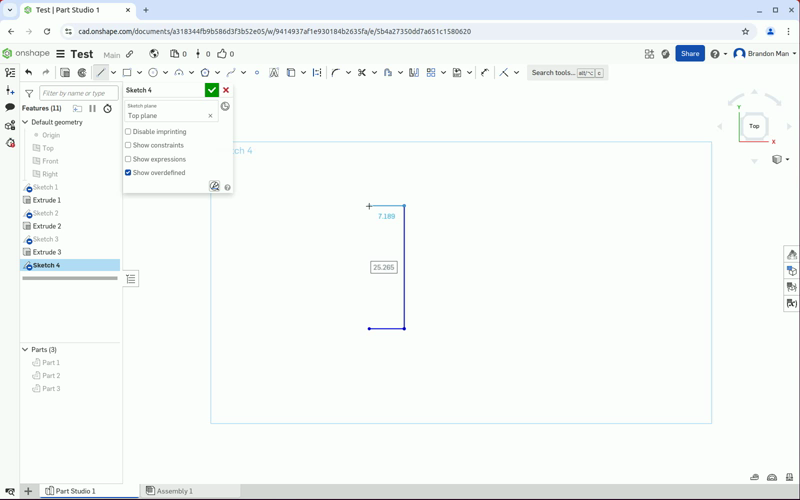
key_up(shift)
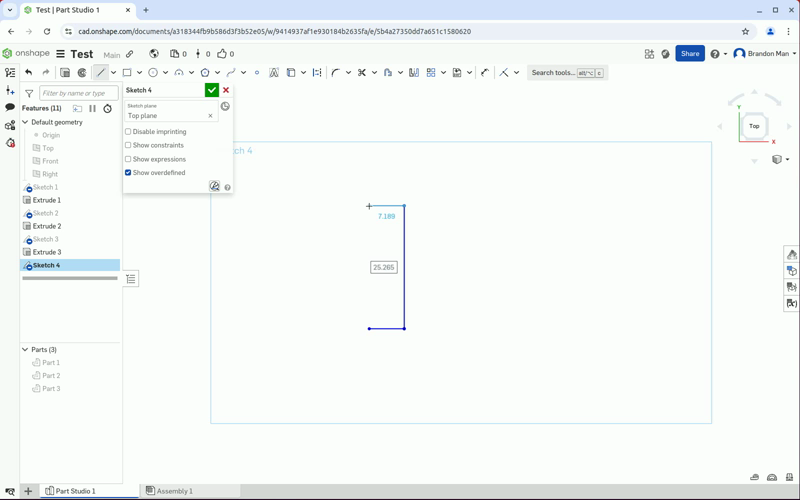
key_down(shift)
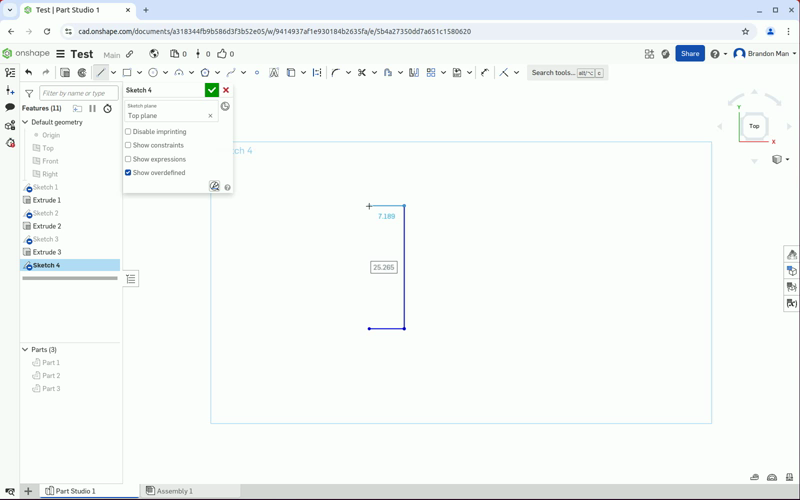
mouse_move(369, 328)
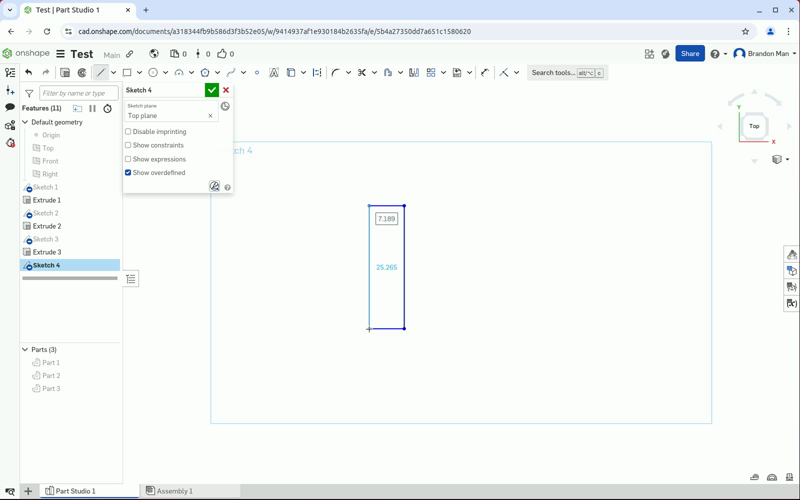
key_up(shift)
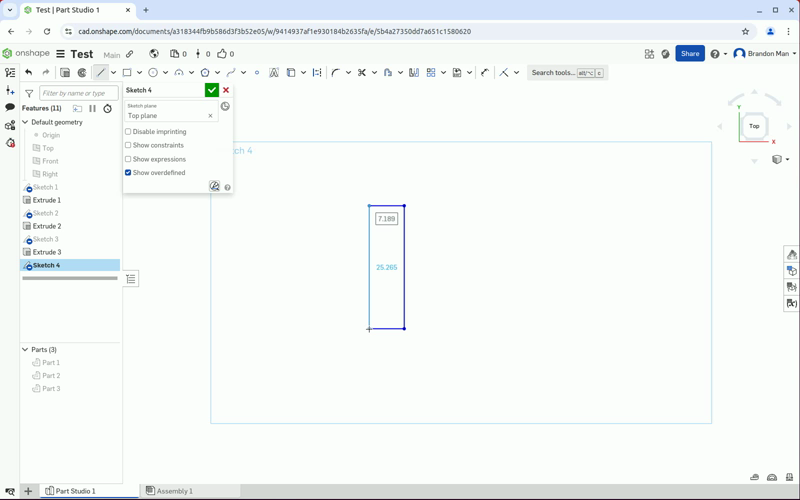
click(369, 328)
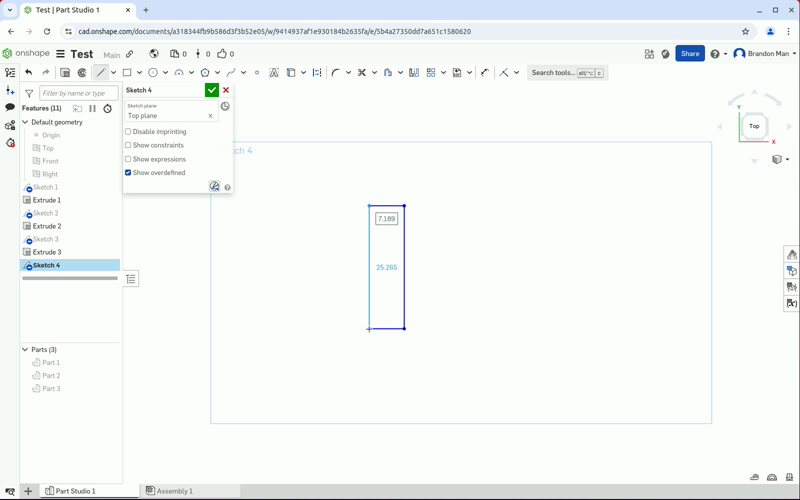
key(esc)
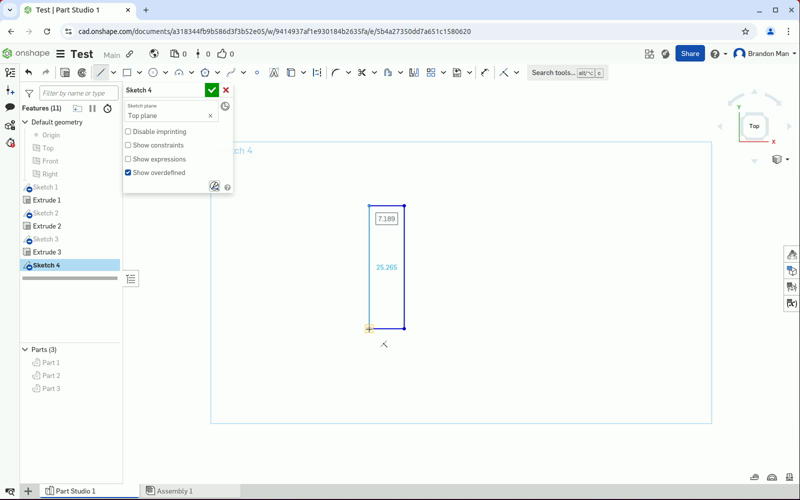
mouse_move(380, 243)
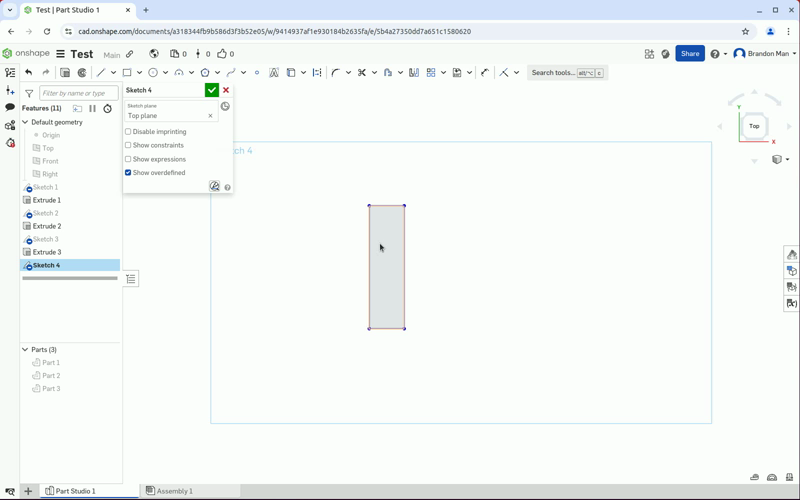
click(380, 243)
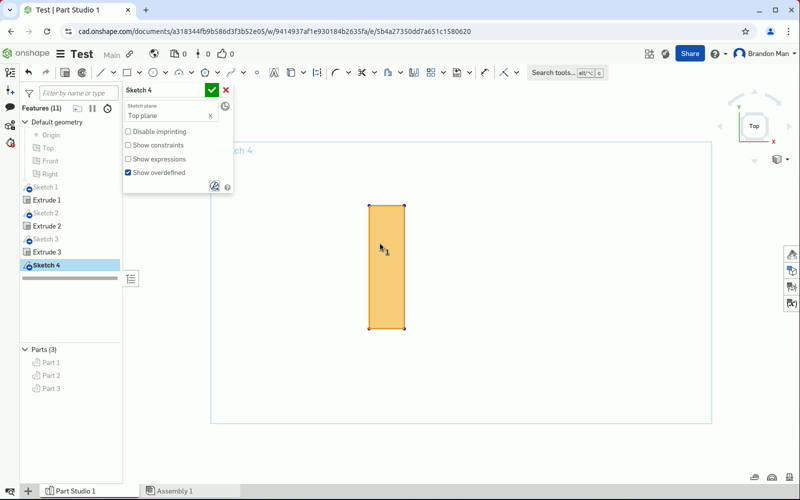
mouse_move(73, 352)
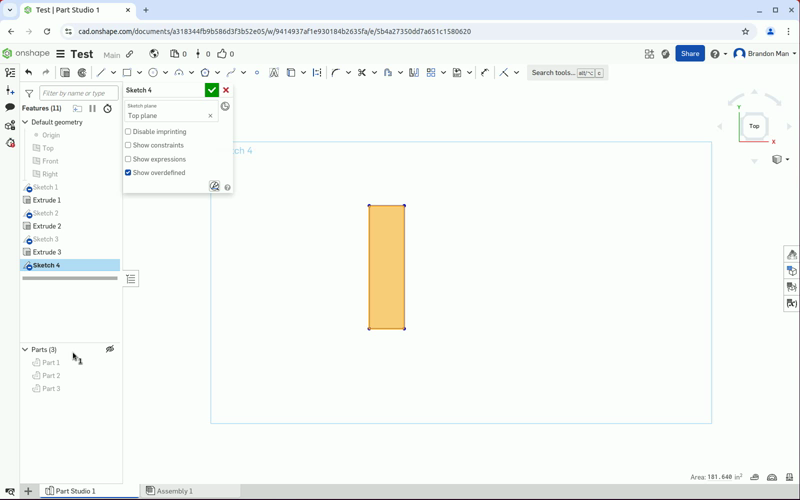
key(shift+y)
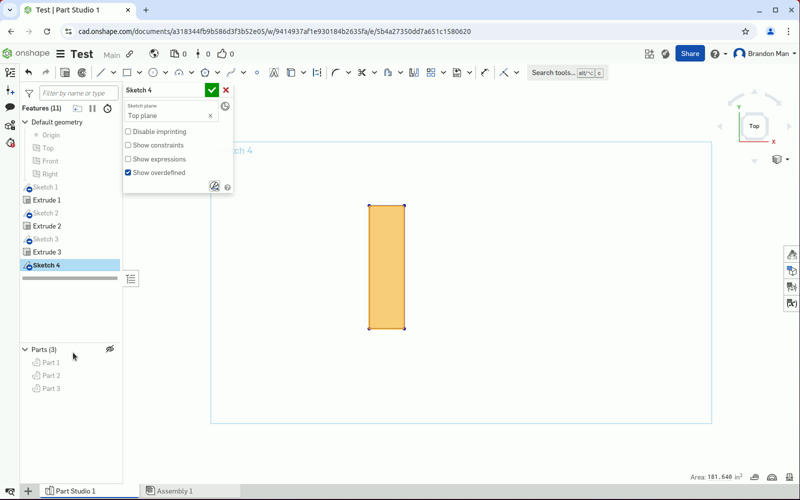
key(shift+e)
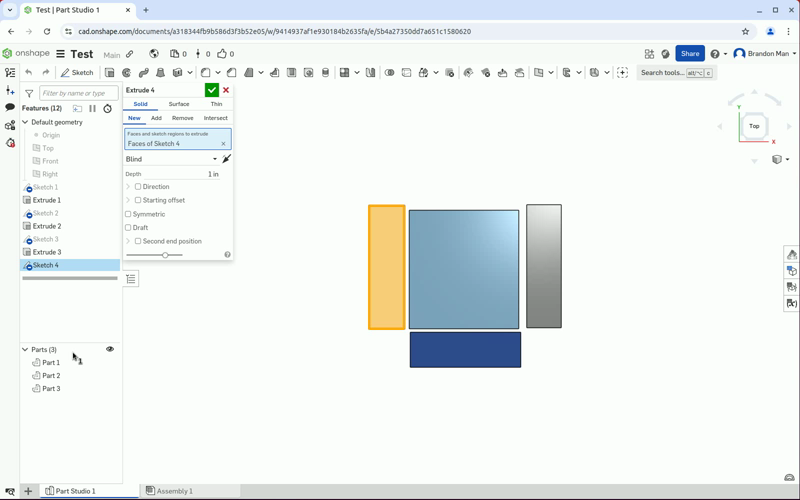
mouse_move(143, 106)
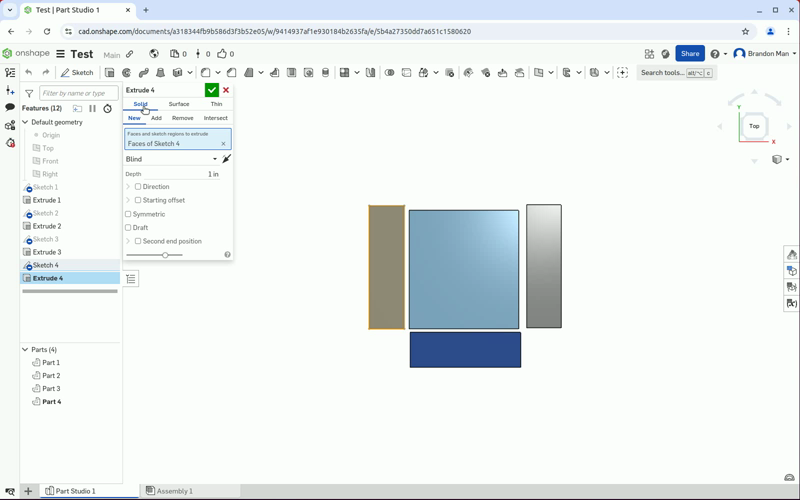
click(143, 106)
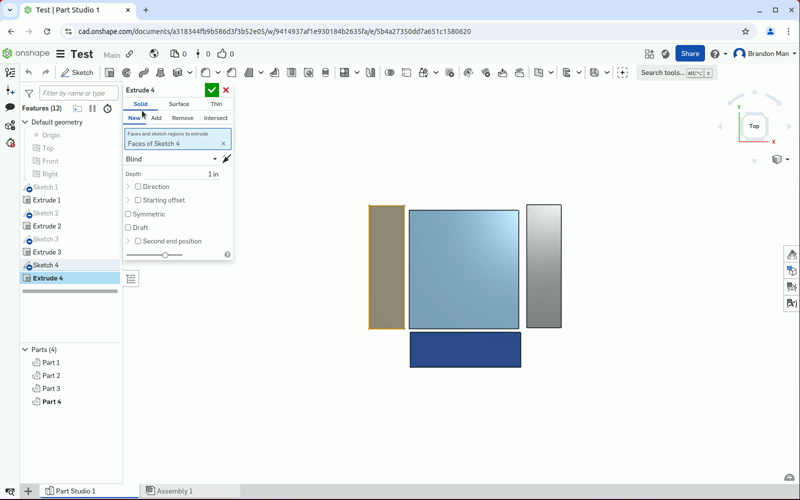
mouse_move(137, 120)
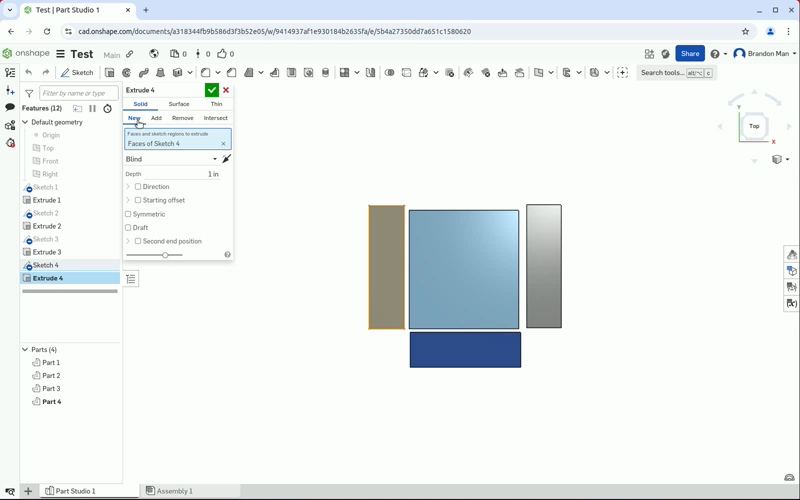
click(137, 120)
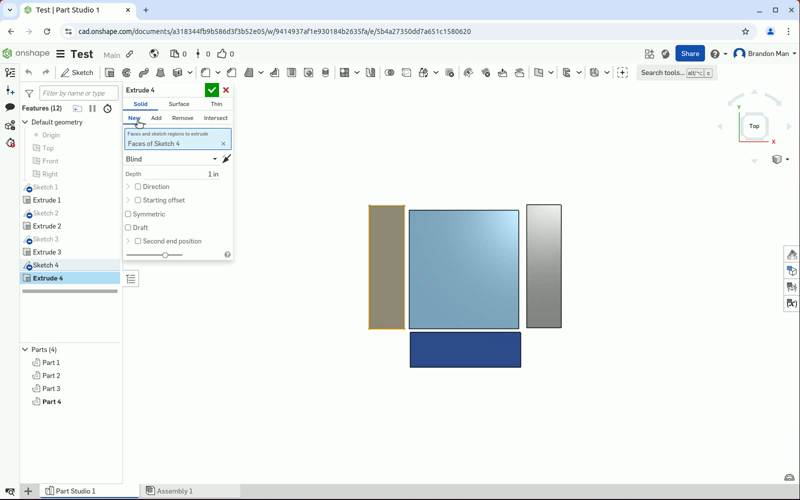
key(tab, 4)
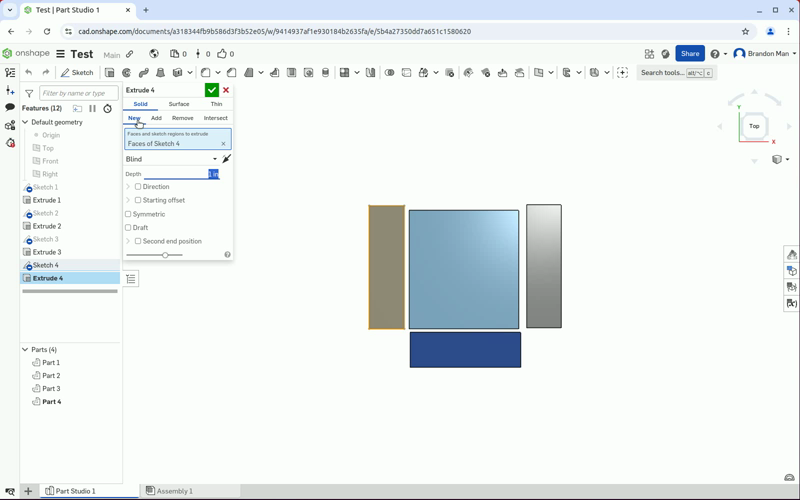
text(0.481)
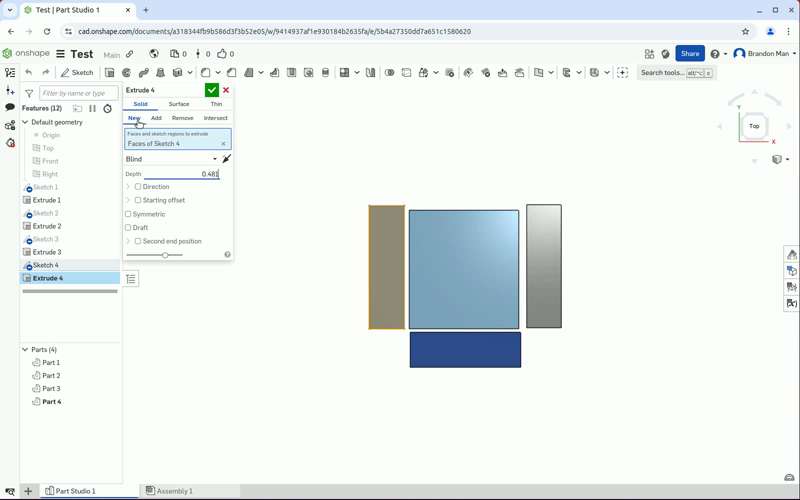
key(enter)
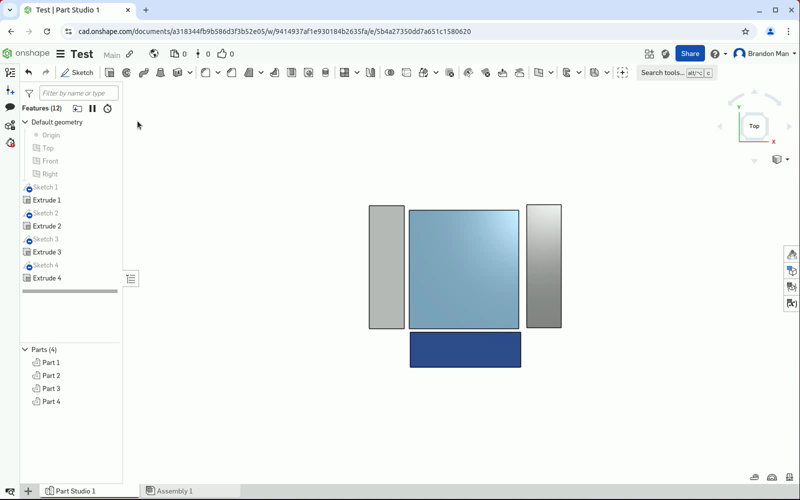
key(shift+h)
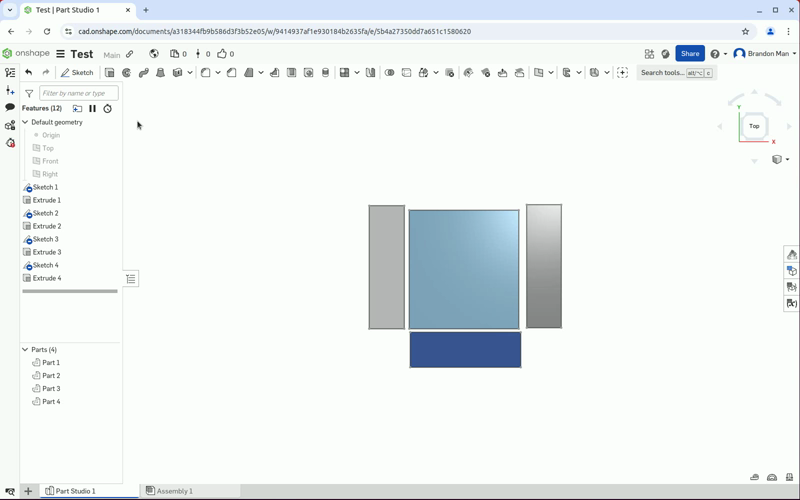
key(shift+h)
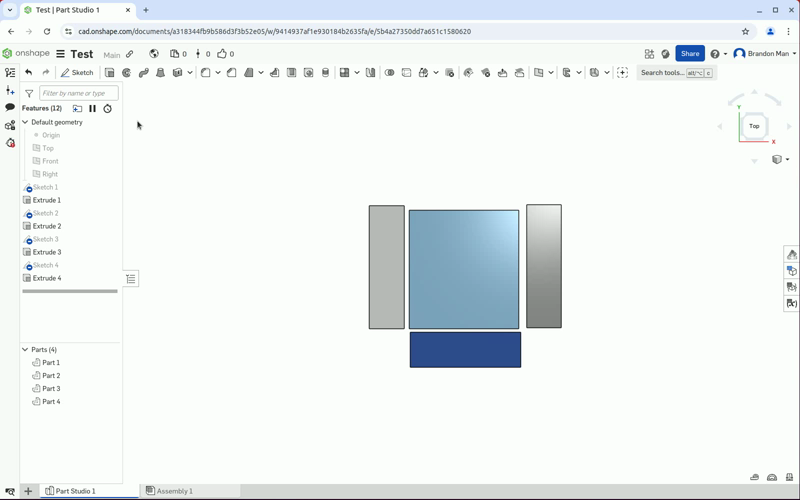
mouse_move(73, 189)
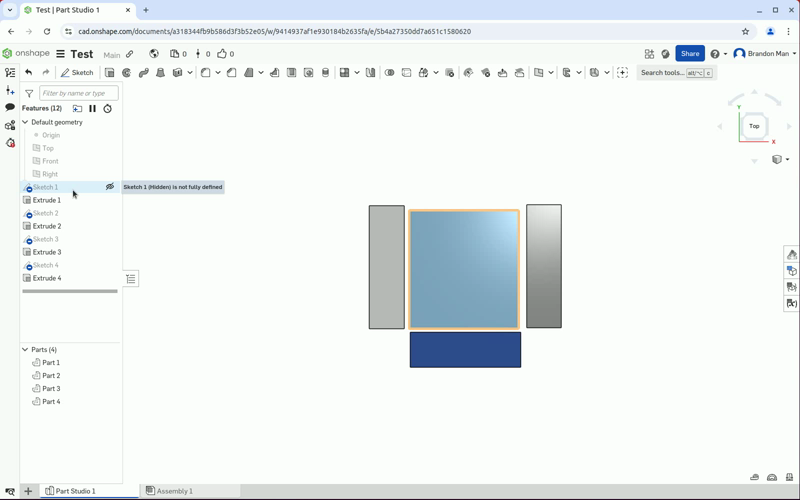
click(73, 189)
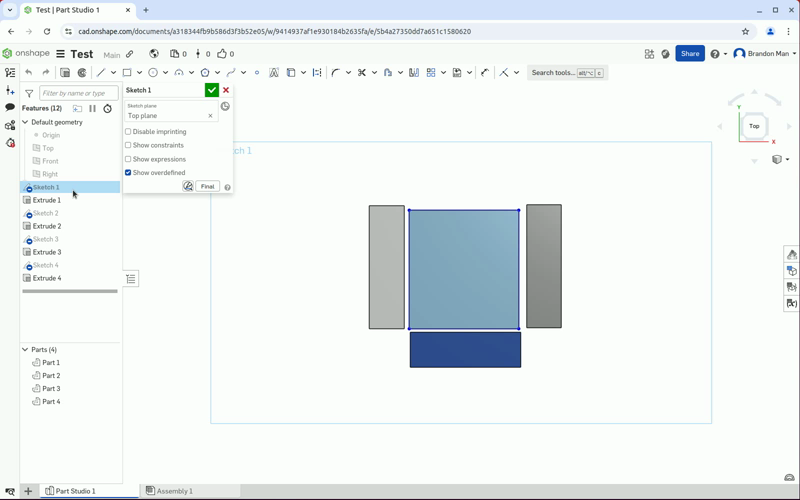
mouse_move(229, 92)
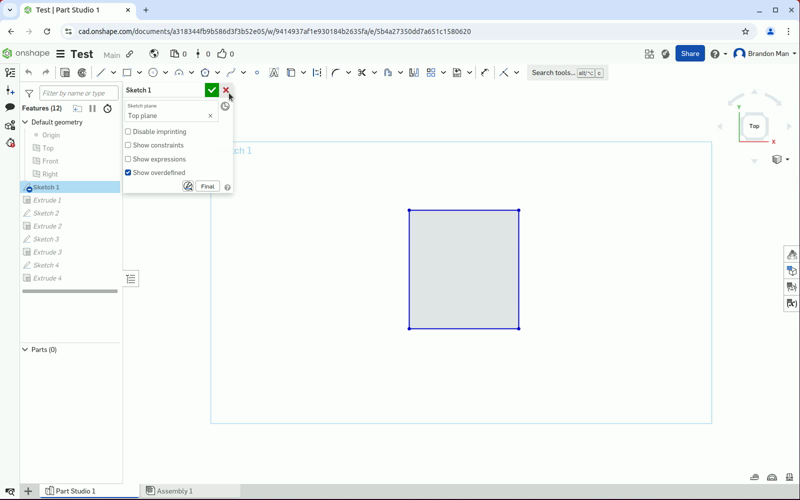
click(229, 92)
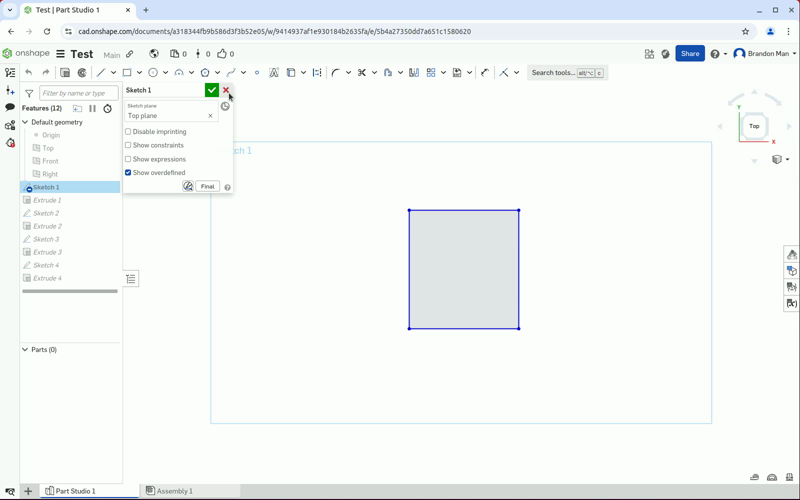
key(shift+s)
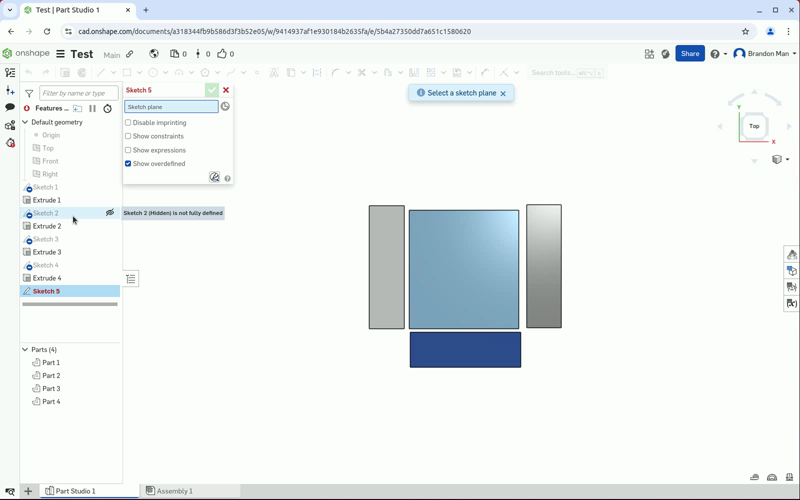
scroll(3)
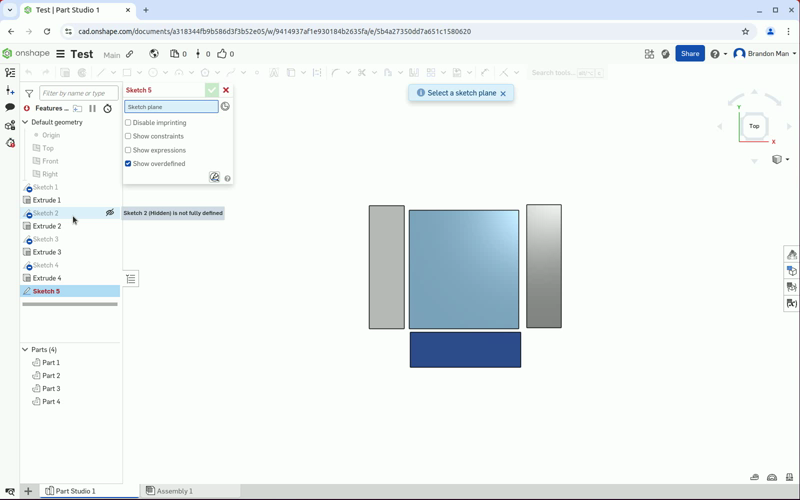
mouse_move(73, 150)
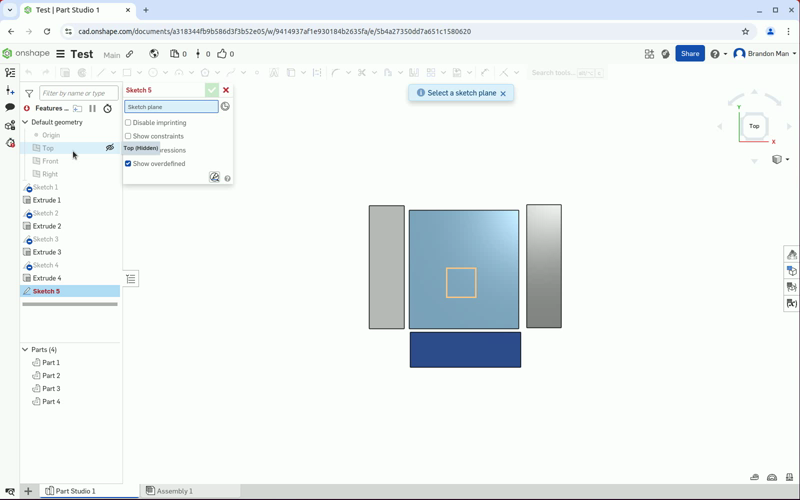
click(73, 150)
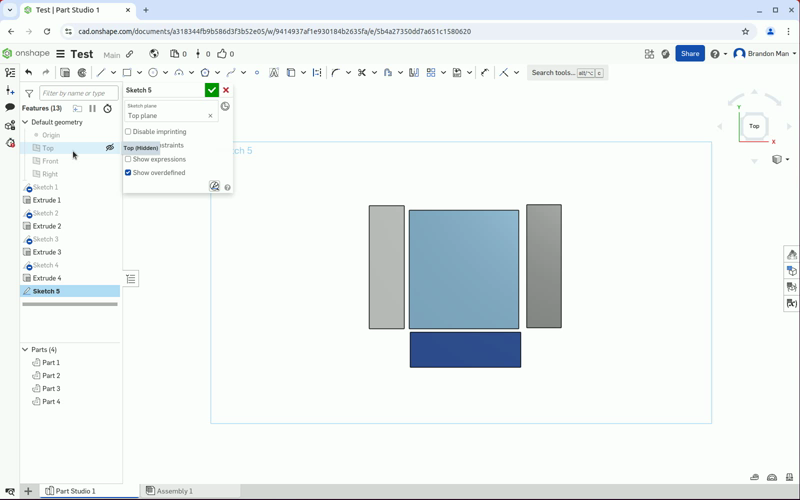
mouse_move(73, 352)
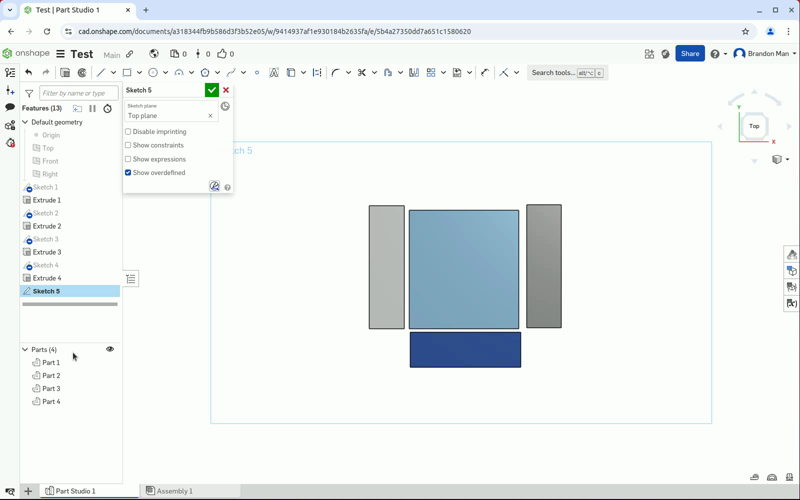
key(y)
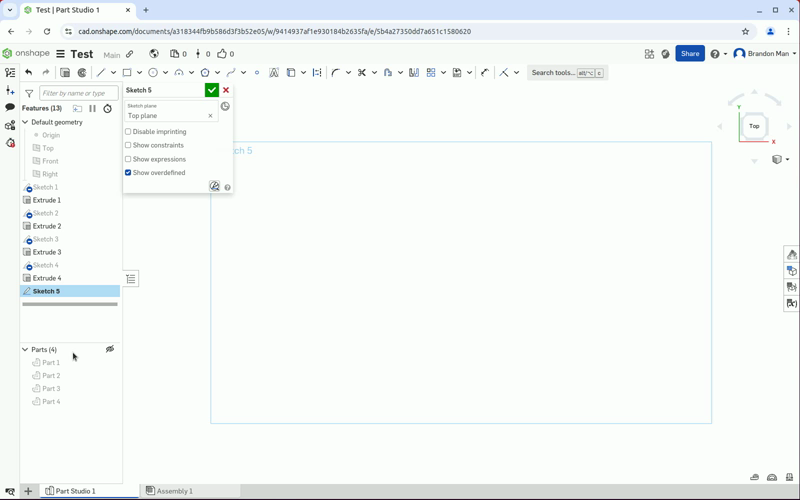
key(l)
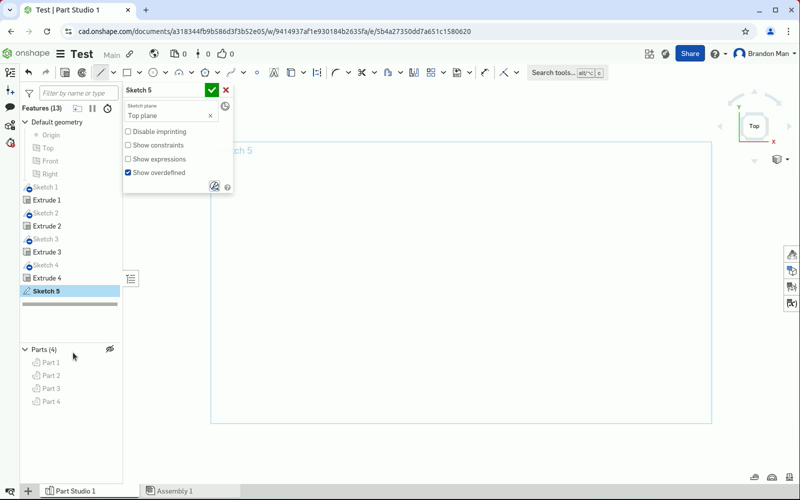
key_down(shift)
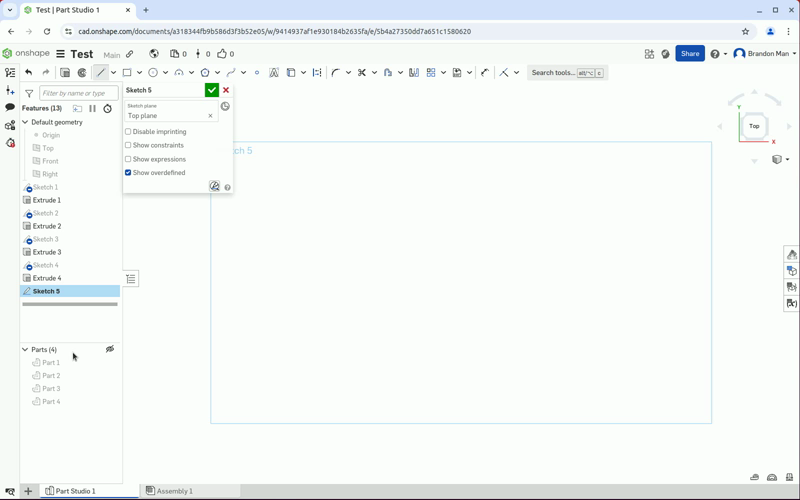
mouse_move(410, 205)
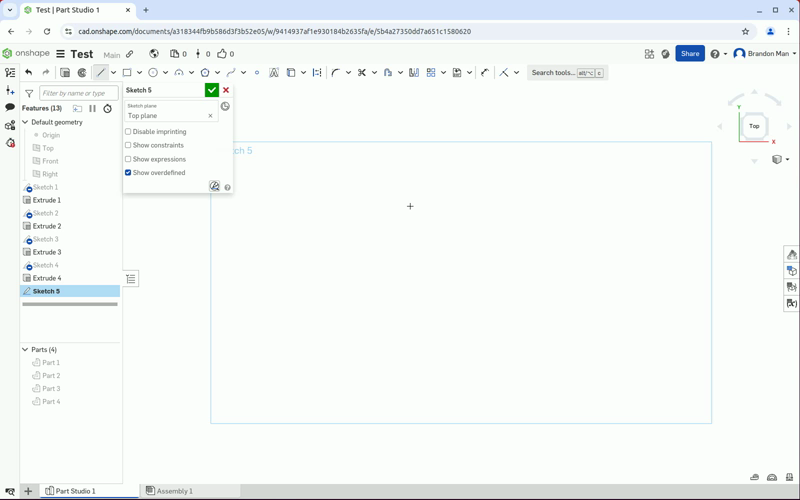
click(410, 205)
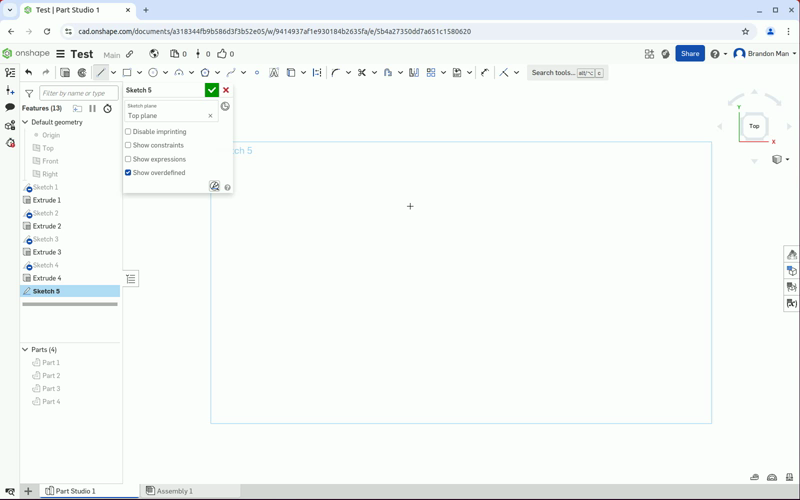
key_up(shift)
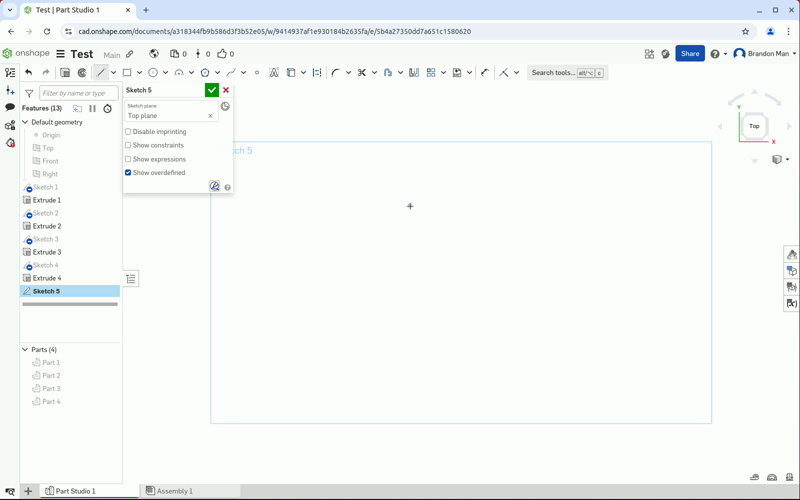
key_down(shift)
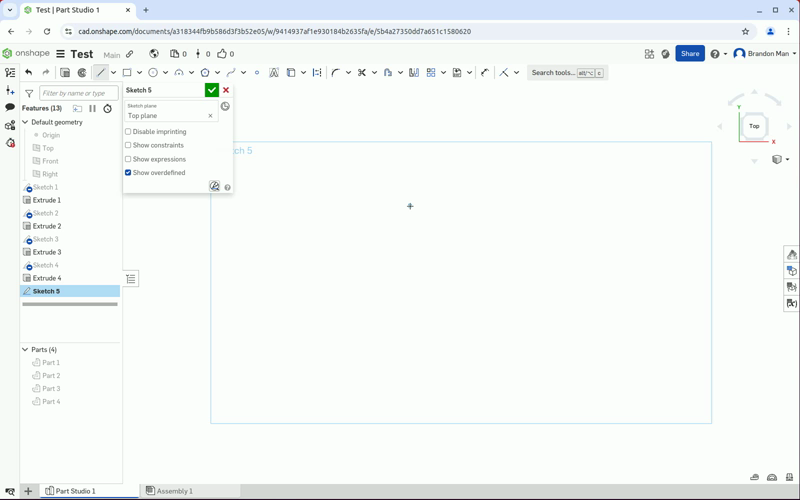
mouse_move(520, 205)
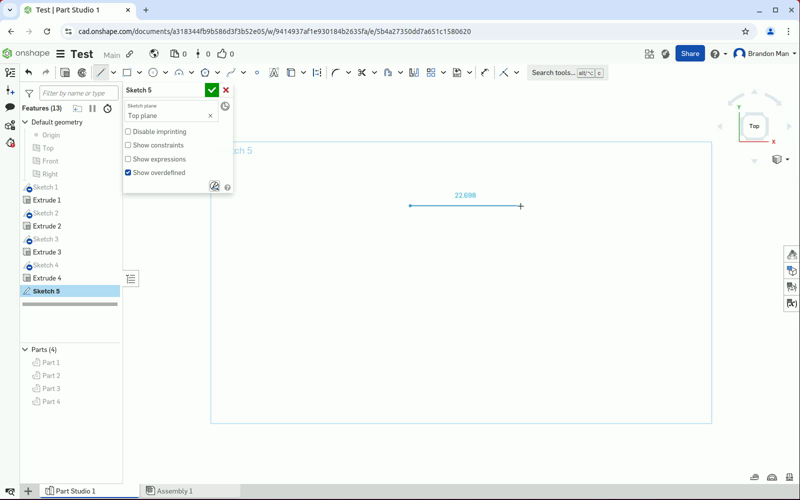
click(520, 205)
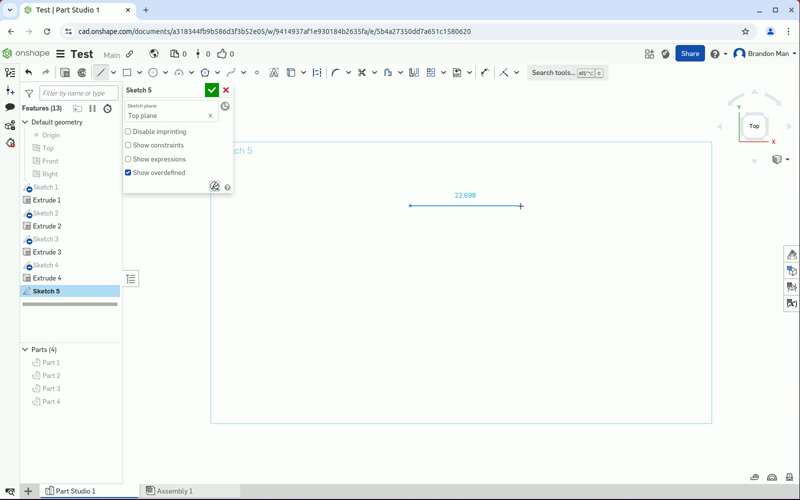
key_up(shift)
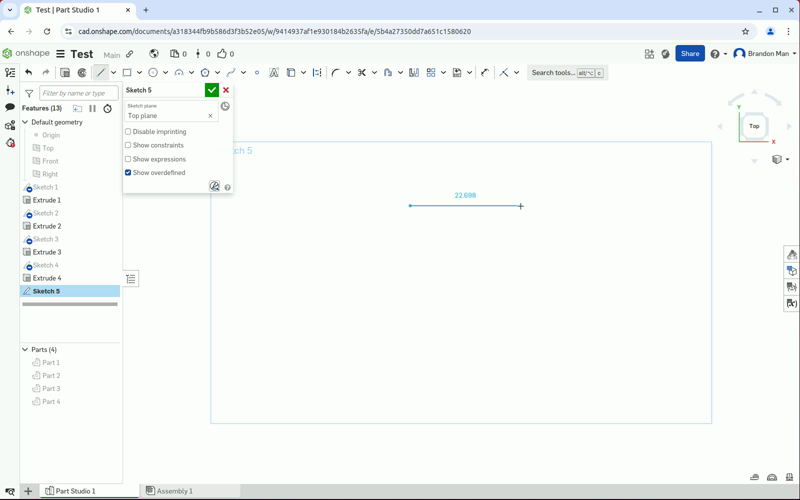
key_down(shift)
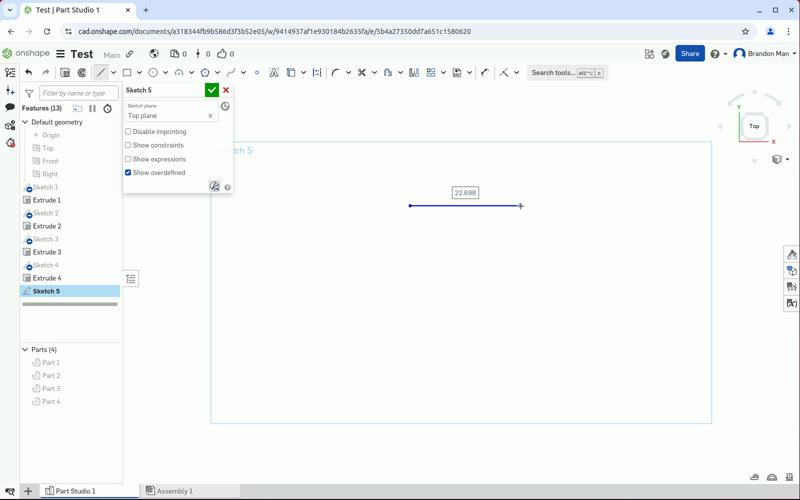
mouse_move(550, 205)
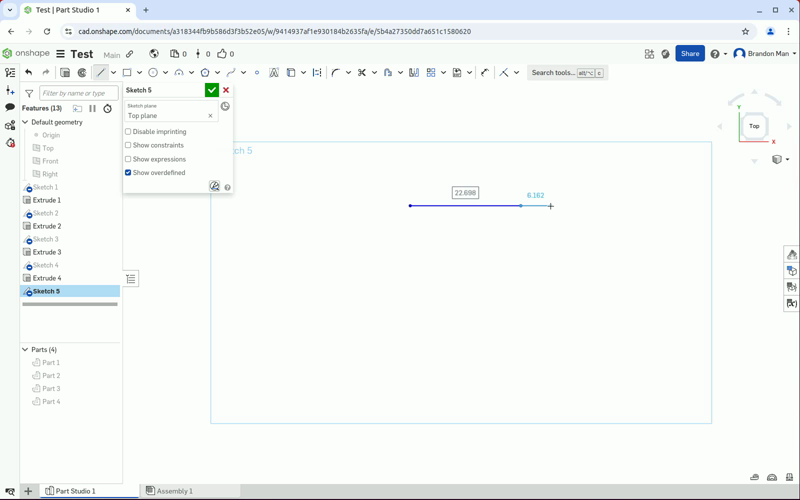
mouse_move(520, 170)
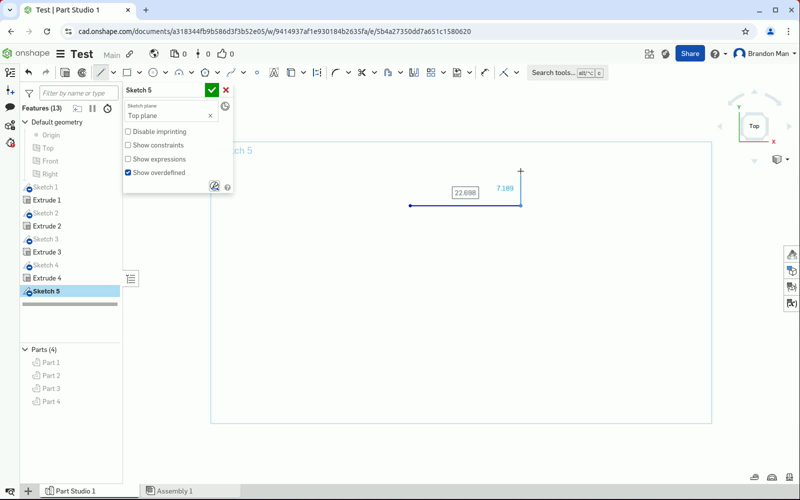
click(520, 170)
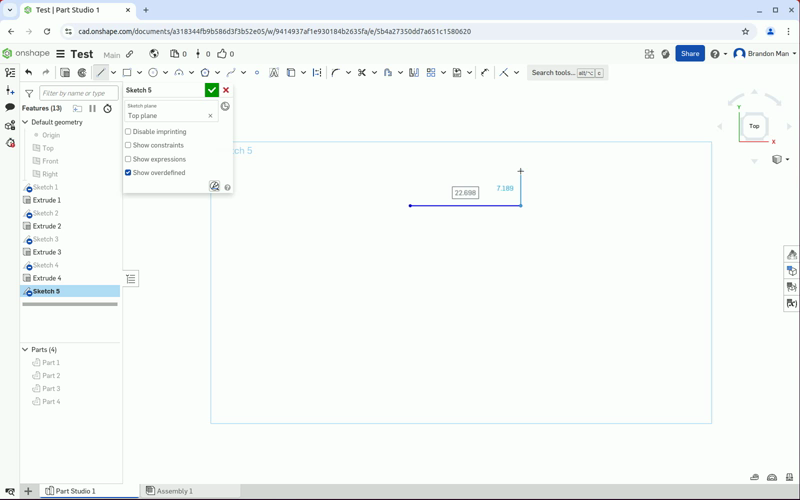
key_up(shift)
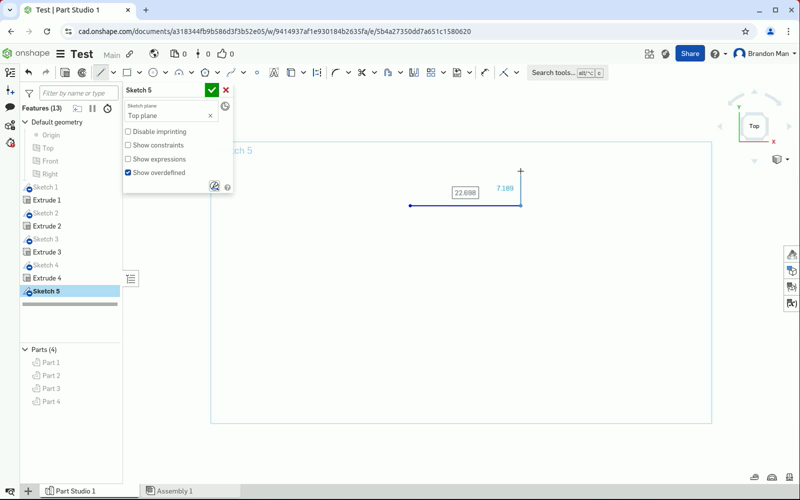
key_down(shift)
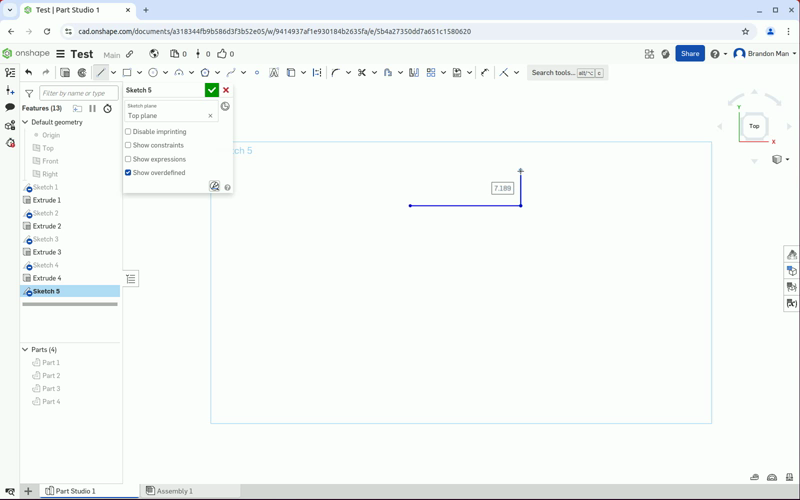
mouse_move(410, 170)
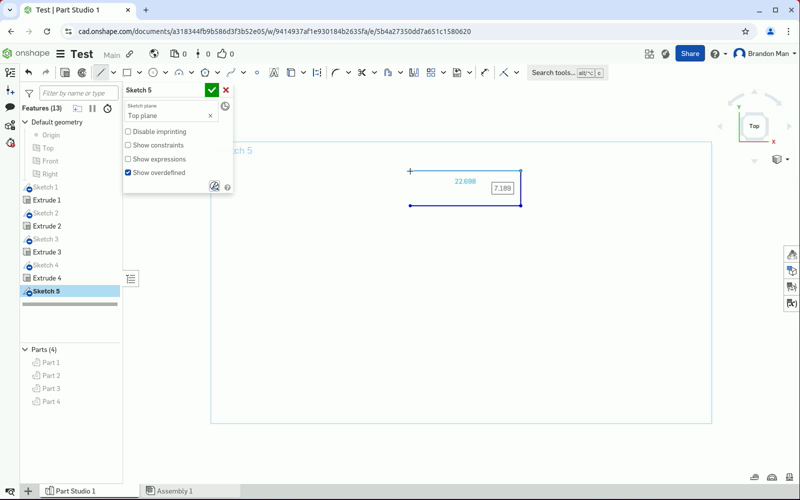
click(410, 170)
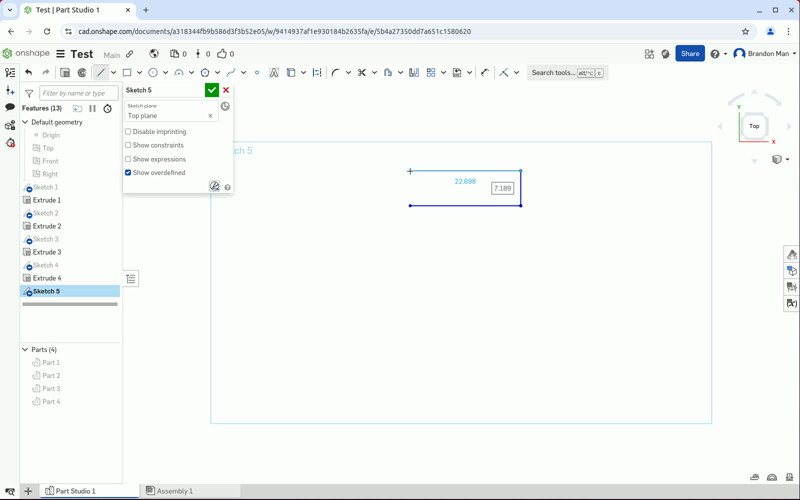
key_up(shift)
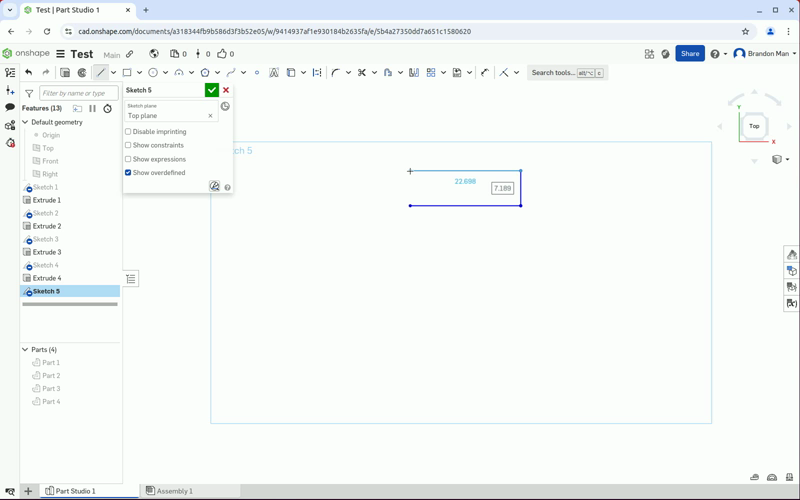
mouse_move(440, 170)
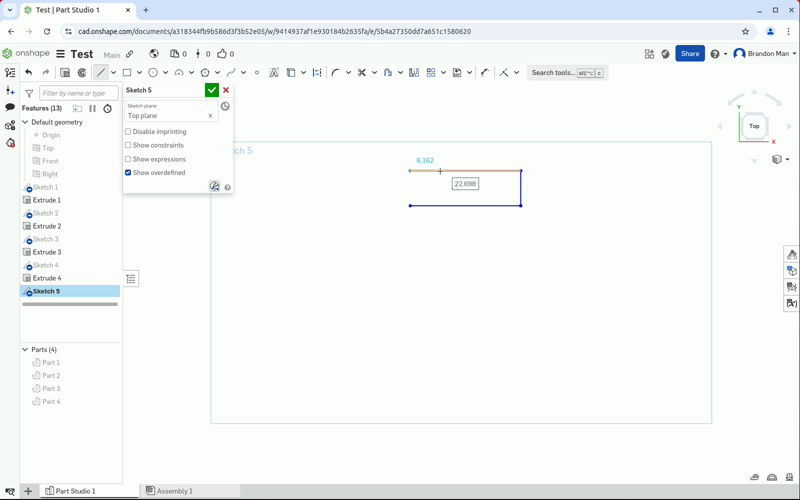
key_down(shift)
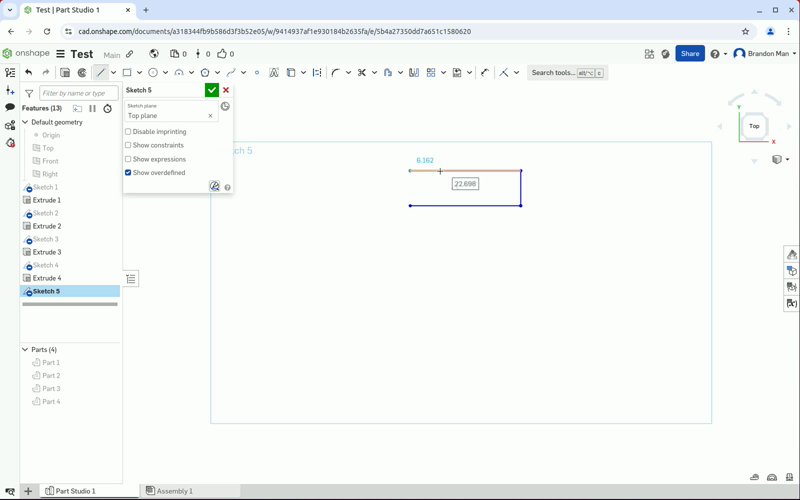
mouse_move(410, 205)
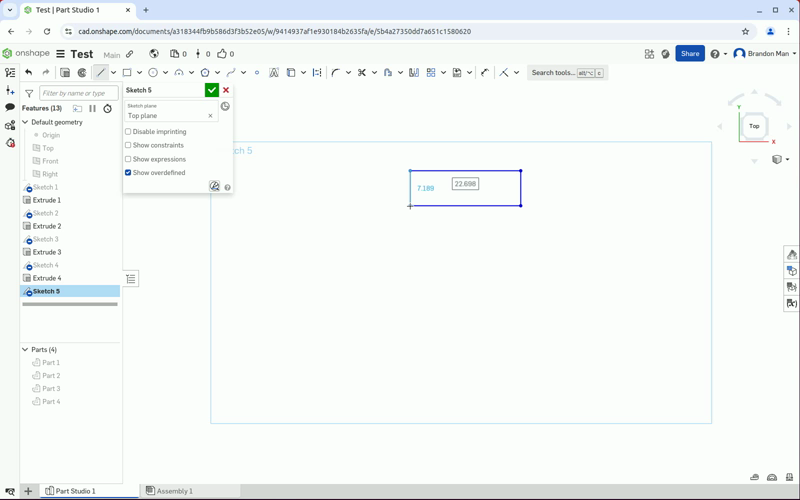
key_up(shift)
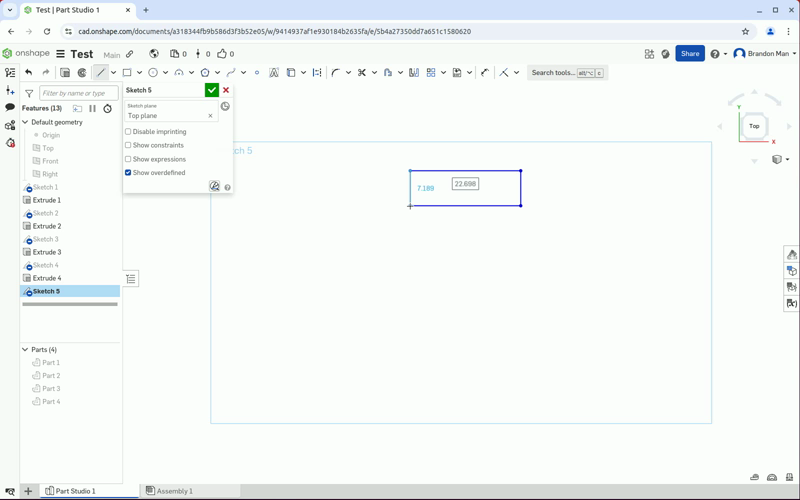
click(410, 205)
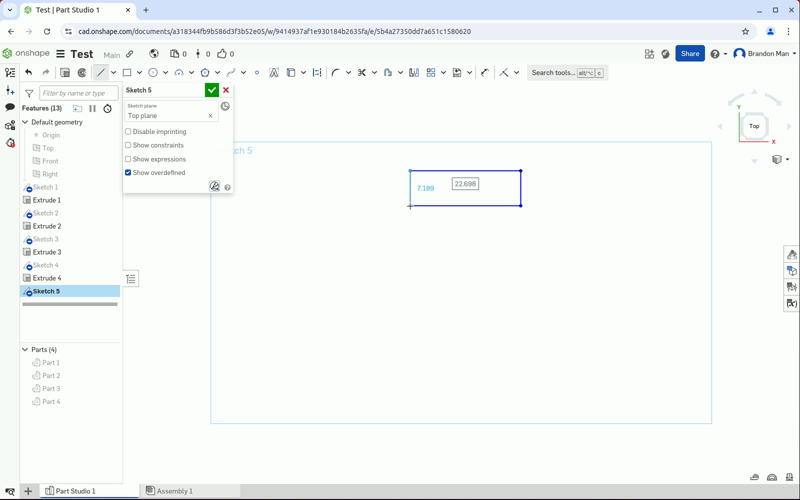
key(esc)
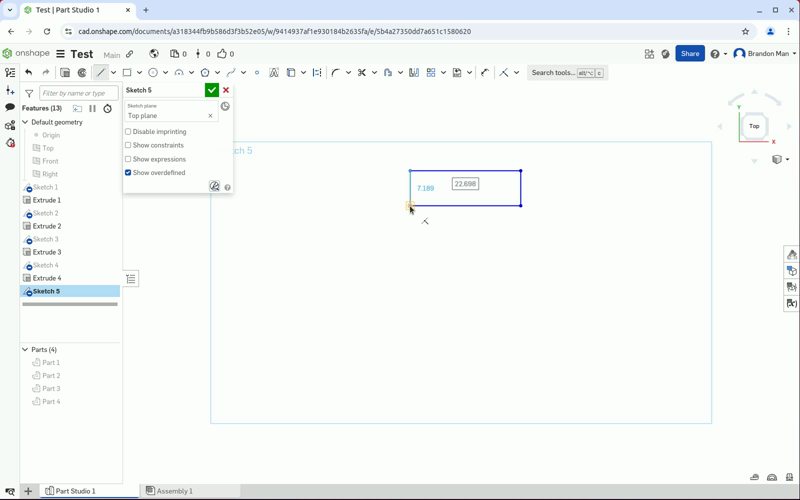
mouse_move(474, 182)
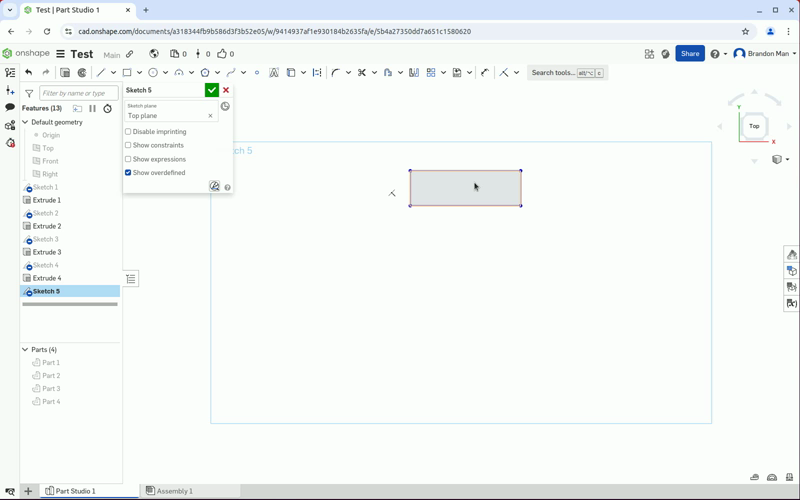
click(474, 182)
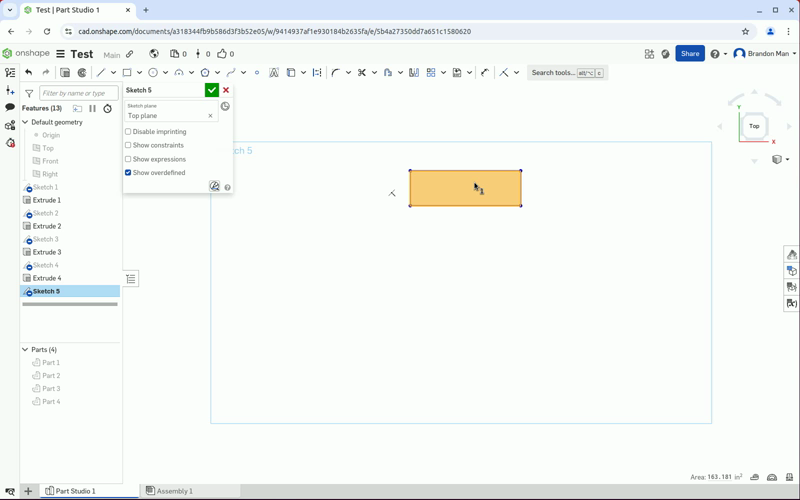
mouse_move(73, 352)
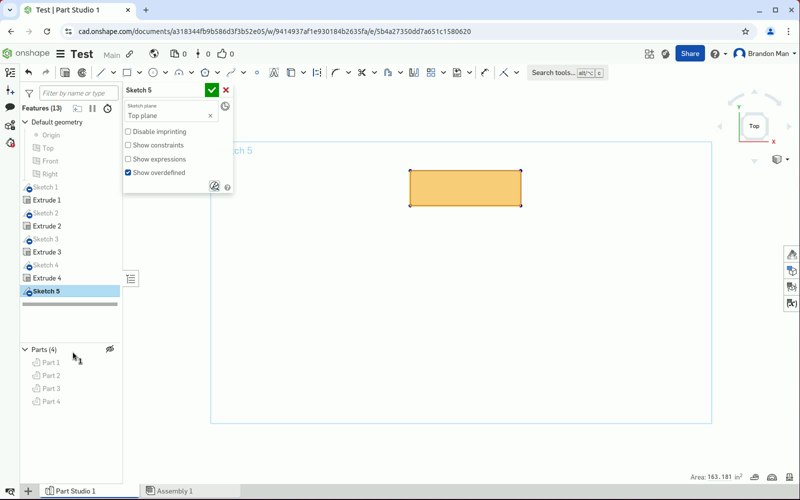
key(shift+y)
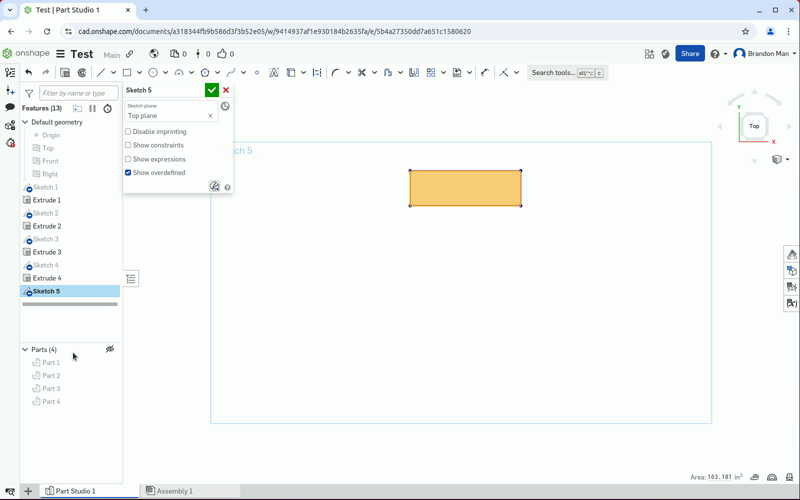
key(shift+e)
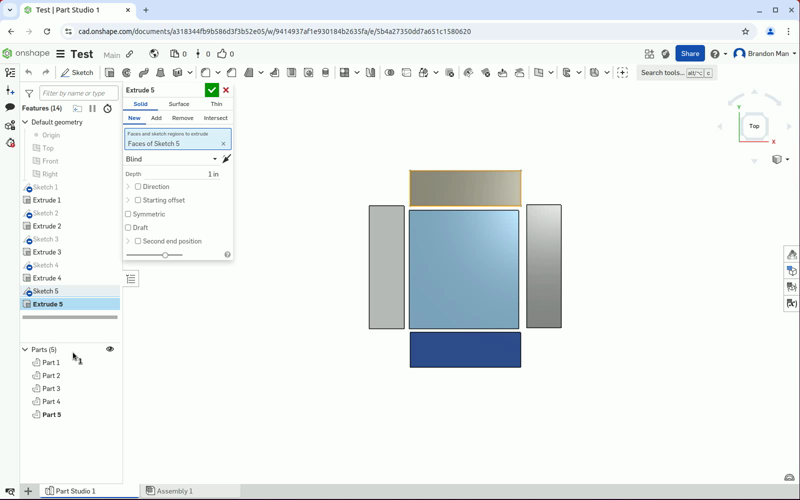
mouse_move(143, 106)
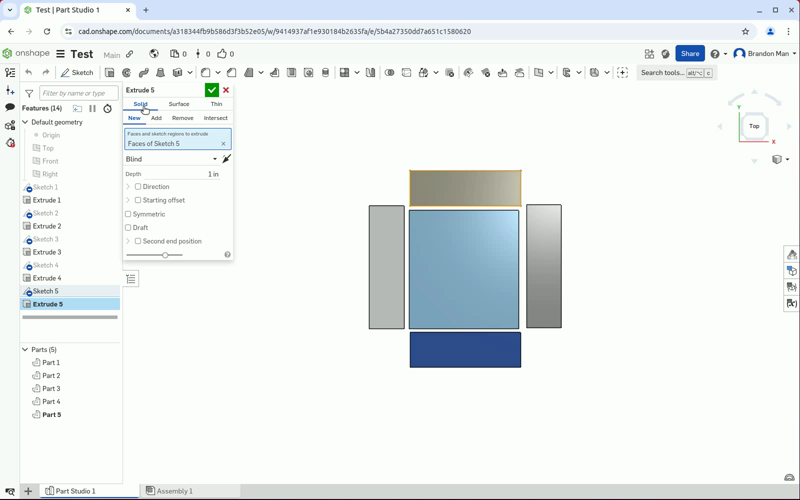
click(143, 106)
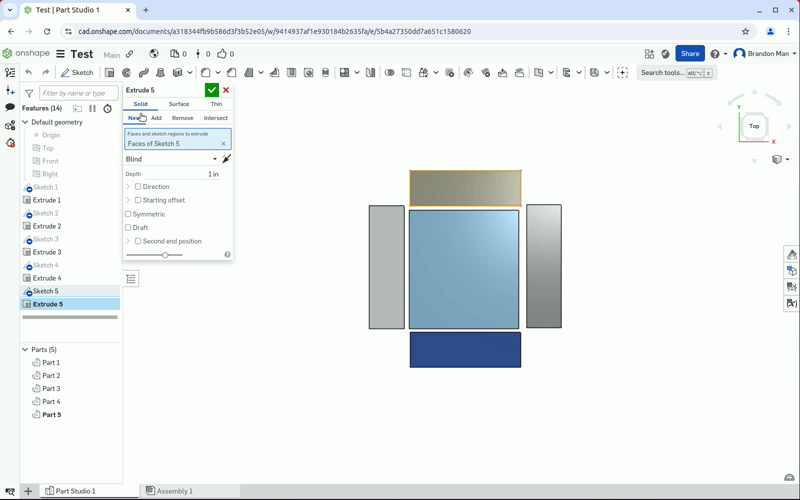
mouse_move(137, 120)
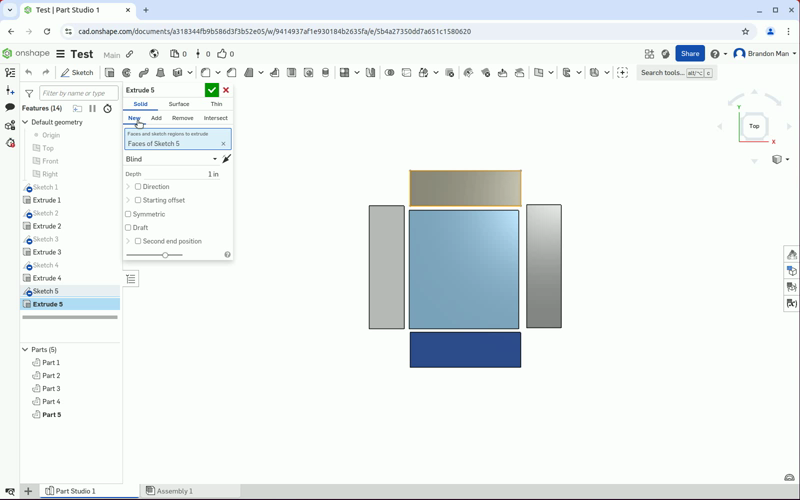
click(137, 120)
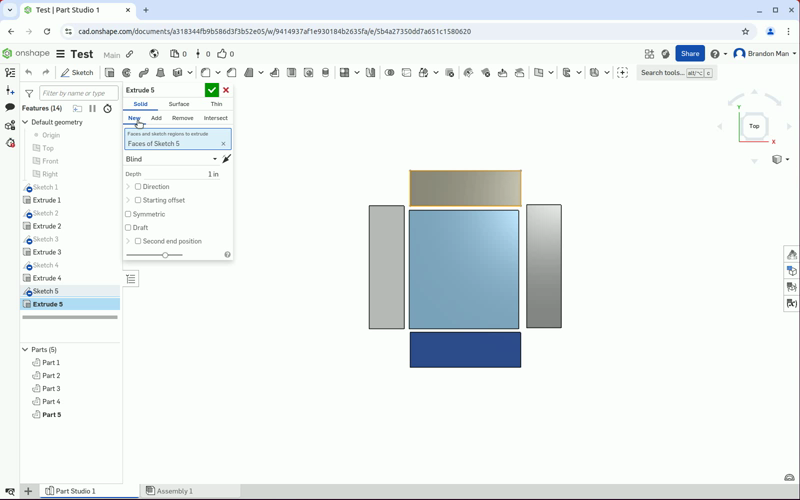
key(tab, 4)
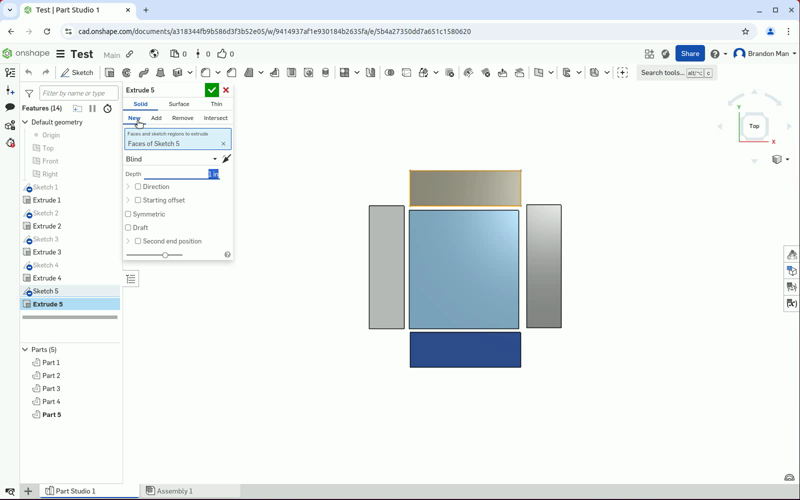
text(0.481)
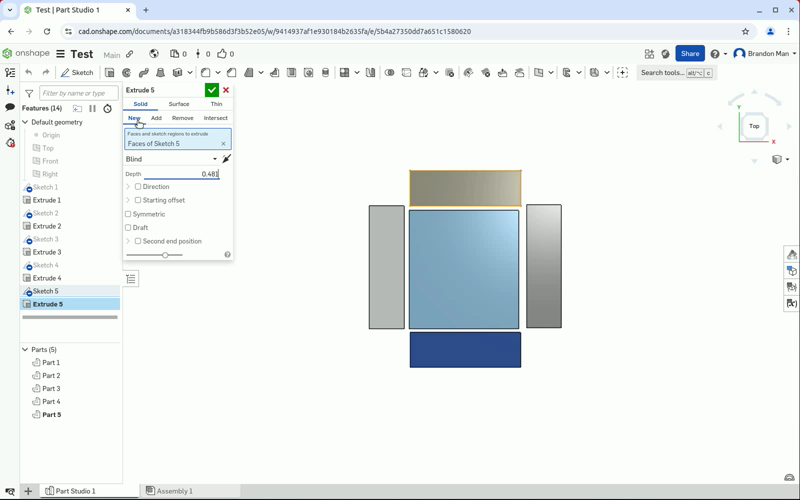
key(enter)
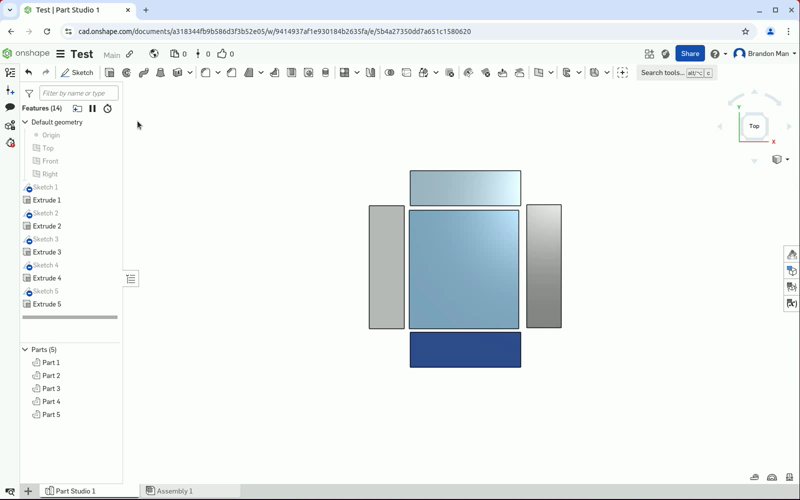
key(shift+h)
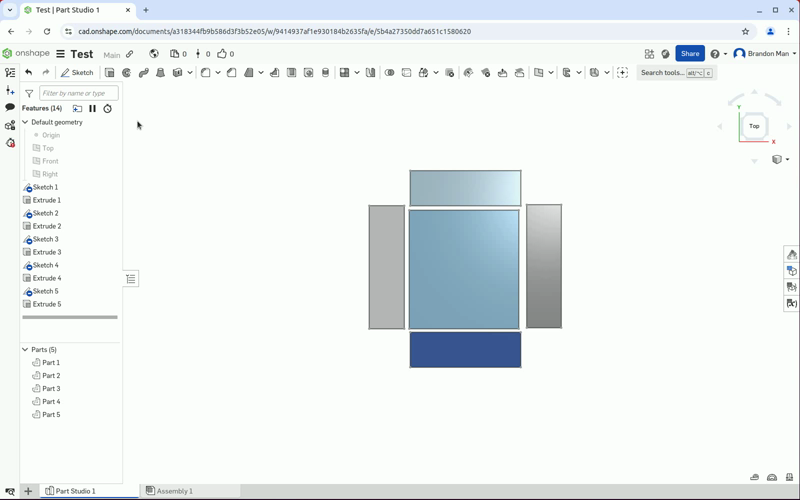
key(shift+h)
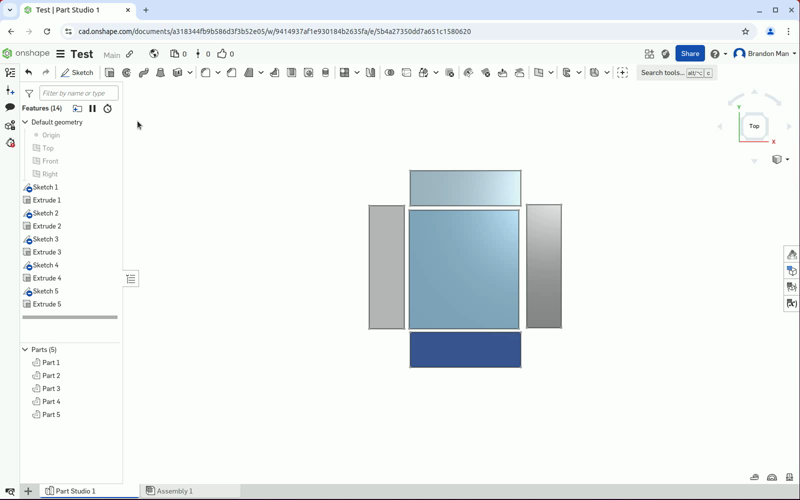
key(shift+7)
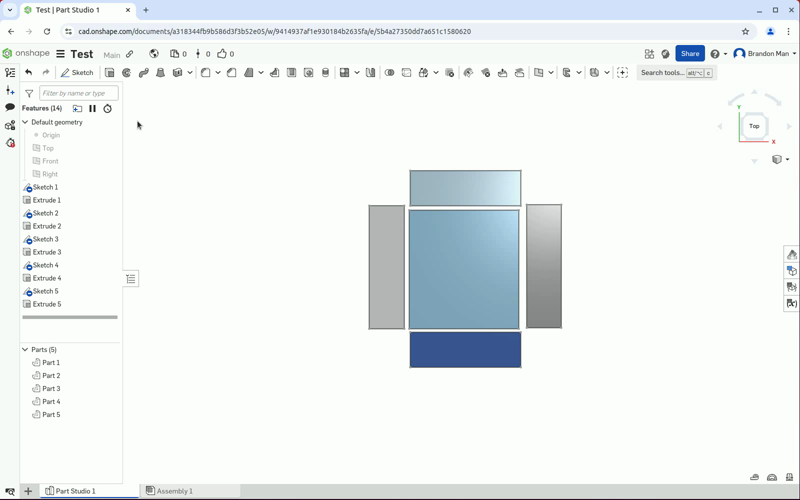
key(up, 3)
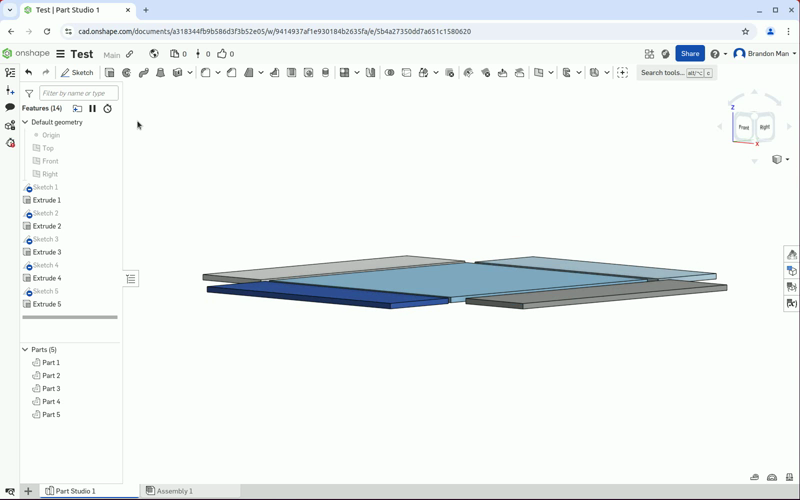
key(left, 3)
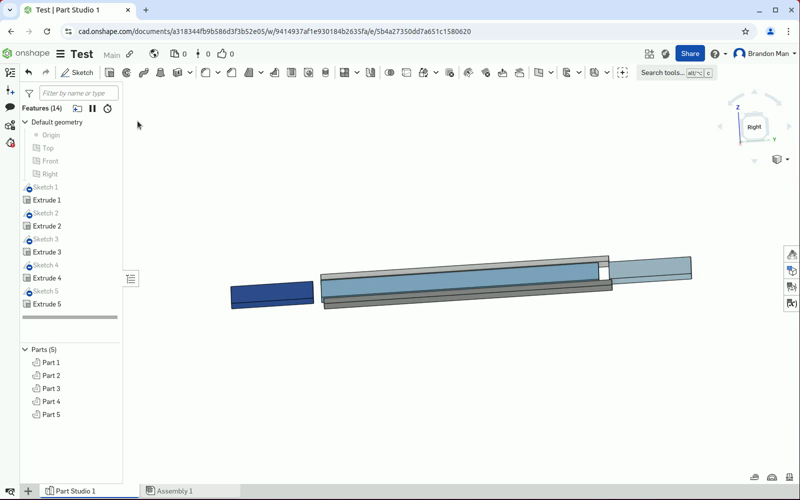
key(right, 3)
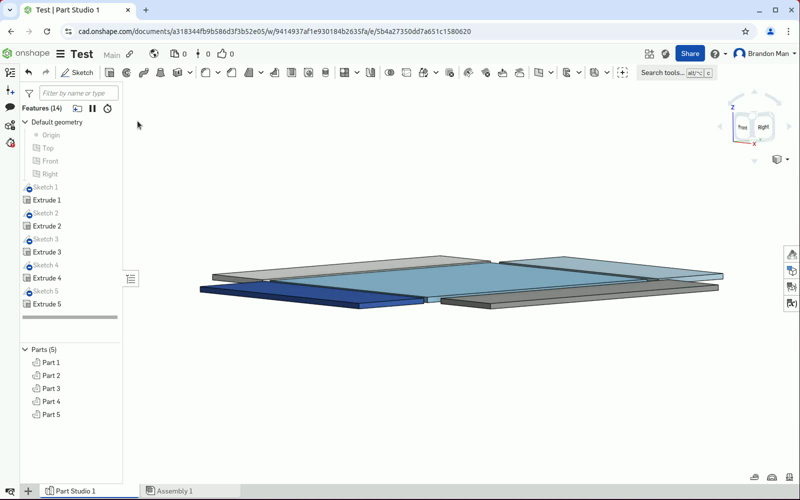
key(down, 3)
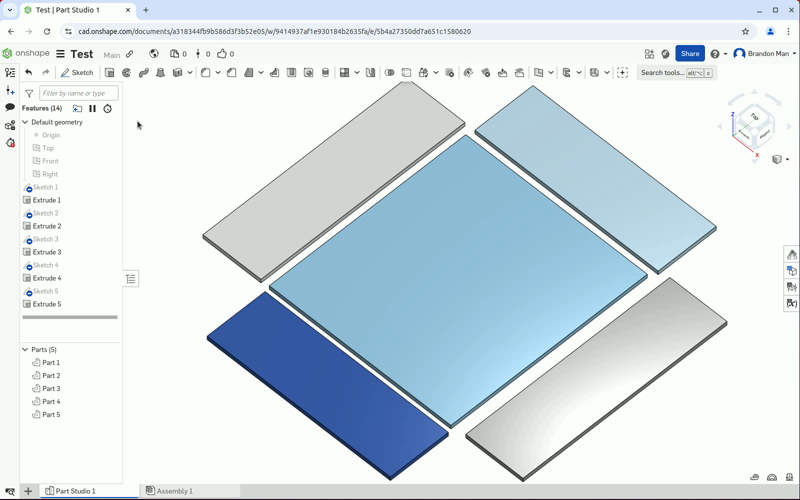
mouse_move(73, 189)
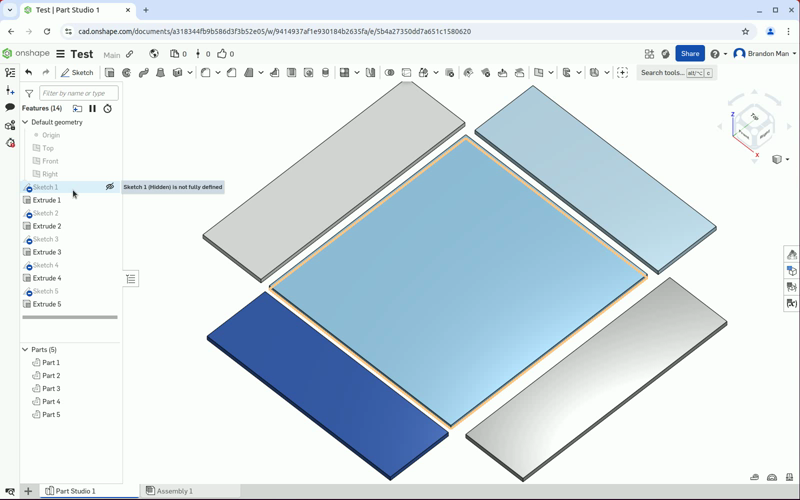
click(73, 189)